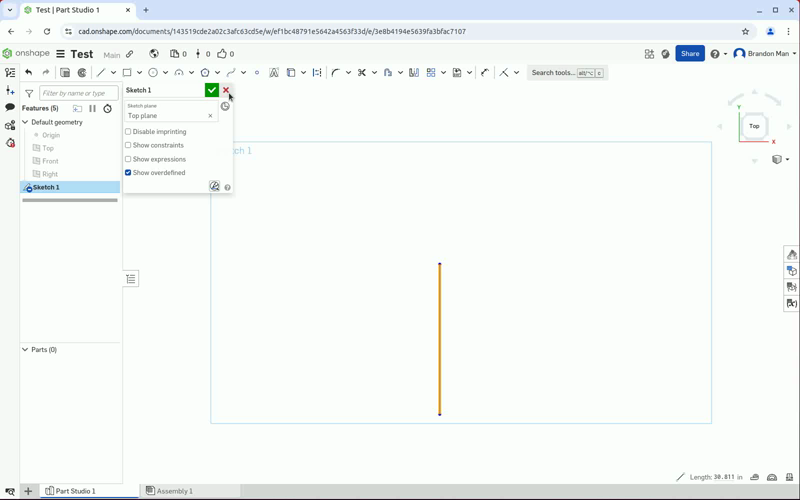
key(shift+h)
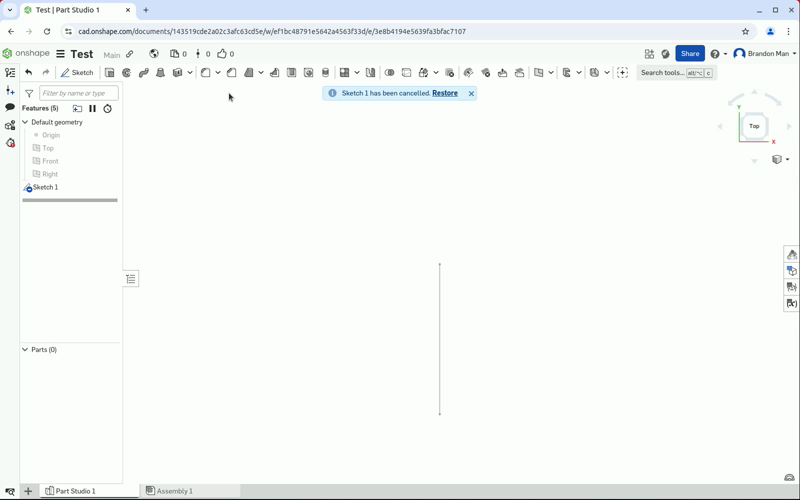
mouse_move(73, 352)
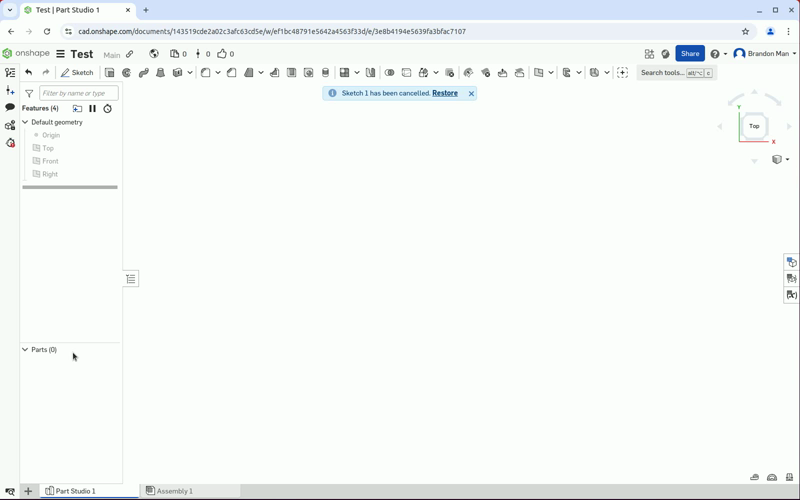
key(y)
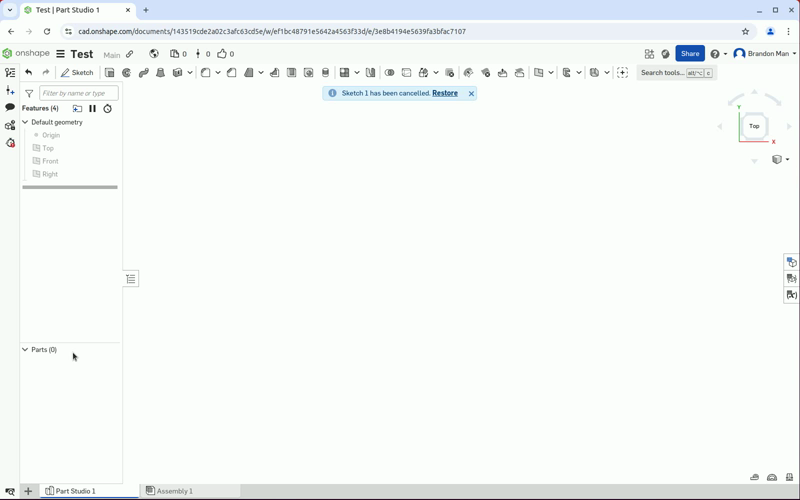
key(shift+p)
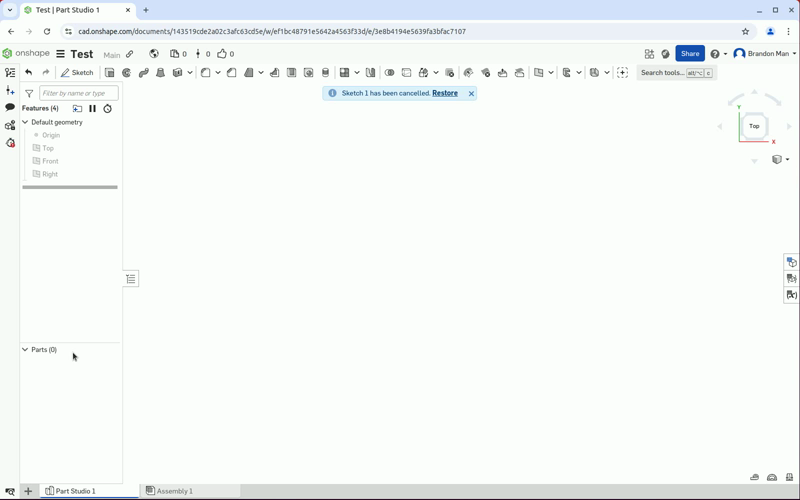
key(space)
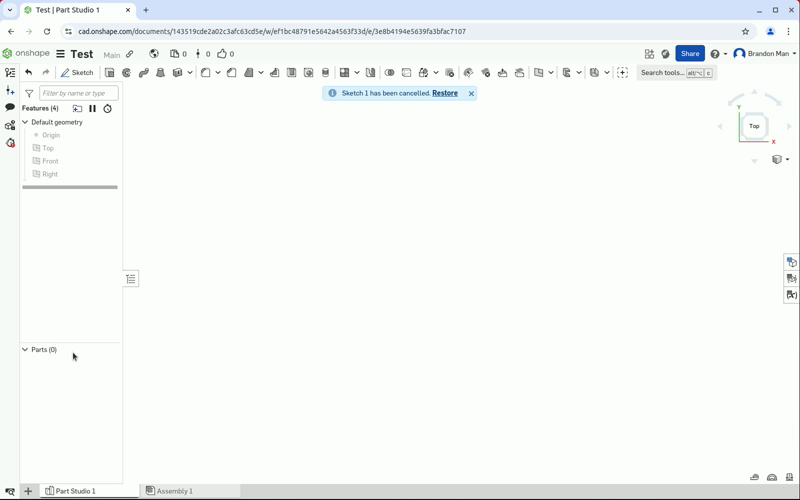
key_down(shift)
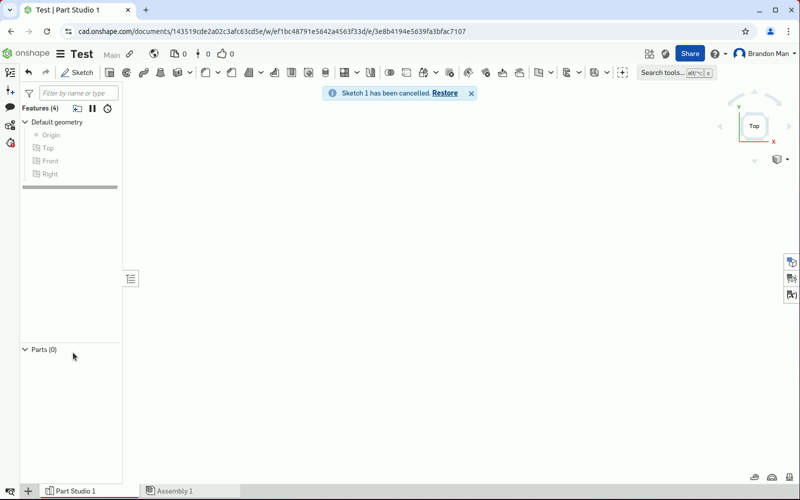
key(up)
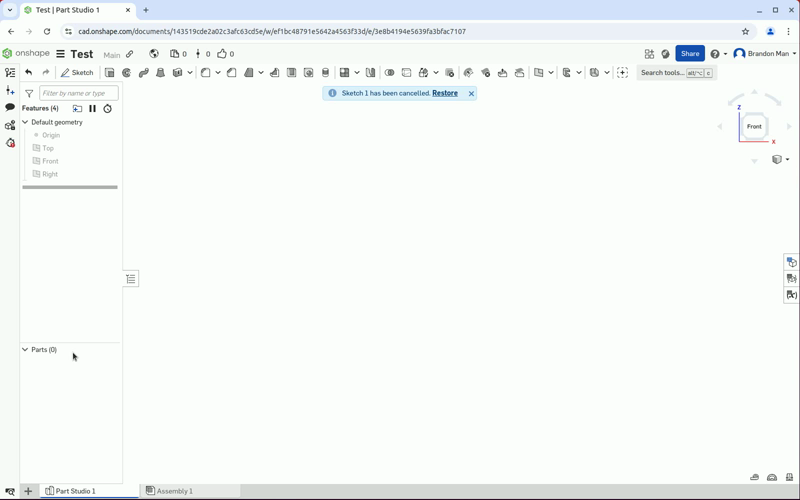
key_up(shift)
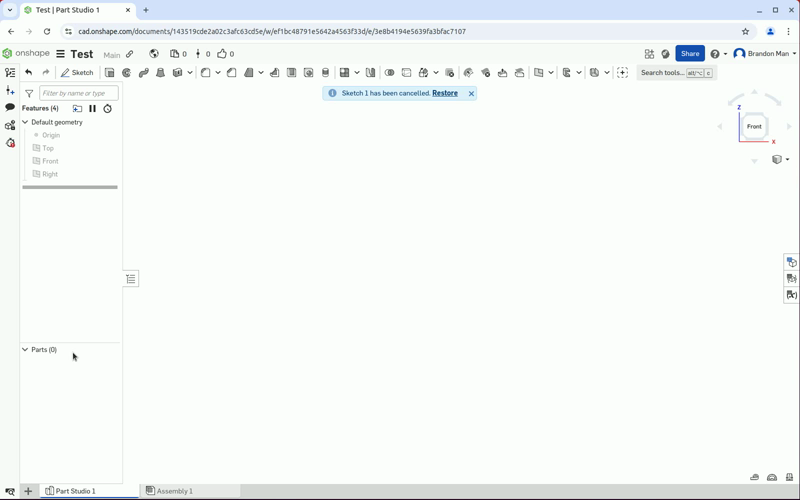
mouse_move(73, 352)
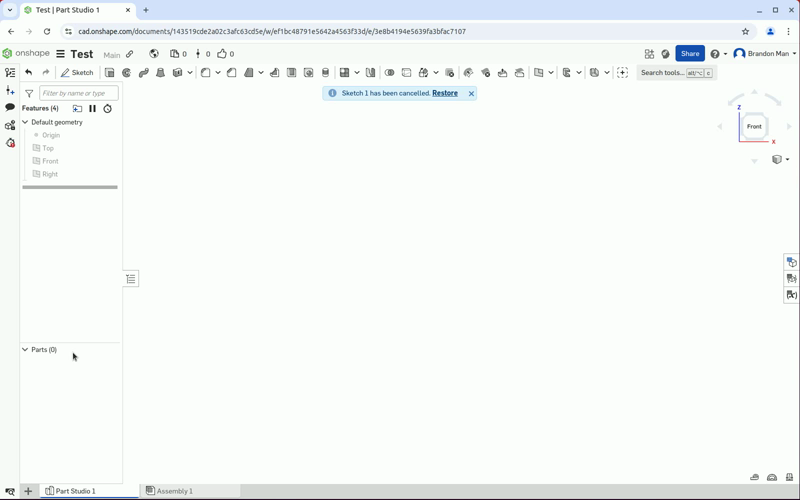
key(shift+y)
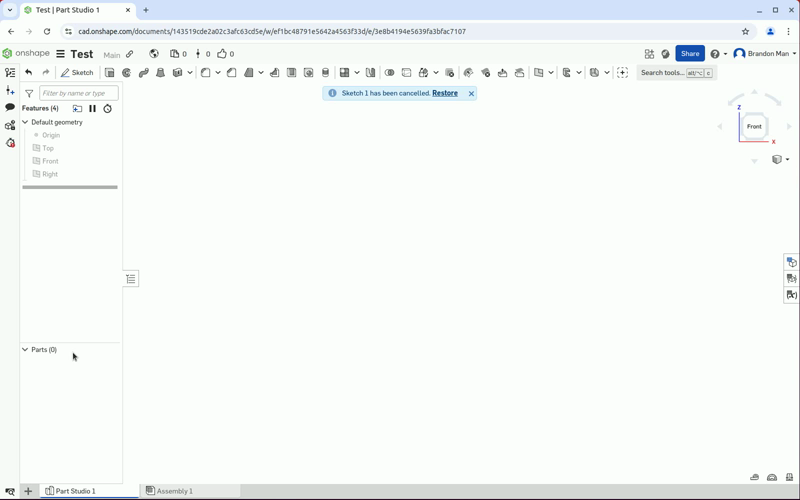
key(shift+s)
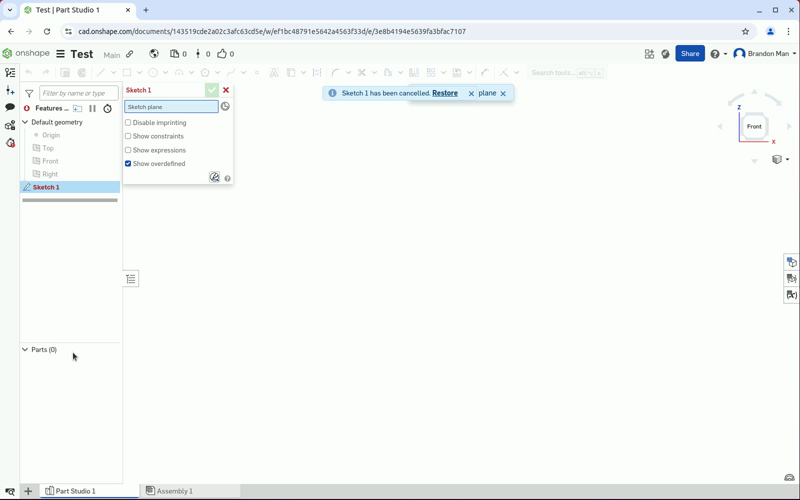
mouse_move(73, 163)
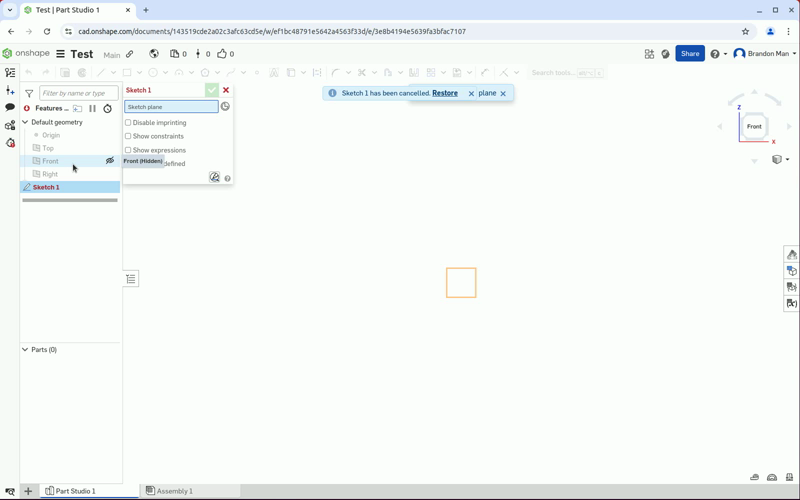
click(73, 163)
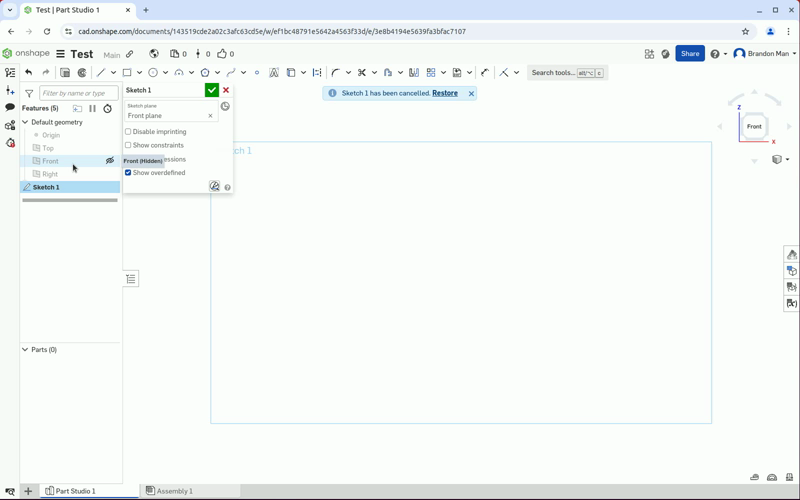
mouse_move(73, 352)
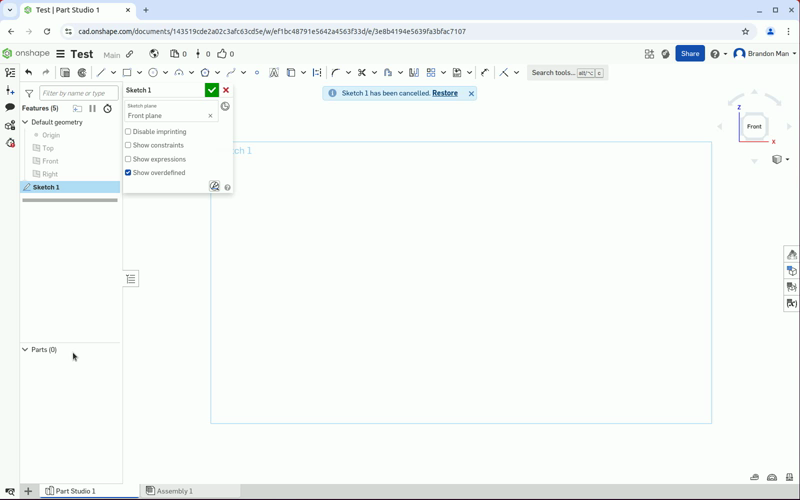
key(y)
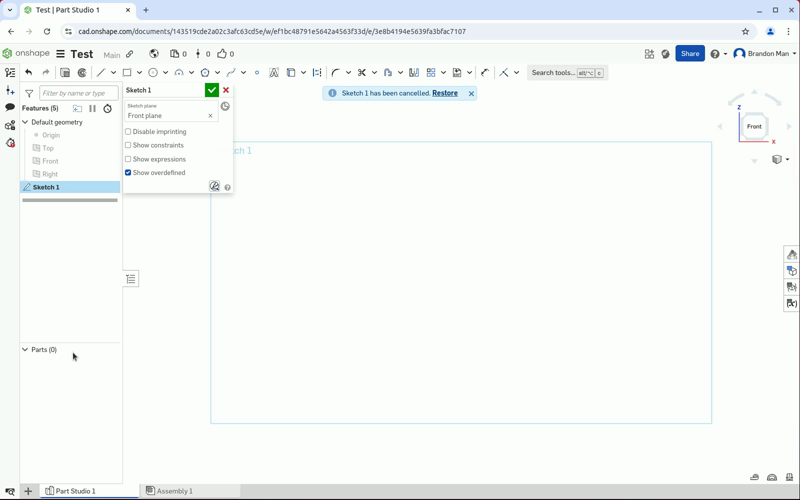
key(l)
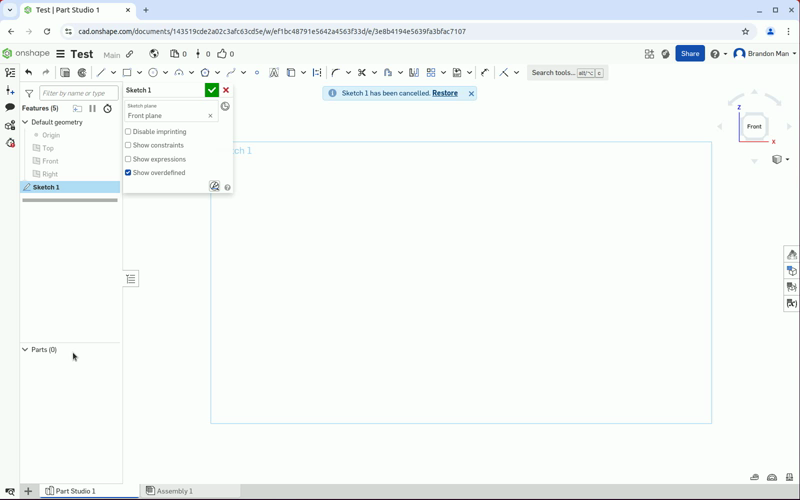
key_down(shift)
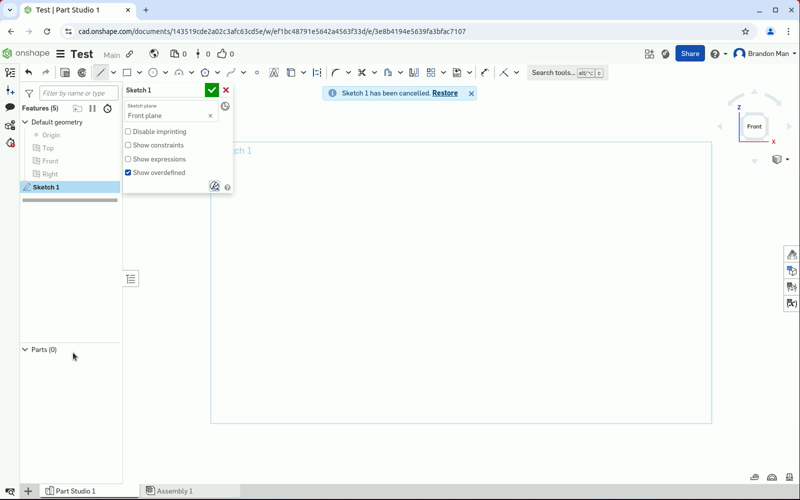
mouse_move(348, 236)
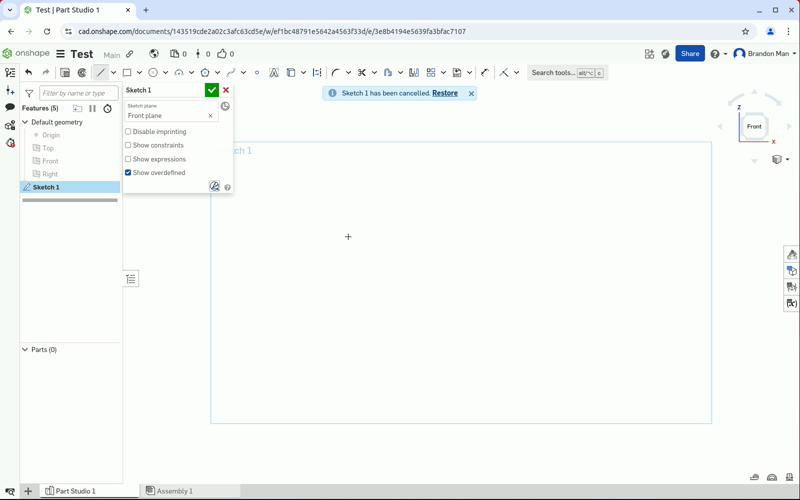
click(348, 236)
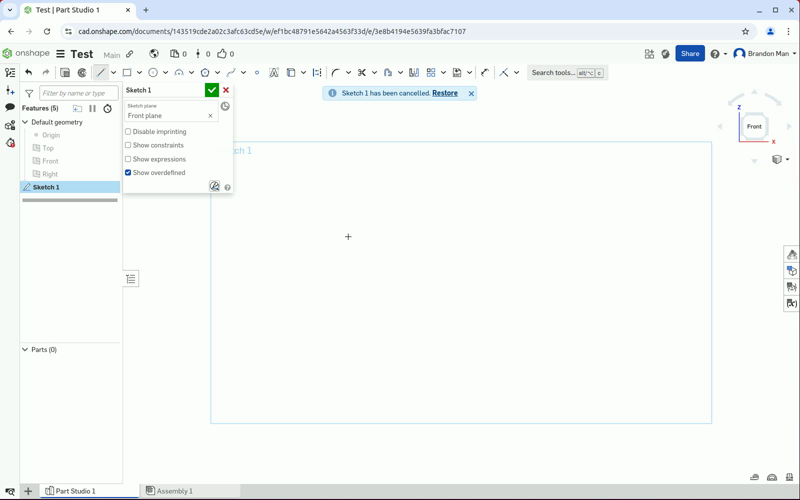
key_up(shift)
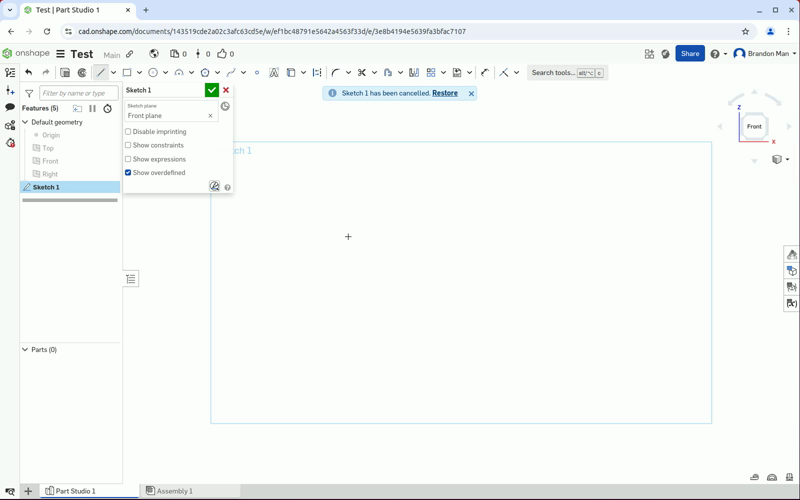
key_down(shift)
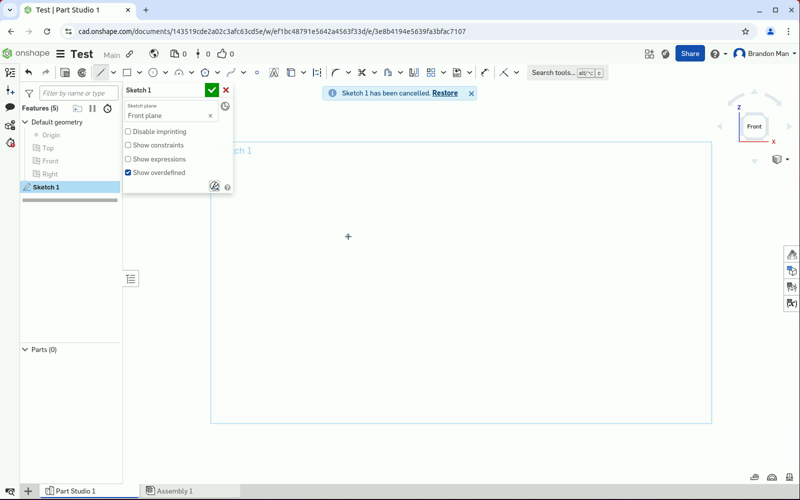
mouse_move(378, 236)
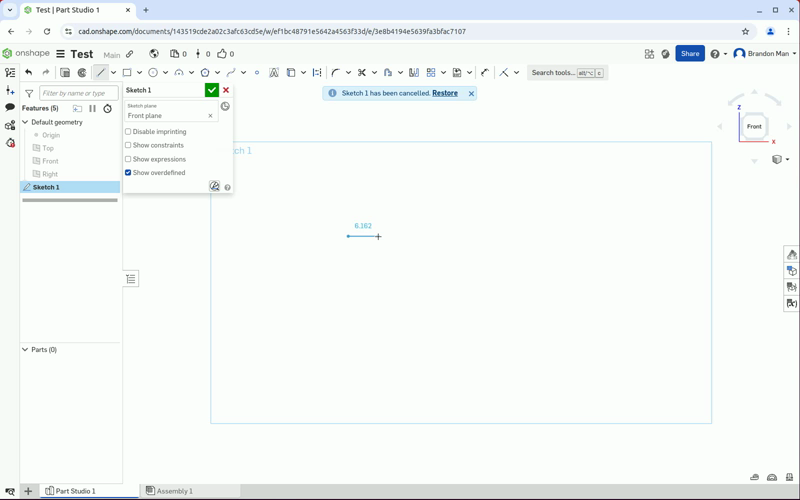
mouse_move(380, 236)
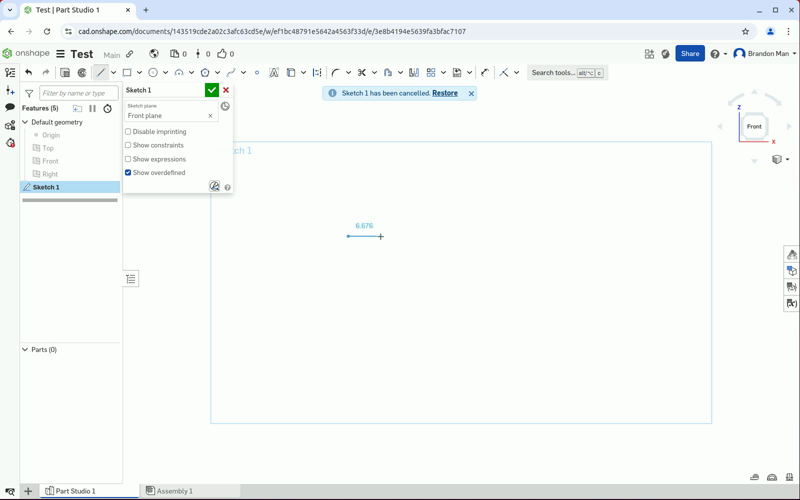
click(380, 236)
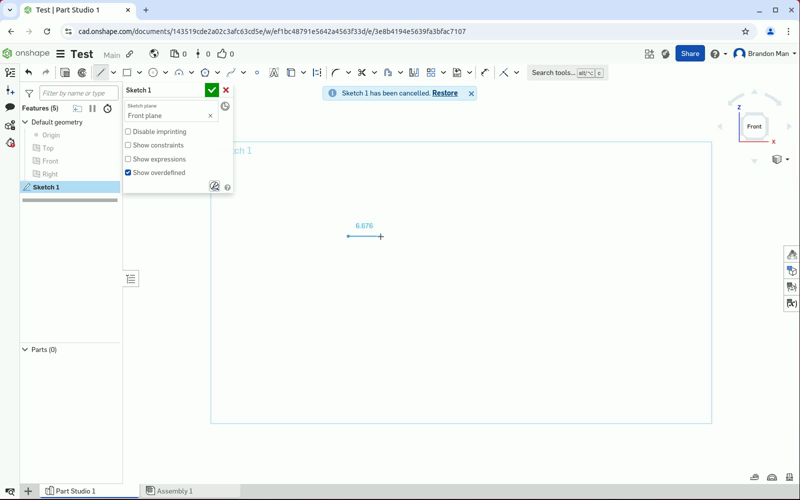
key_up(shift)
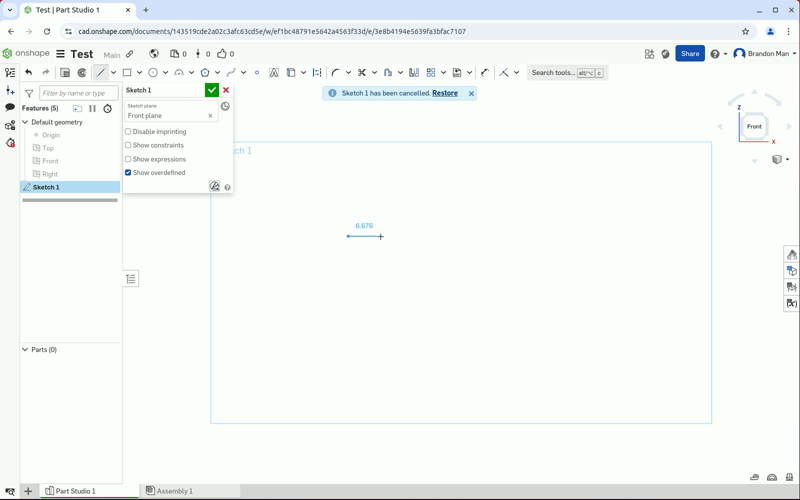
key_down(shift)
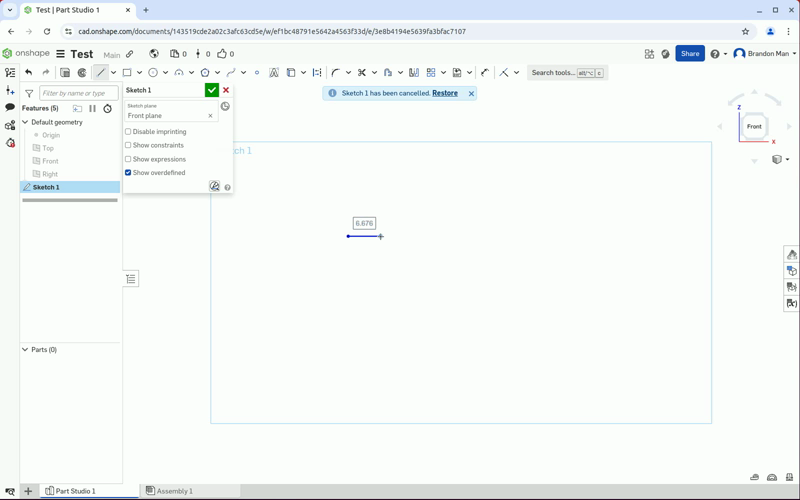
mouse_move(410, 236)
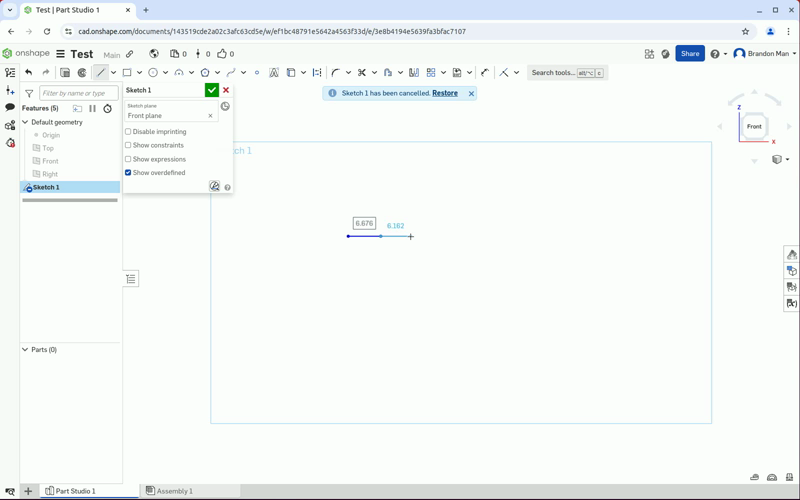
mouse_move(380, 208)
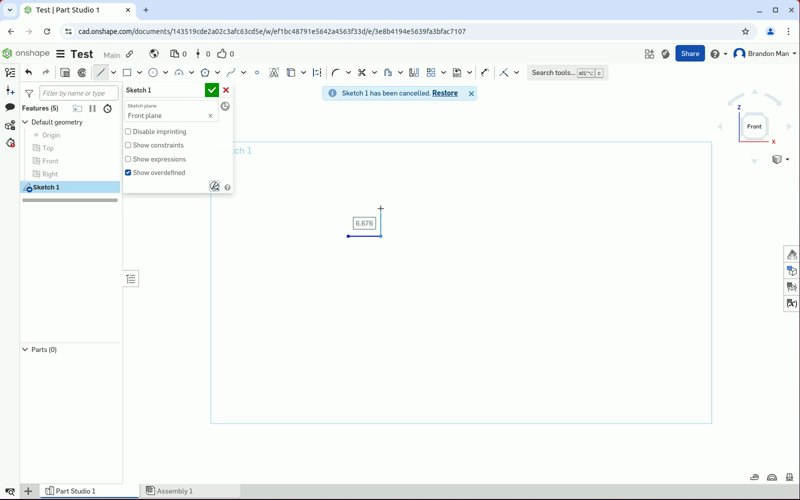
click(380, 208)
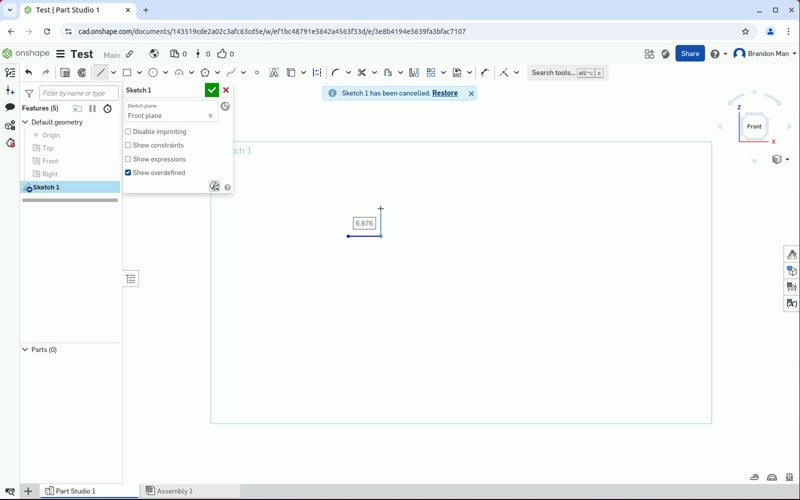
key_up(shift)
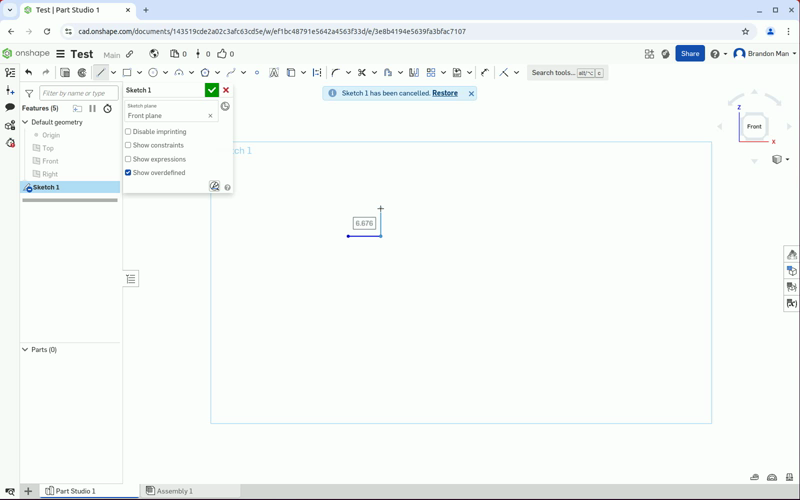
key_down(shift)
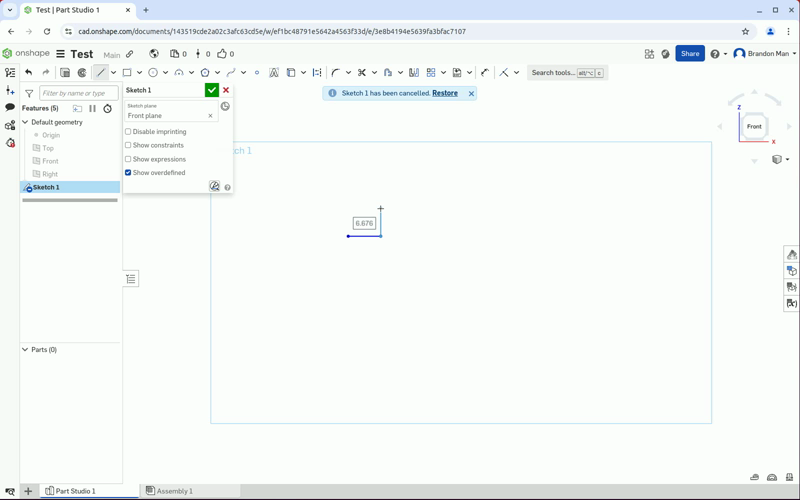
mouse_move(410, 208)
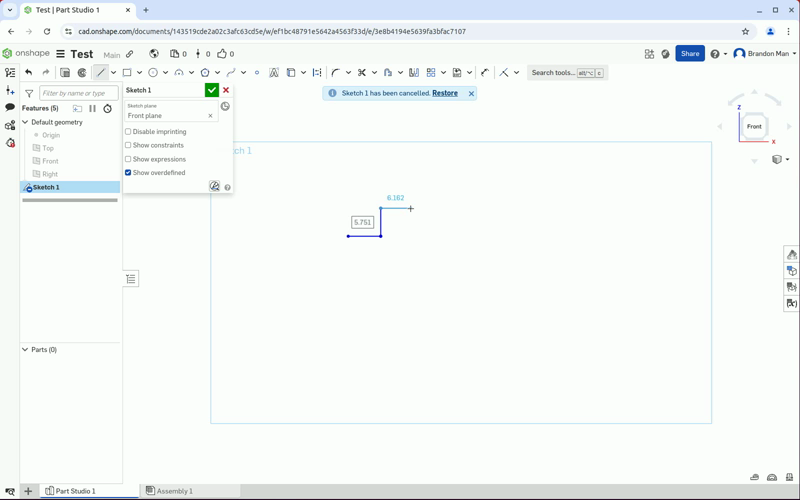
mouse_move(348, 208)
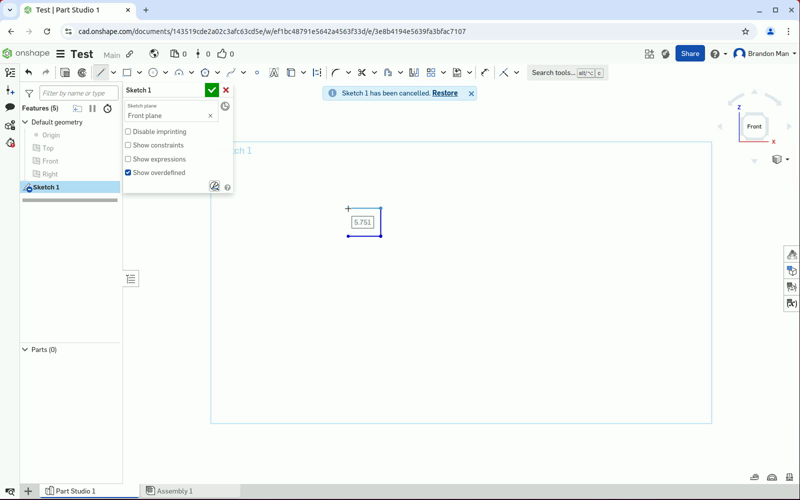
click(348, 208)
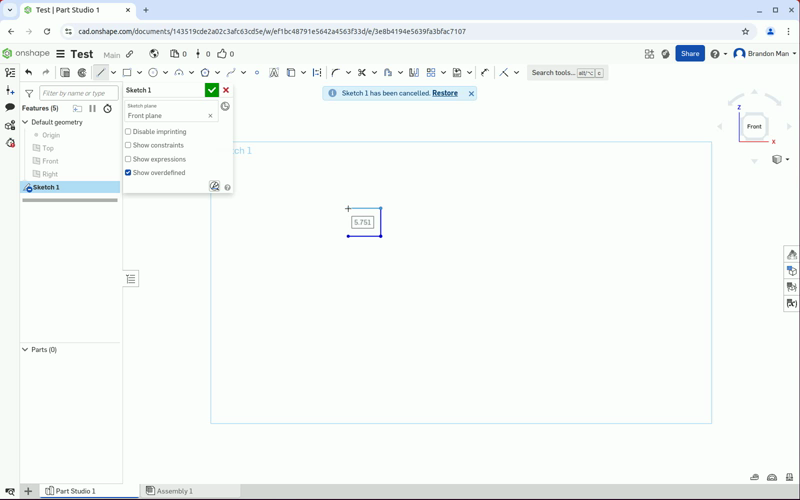
key_up(shift)
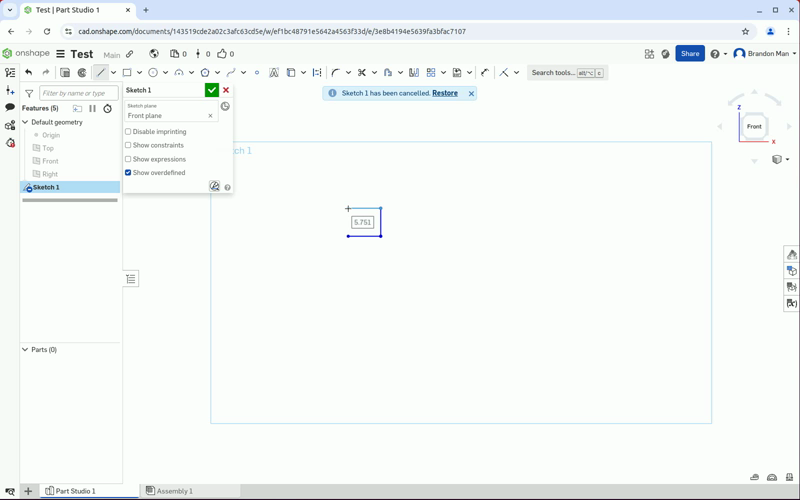
mouse_move(378, 208)
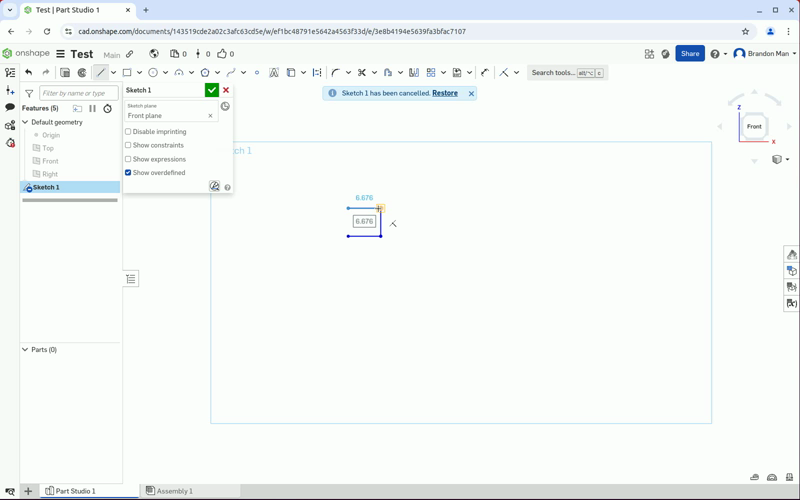
key_down(shift)
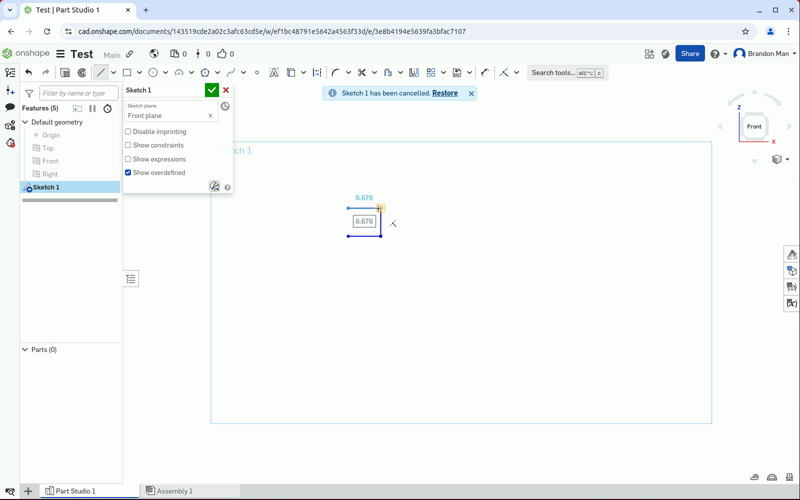
mouse_move(348, 236)
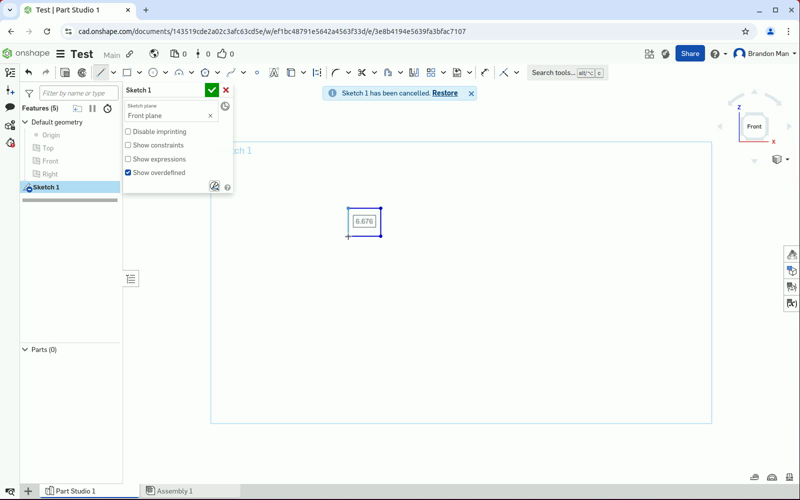
key_up(shift)
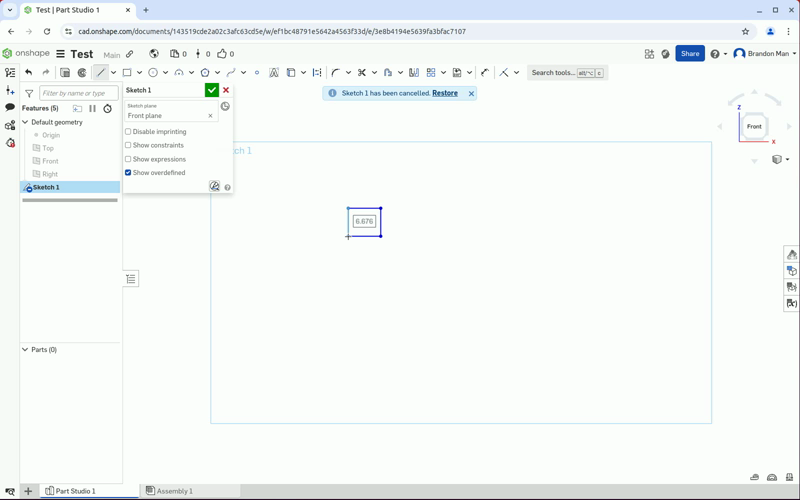
click(348, 236)
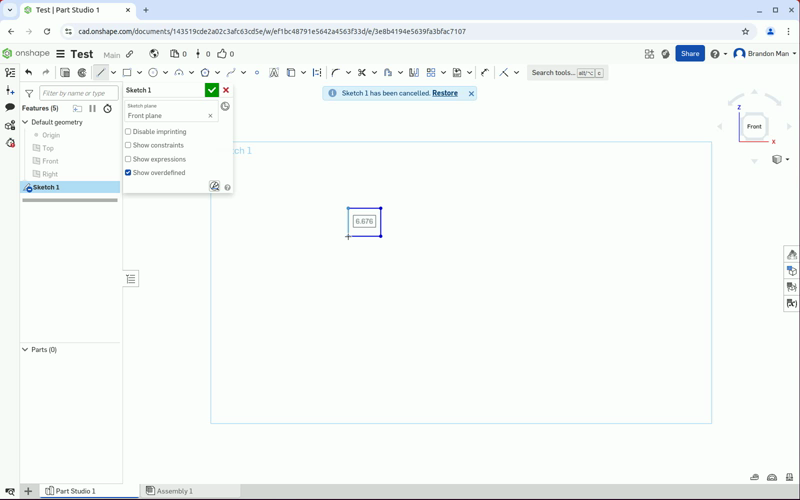
key(esc)
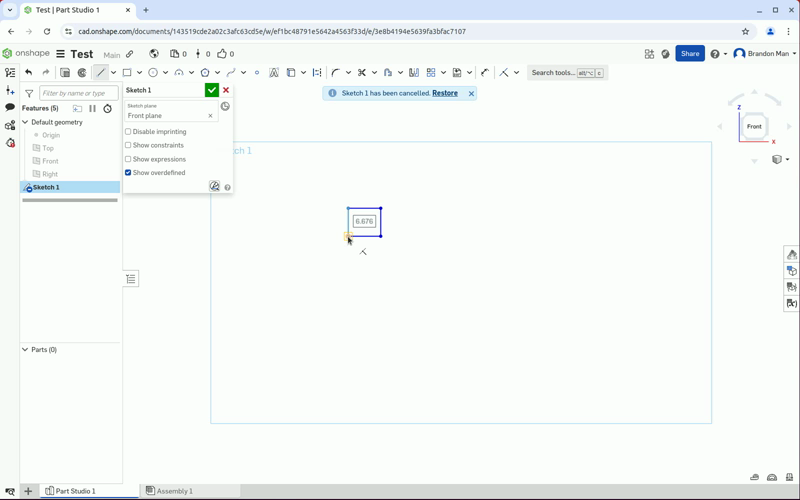
mouse_move(365, 218)
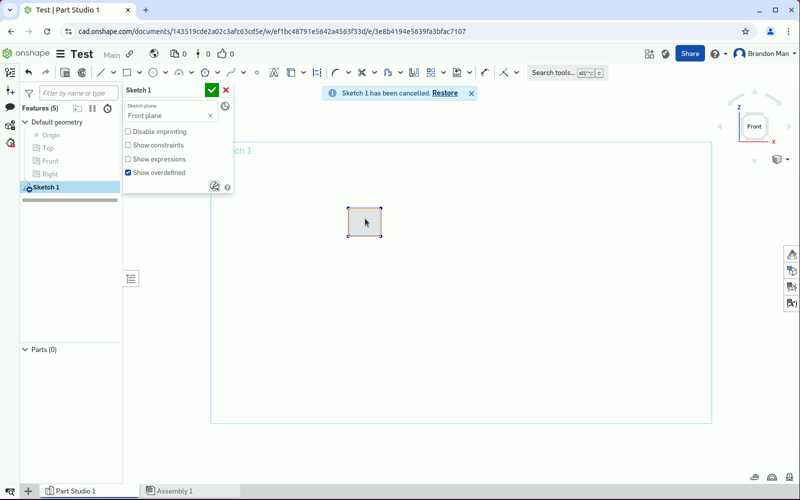
scroll(6)
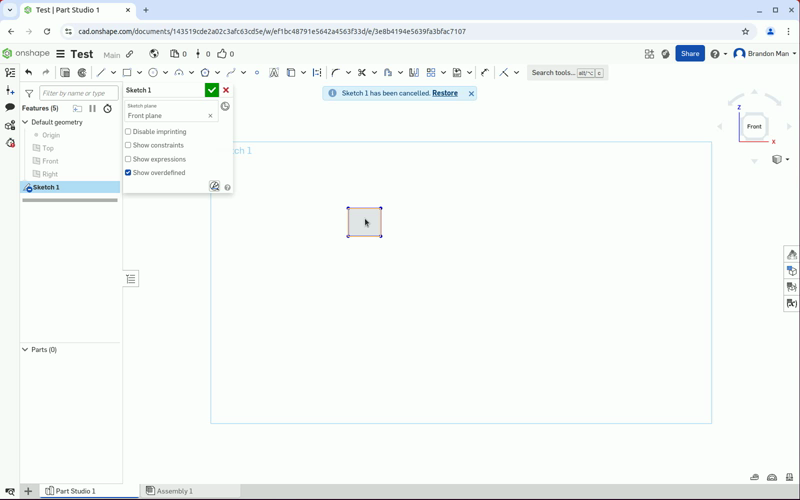
scroll(6)
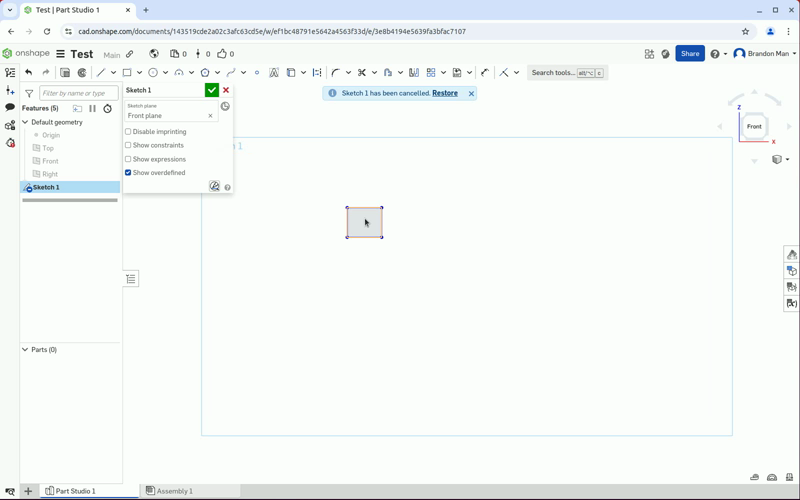
scroll(6)
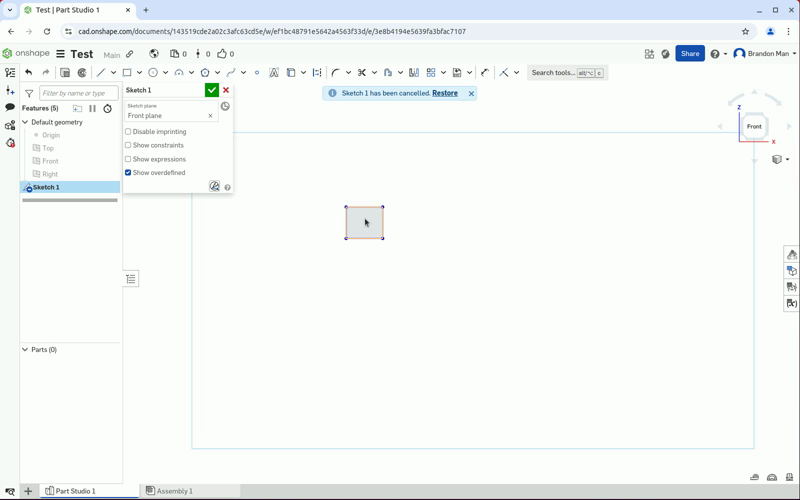
scroll(6)
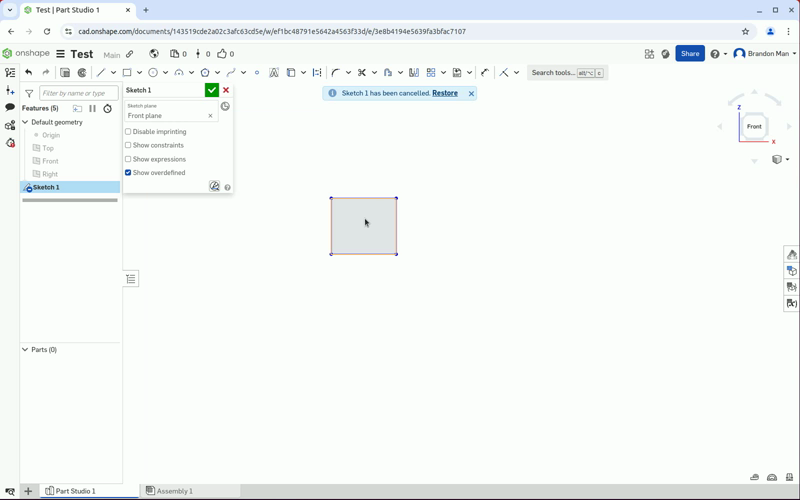
scroll(6)
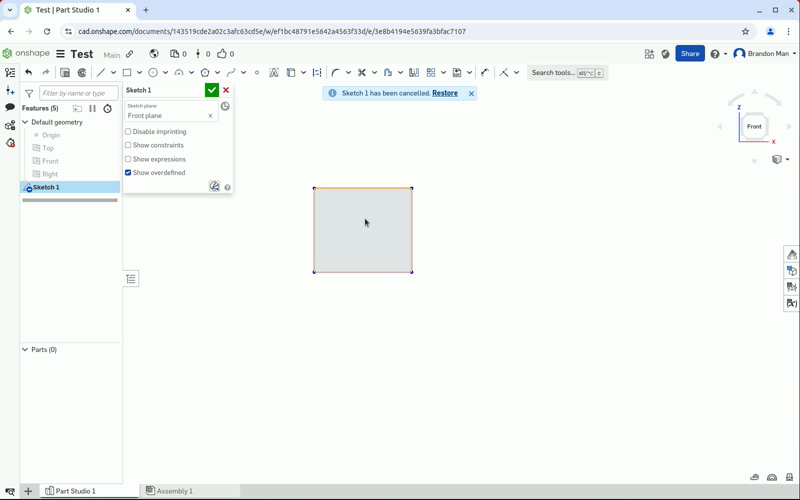
scroll(6)
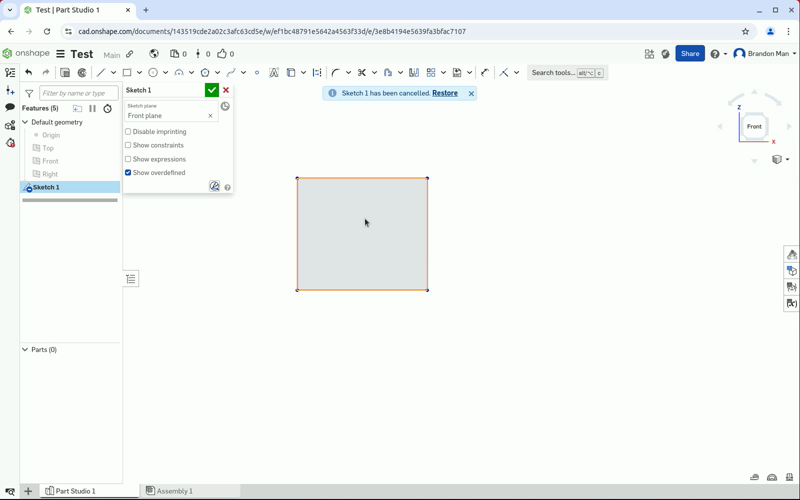
scroll(6)
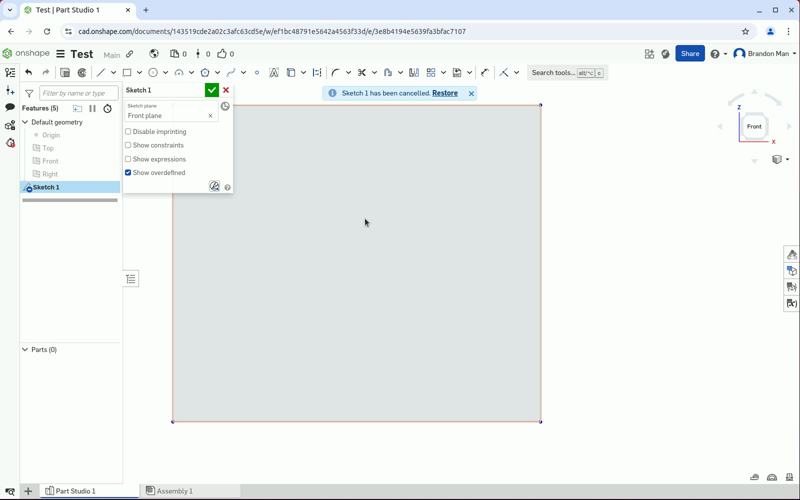
click(365, 218)
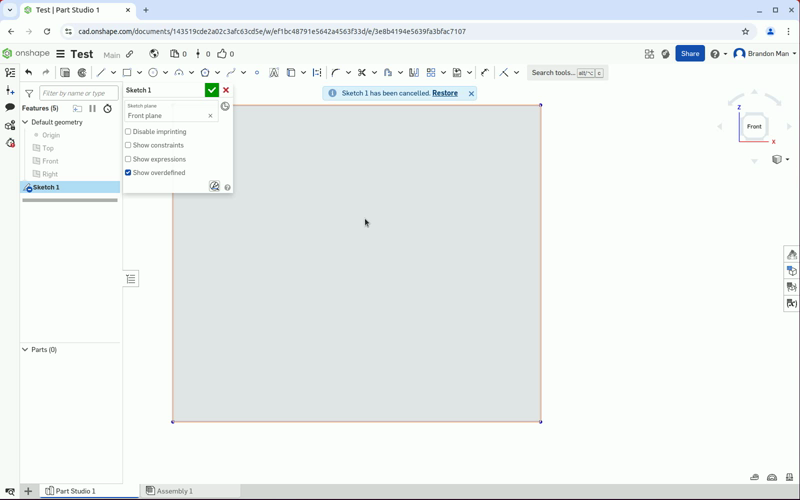
scroll(-6)
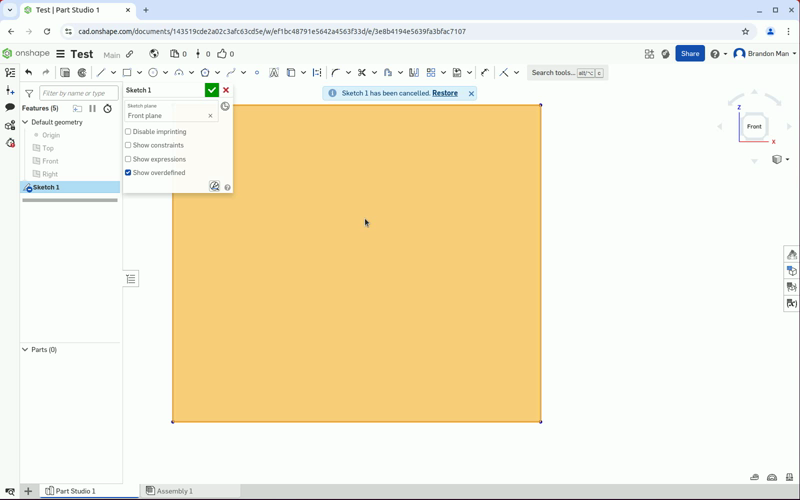
scroll(-6)
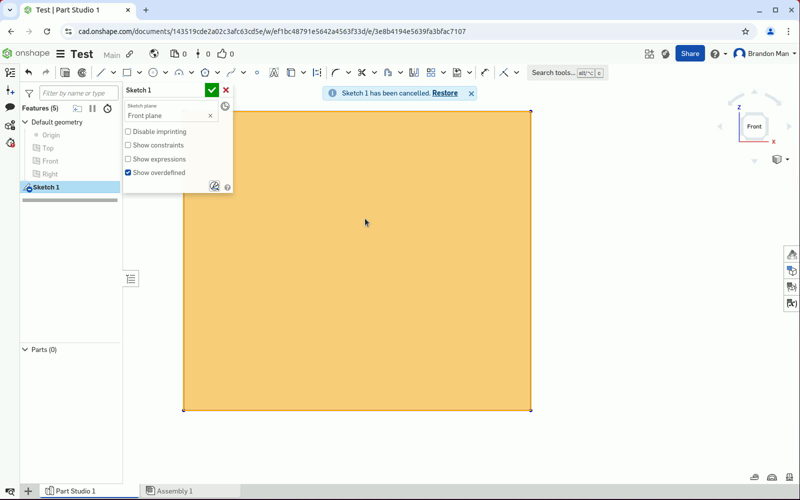
scroll(-6)
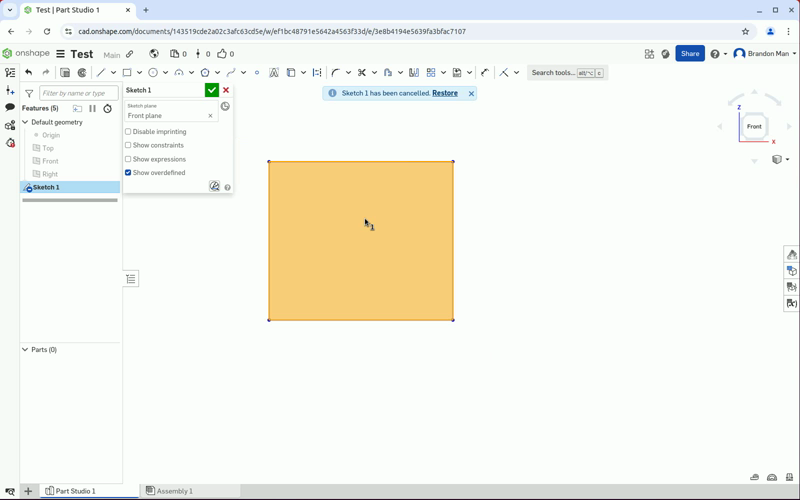
scroll(-6)
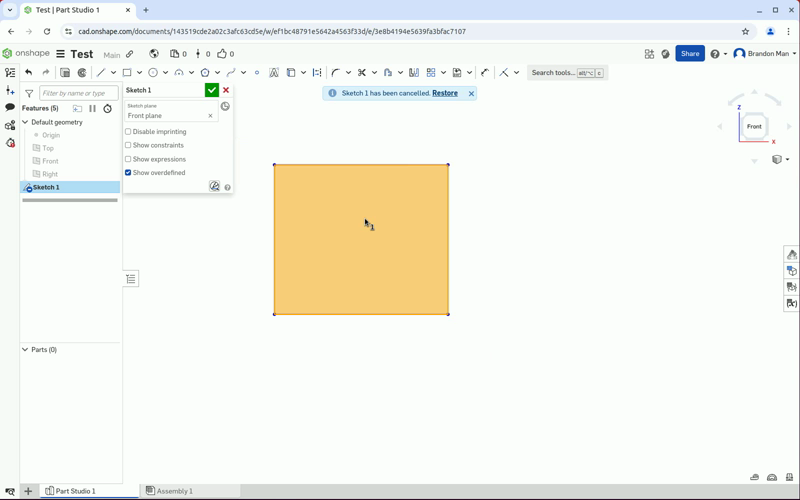
scroll(-6)
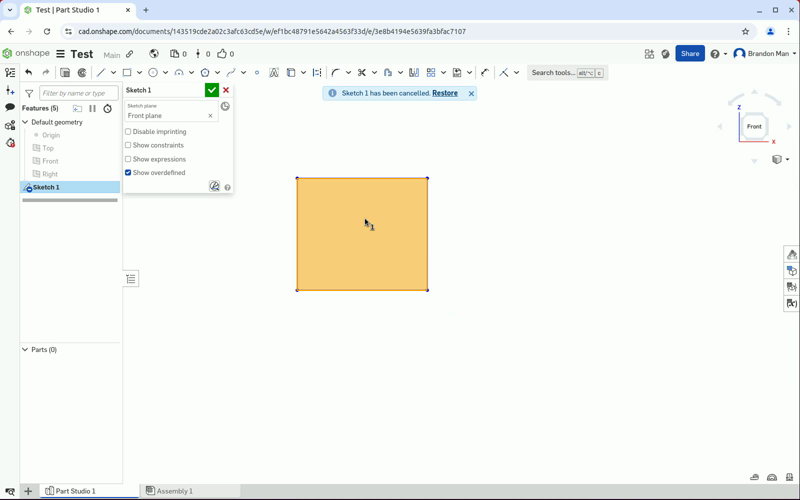
scroll(-6)
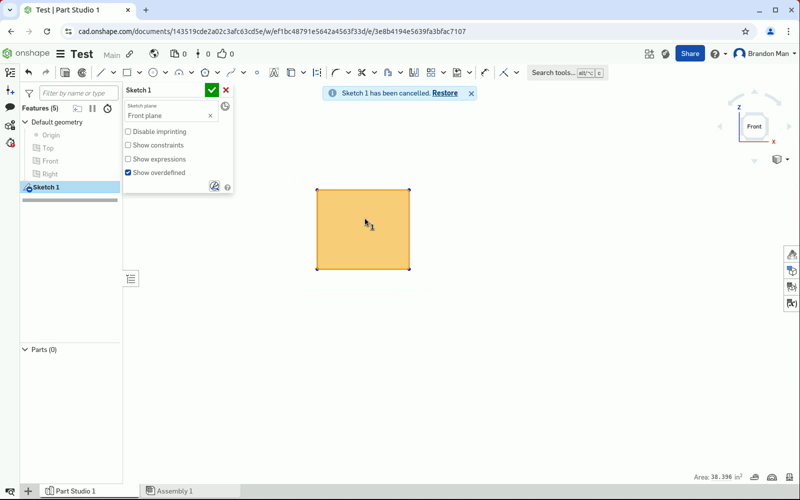
scroll(-6)
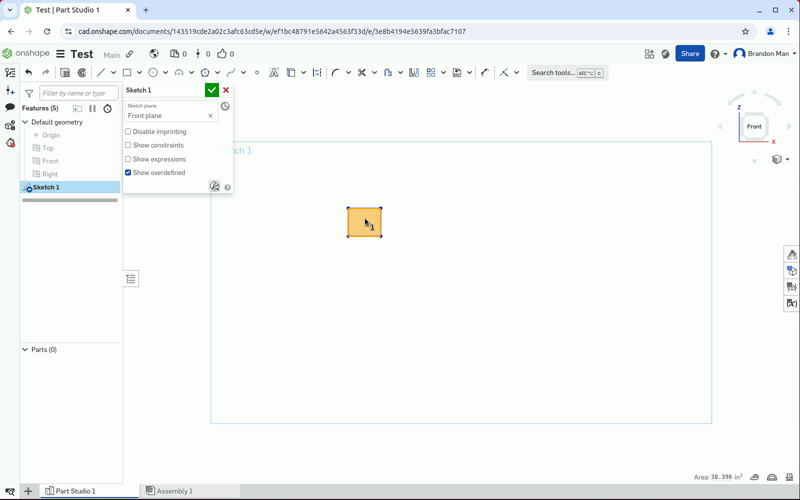
mouse_move(73, 352)
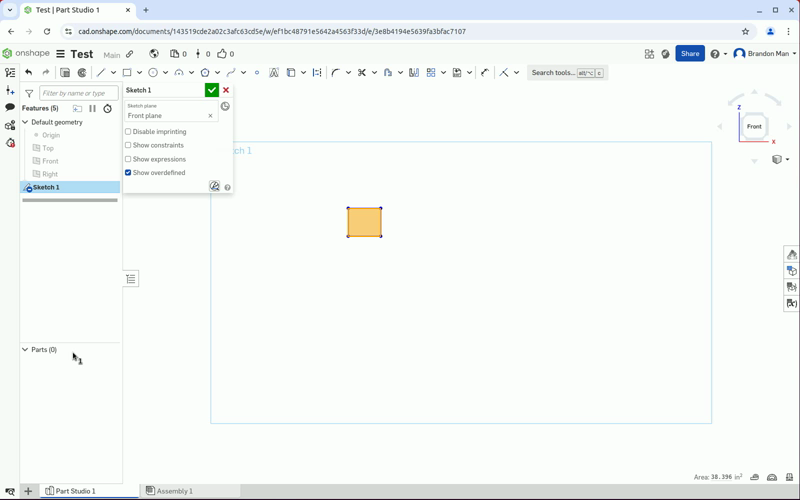
key(shift+y)
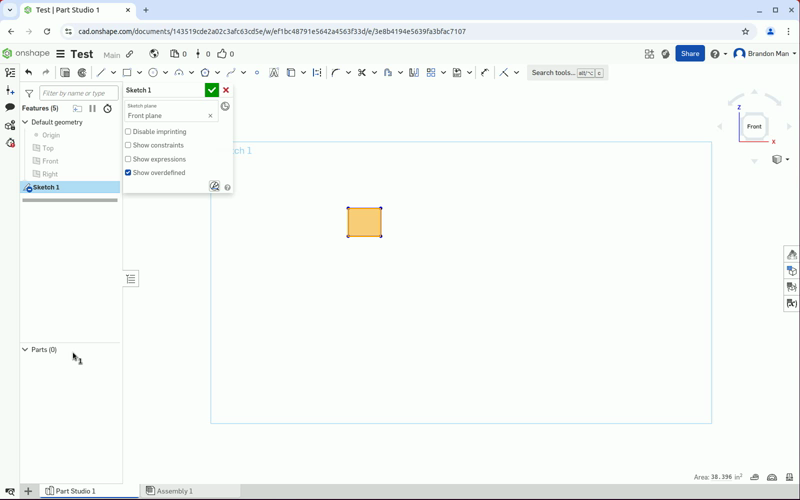
key(shift+e)
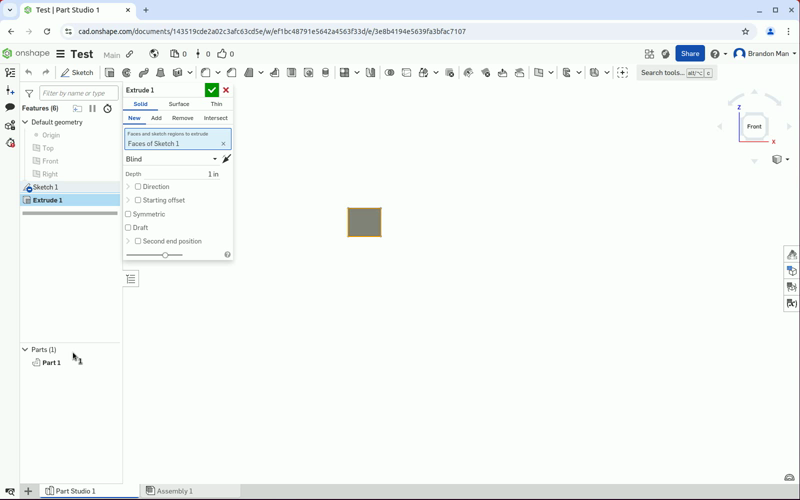
mouse_move(143, 106)
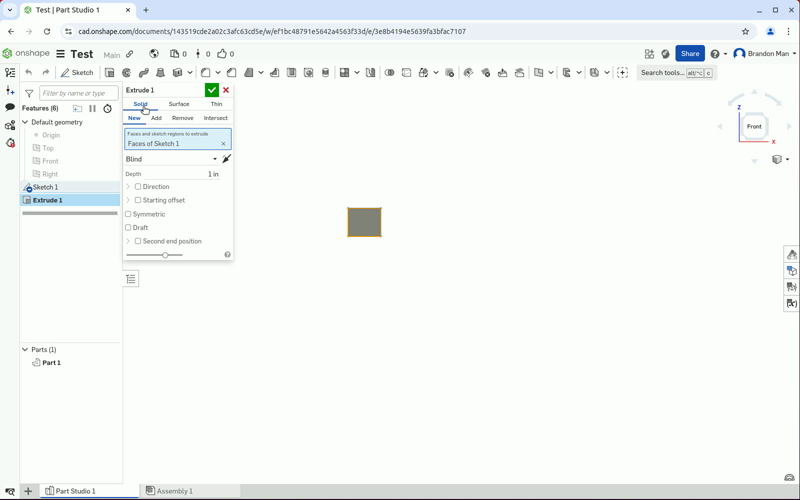
click(143, 106)
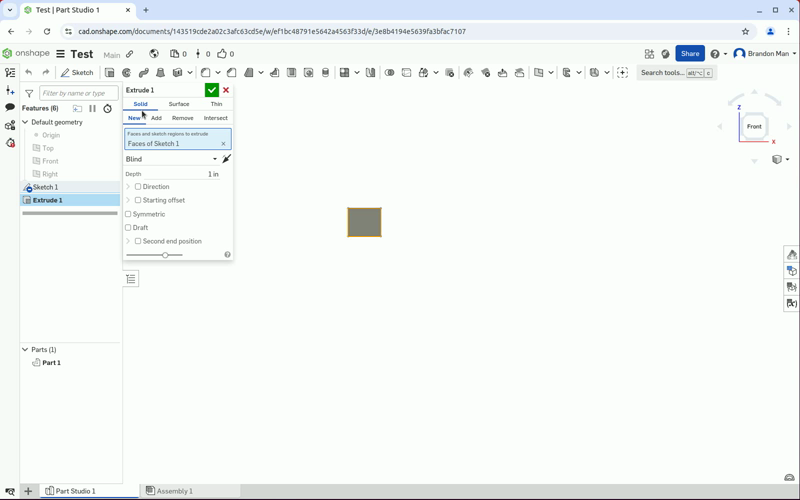
mouse_move(137, 120)
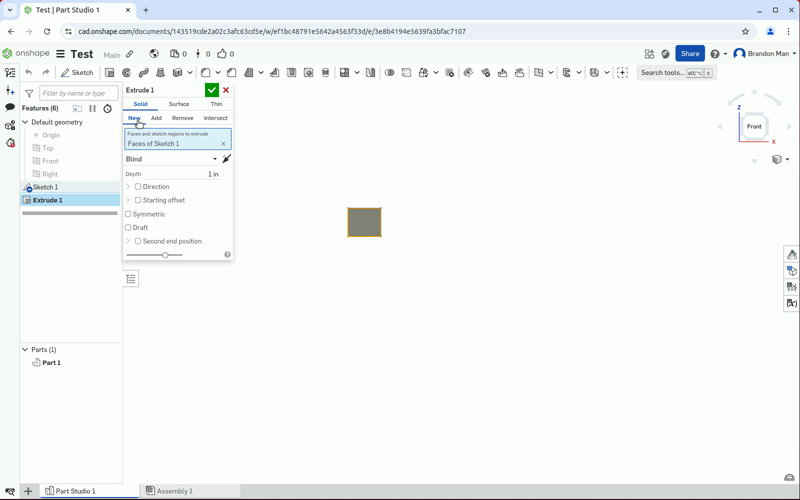
click(137, 120)
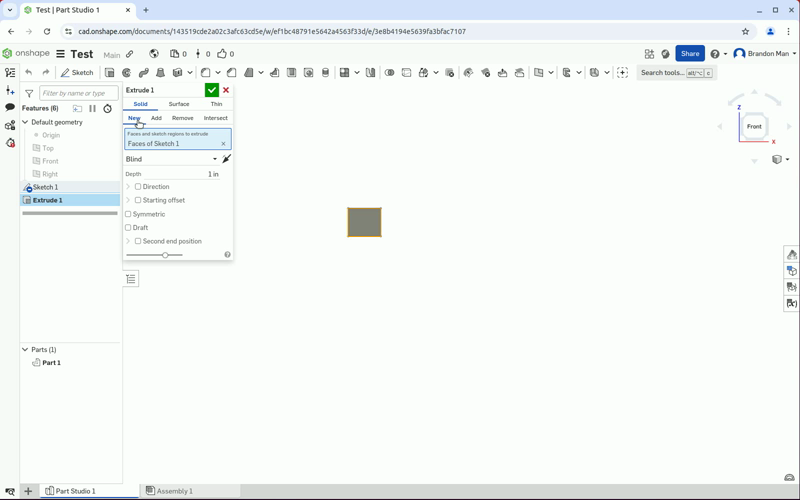
key(tab, 4)
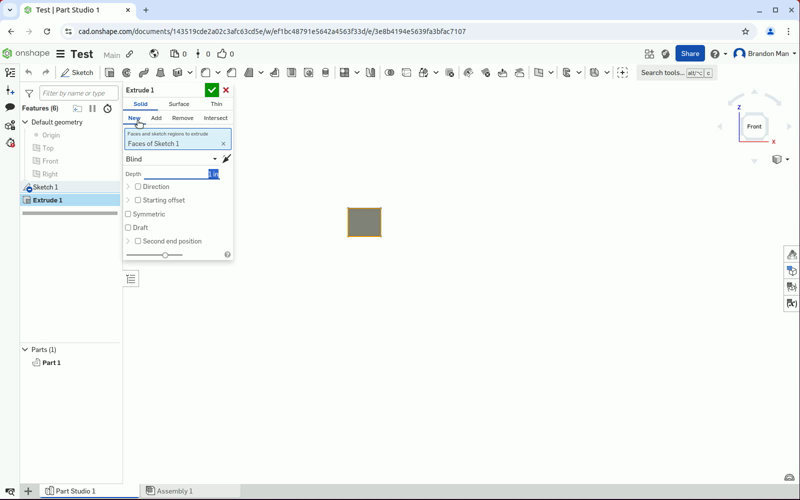
text(11.795)
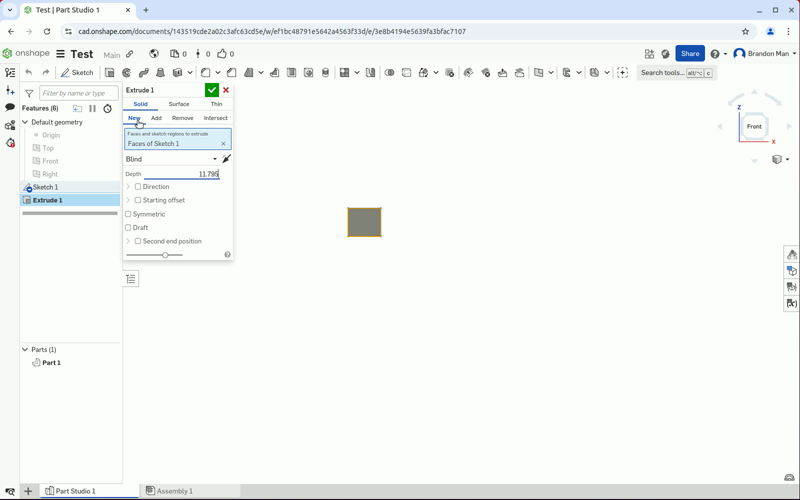
key(enter)
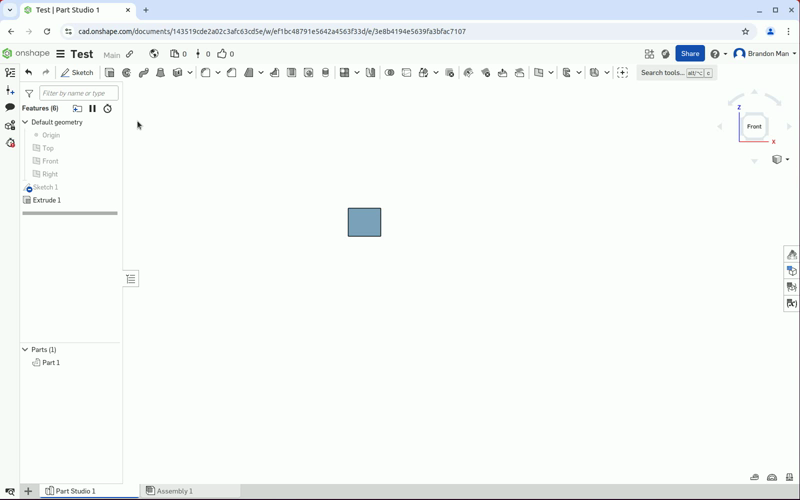
key(shift+h)
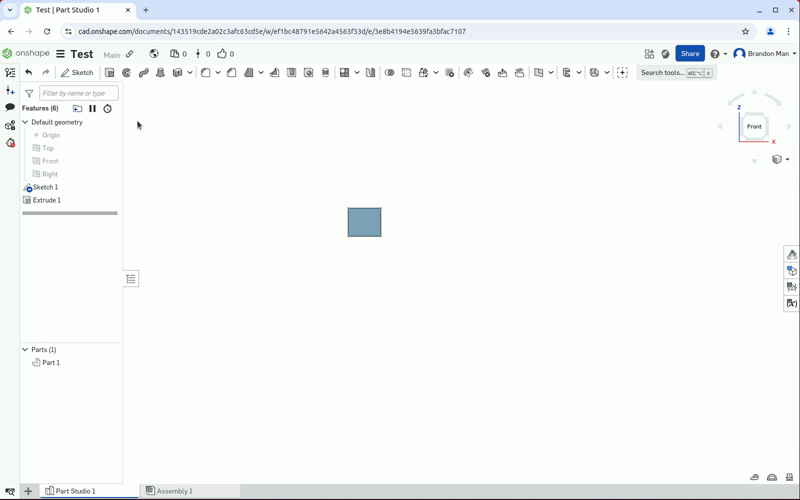
key(shift+h)
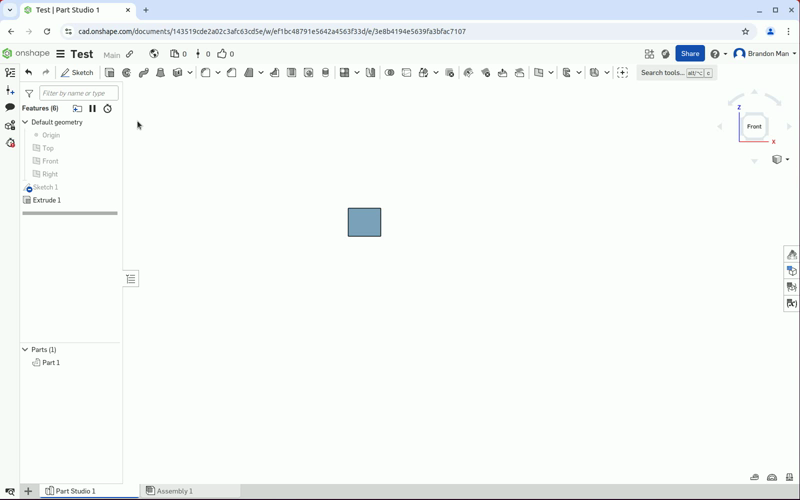
mouse_move(73, 189)
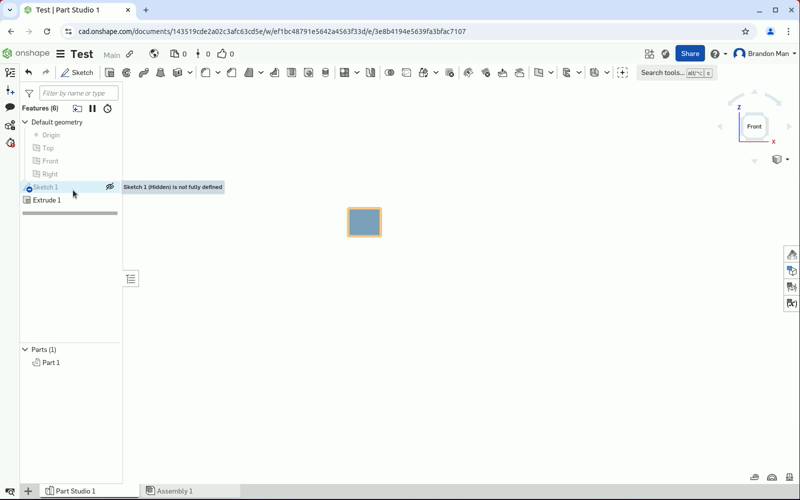
click(73, 189)
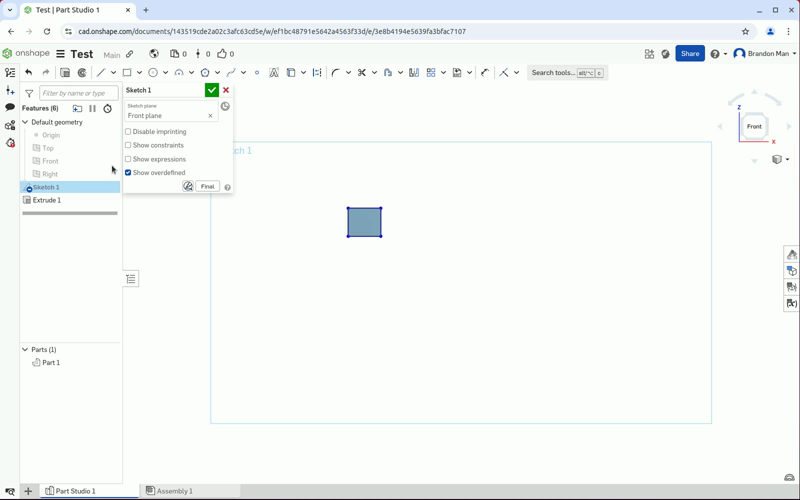
mouse_move(229, 92)
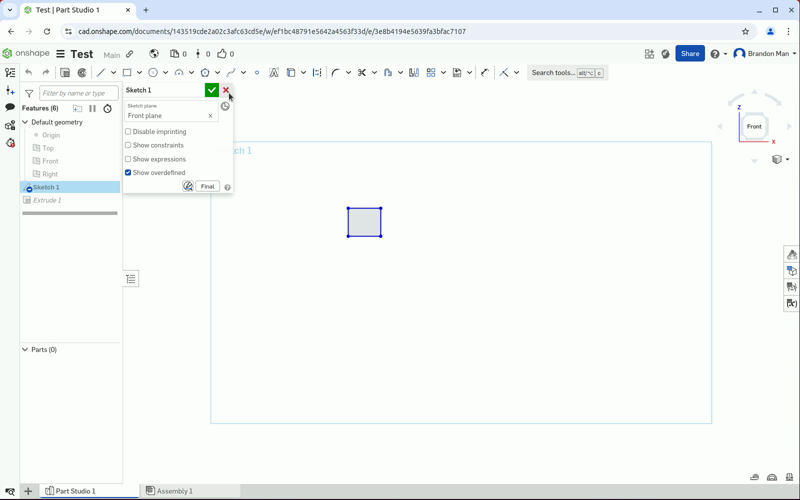
click(229, 92)
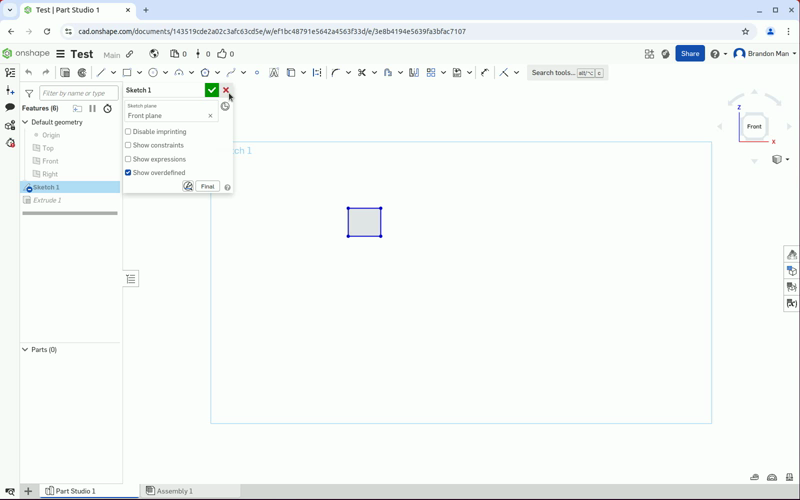
key(shift+s)
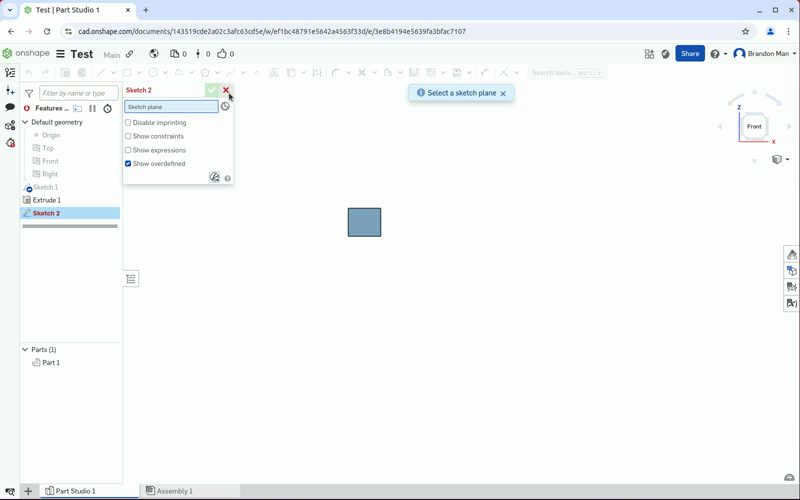
mouse_move(73, 163)
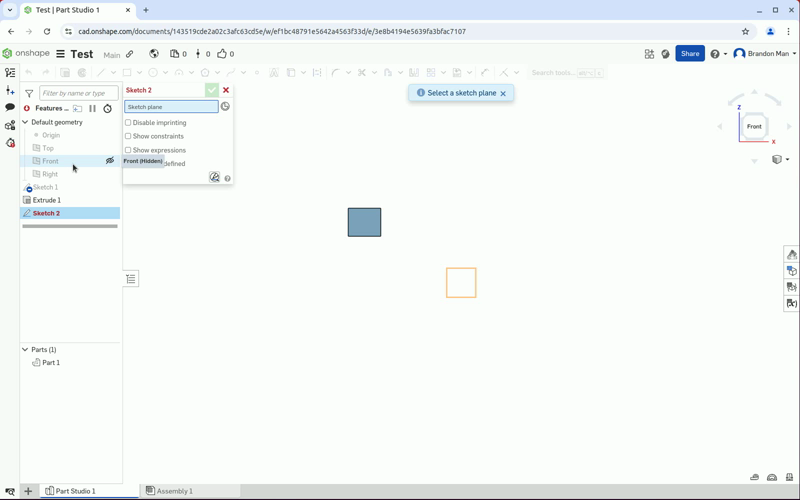
click(73, 163)
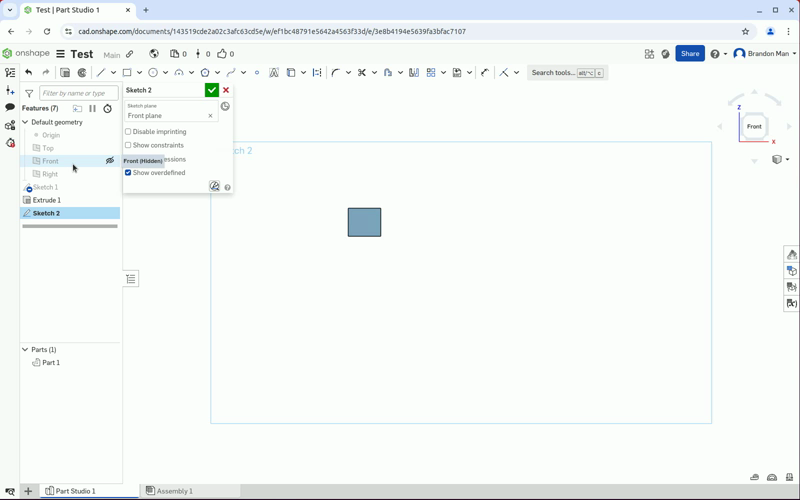
mouse_move(73, 352)
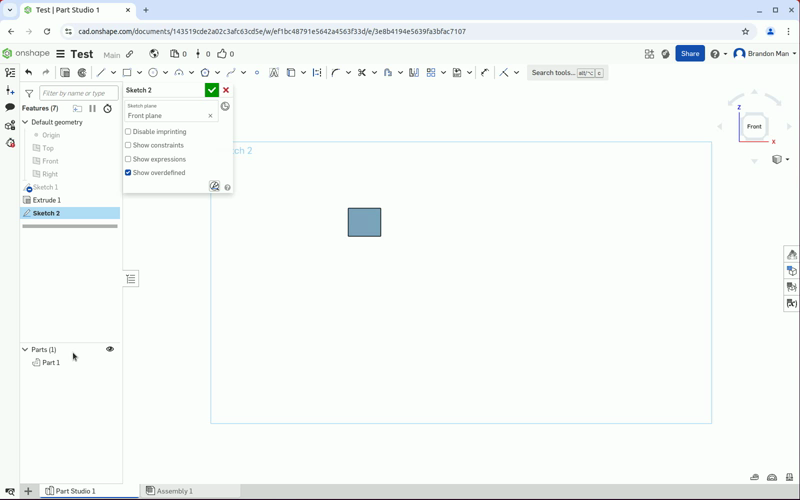
key(y)
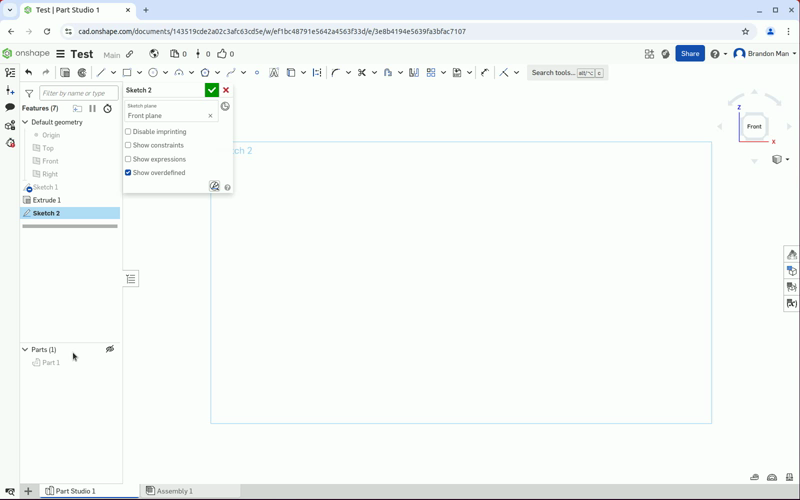
key(l)
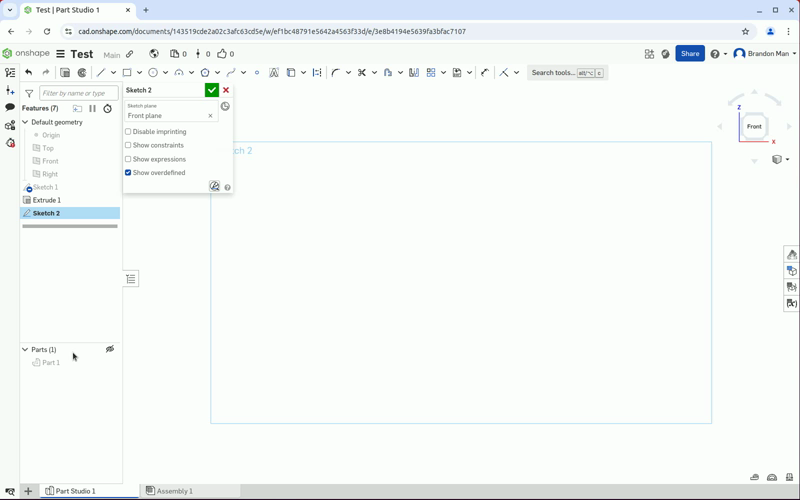
key_down(shift)
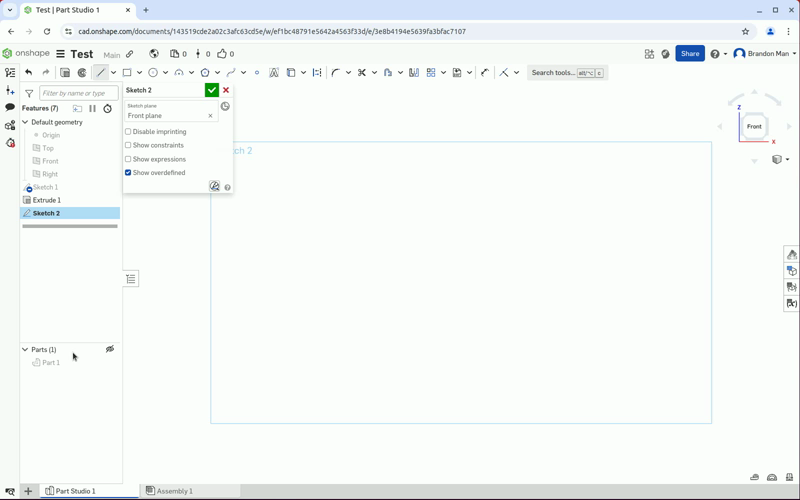
mouse_move(541, 236)
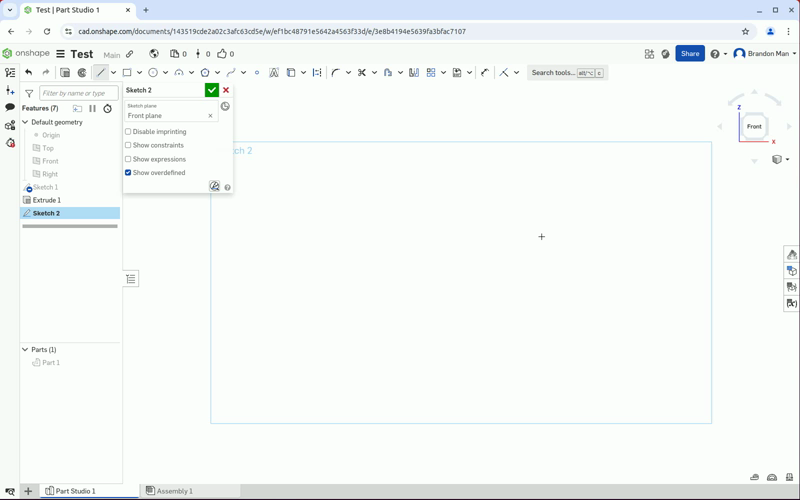
click(541, 236)
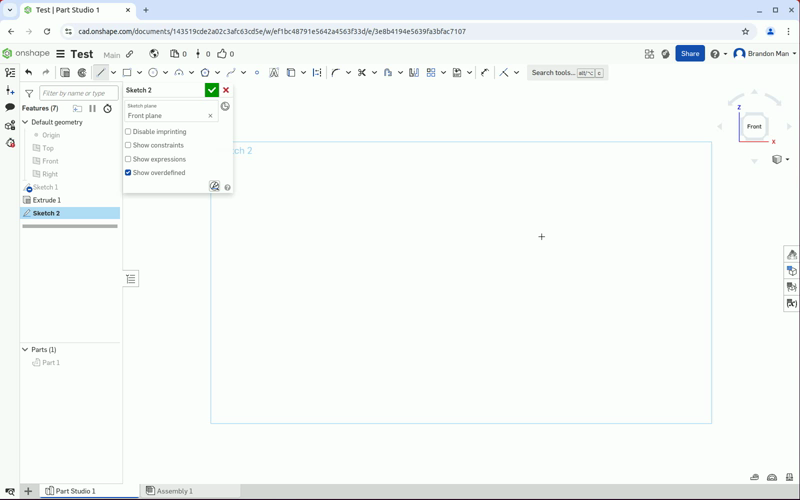
key_up(shift)
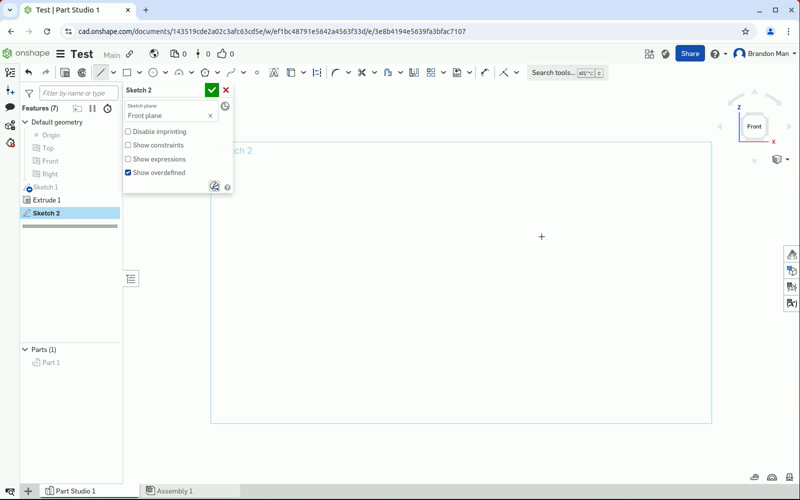
key_down(shift)
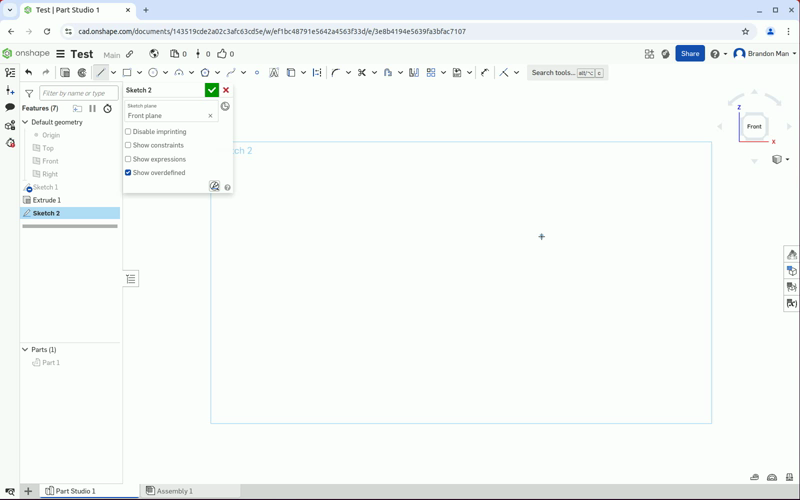
mouse_move(571, 236)
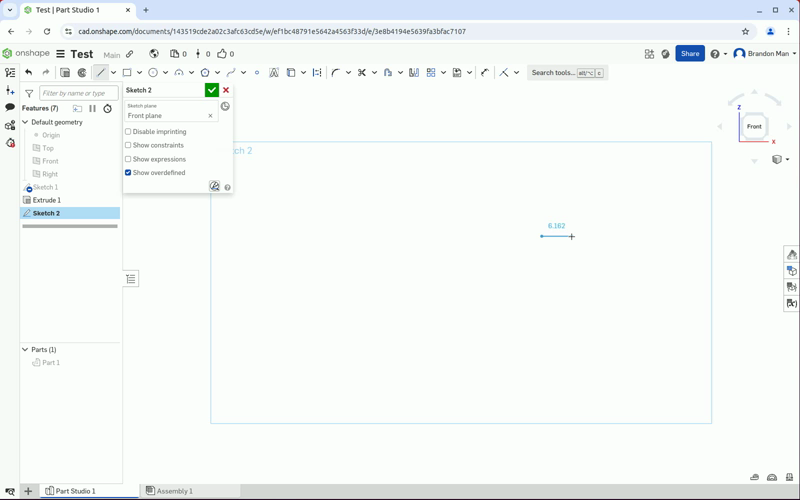
mouse_move(574, 236)
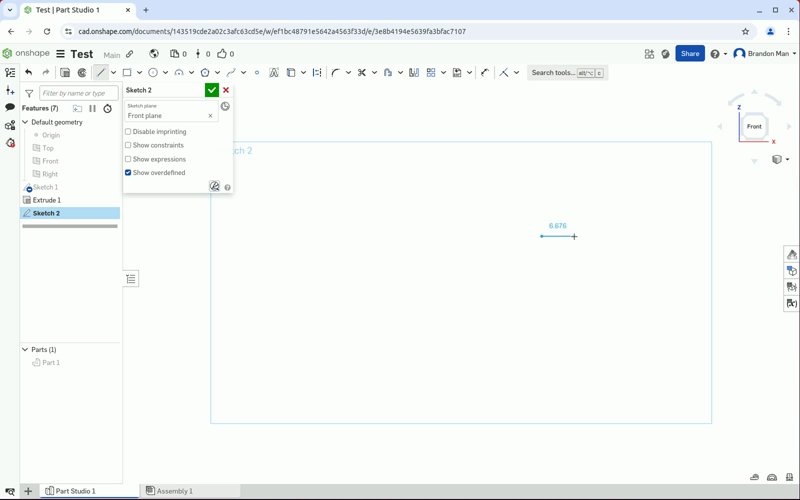
click(574, 236)
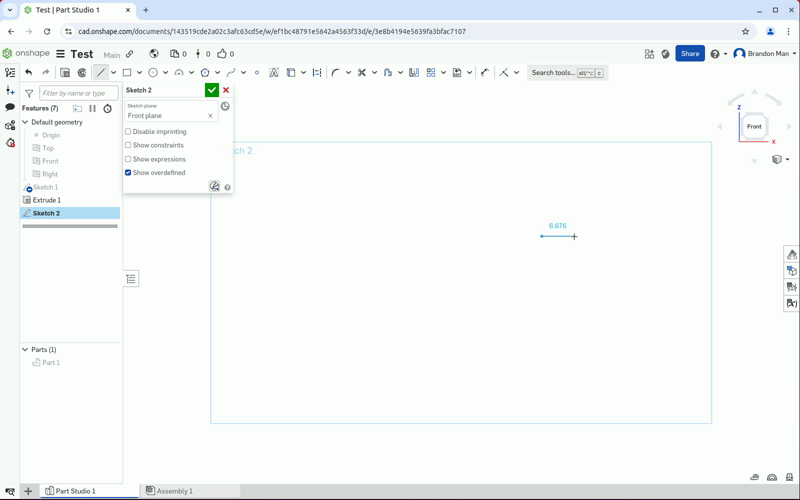
key_up(shift)
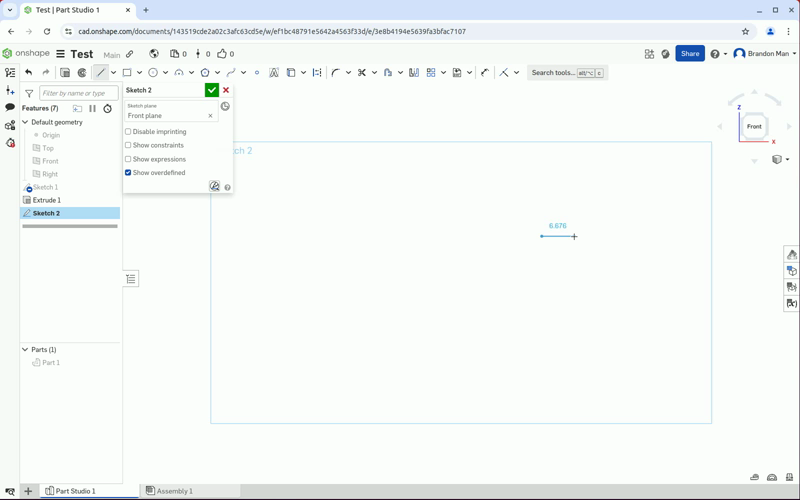
key_down(shift)
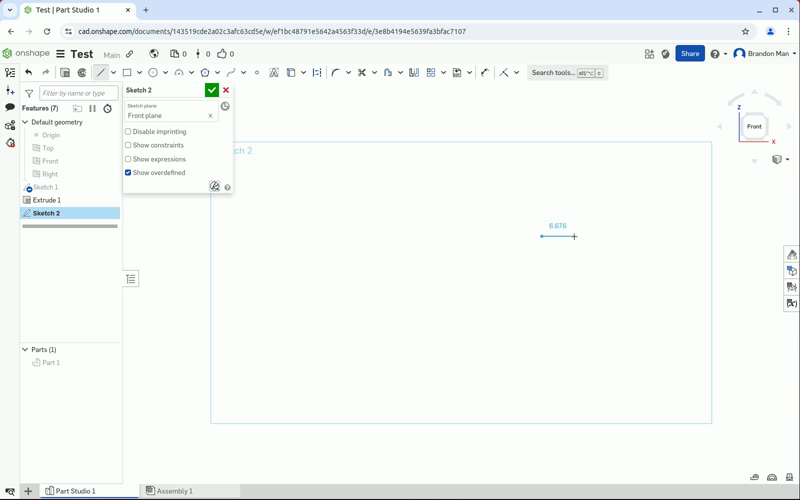
mouse_move(589, 236)
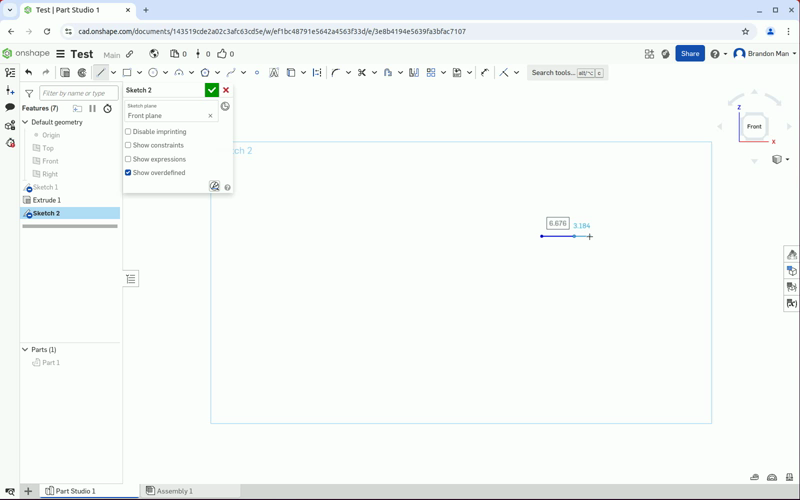
mouse_move(574, 208)
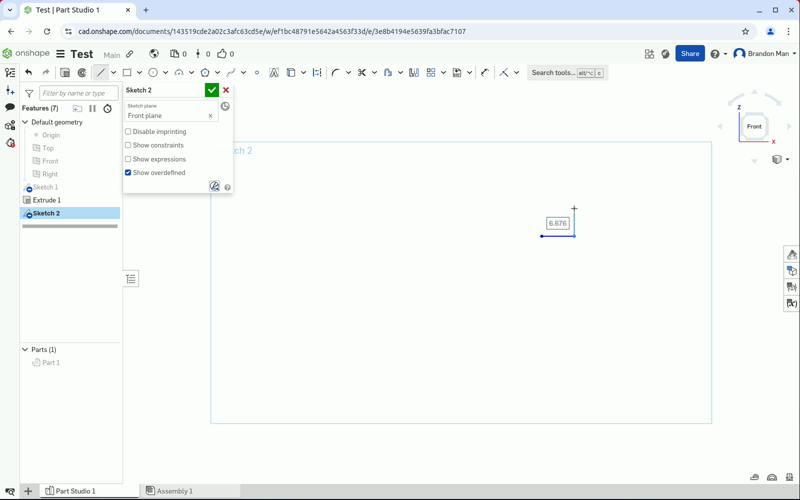
click(574, 208)
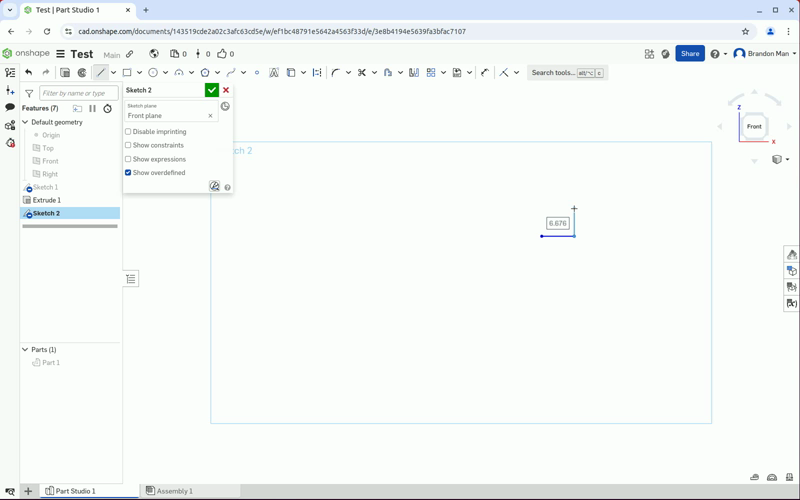
key_up(shift)
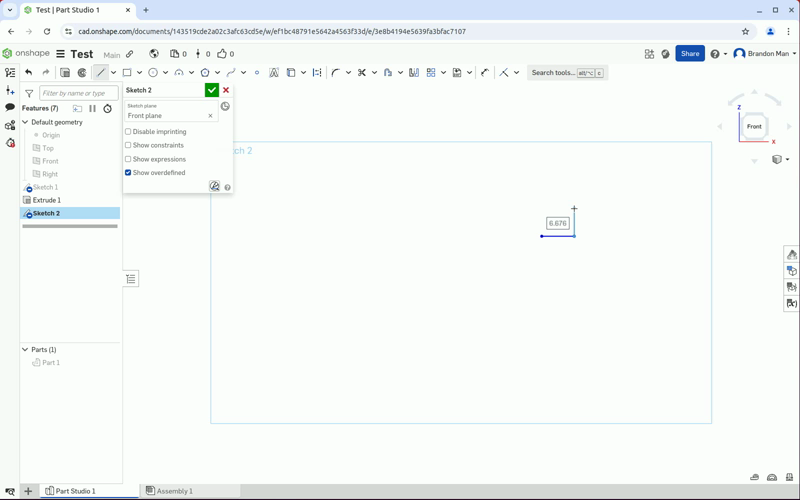
key_down(shift)
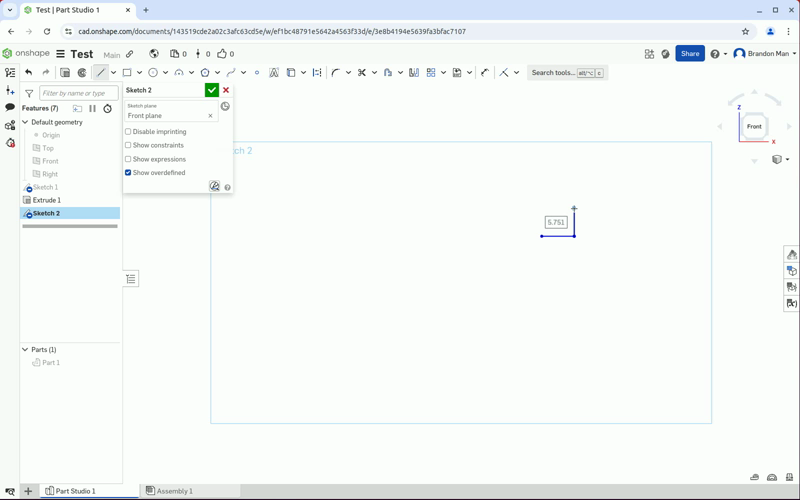
mouse_move(589, 208)
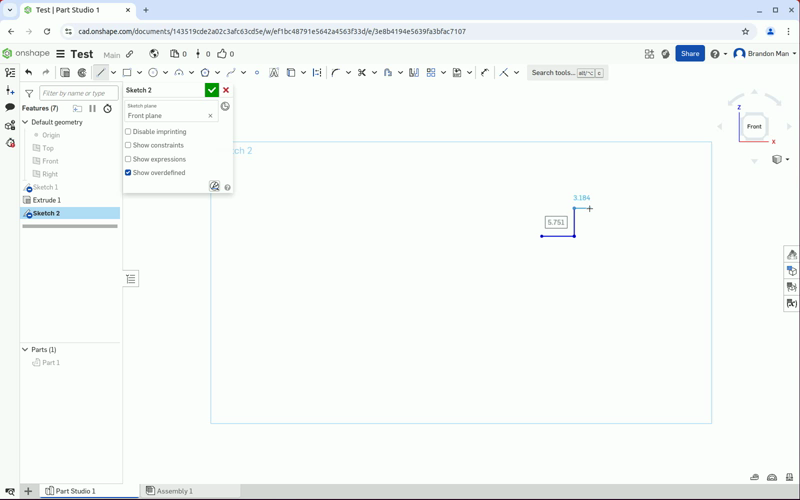
mouse_move(541, 208)
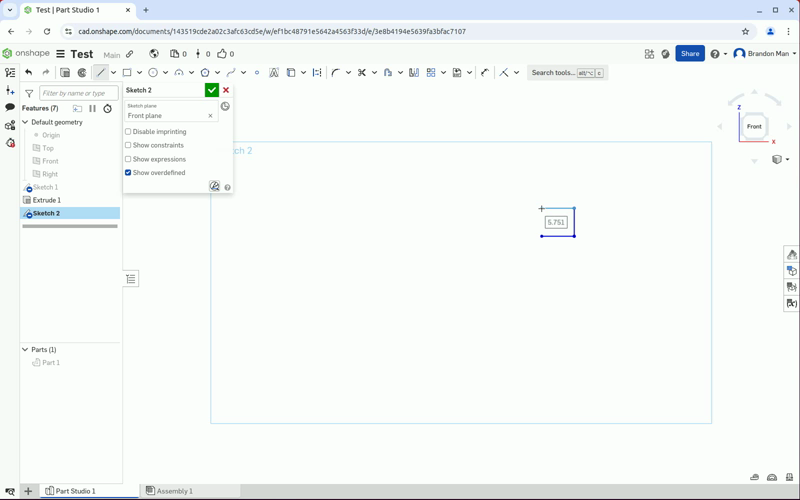
click(541, 208)
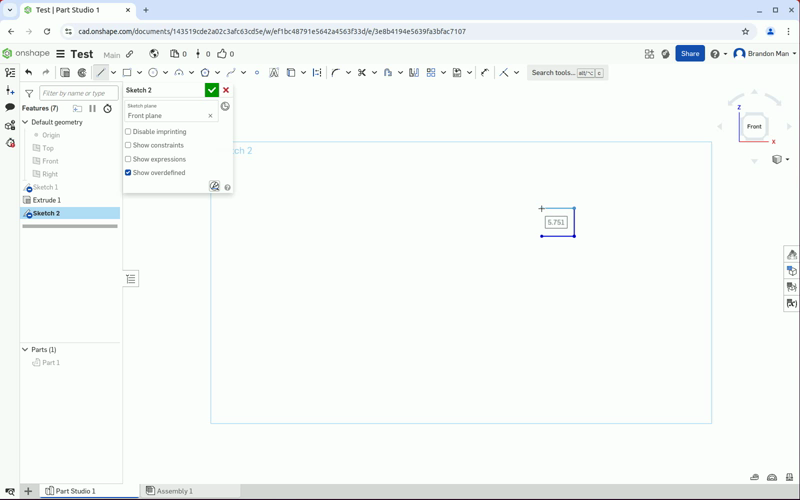
key_up(shift)
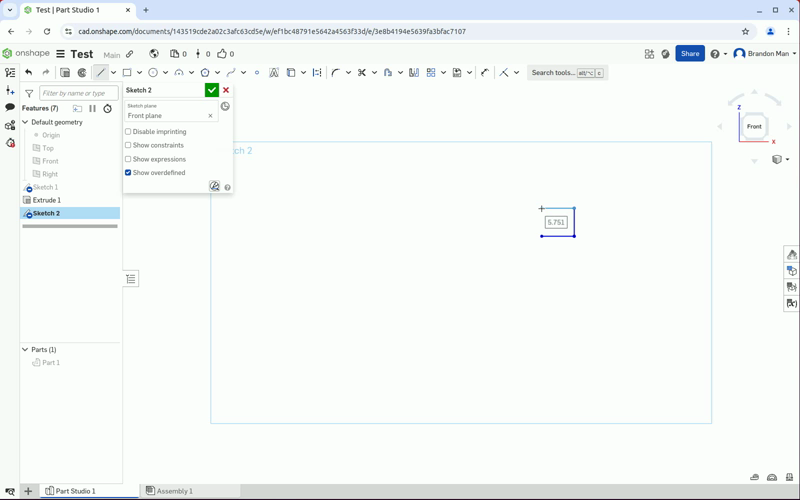
mouse_move(571, 208)
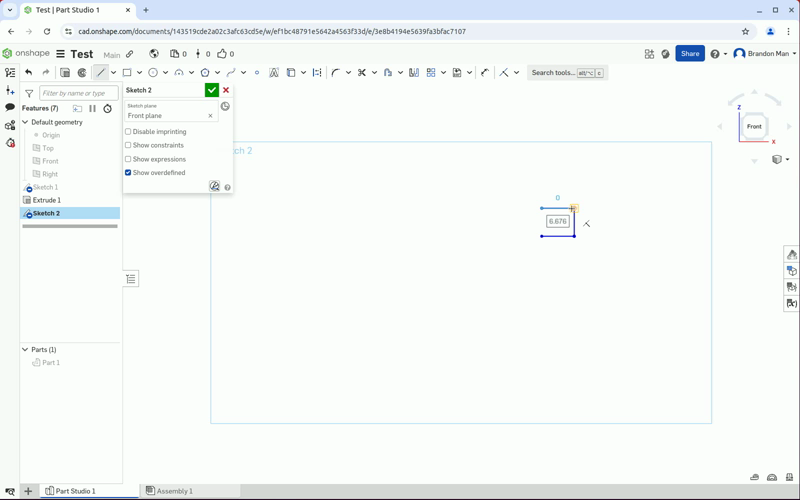
key_down(shift)
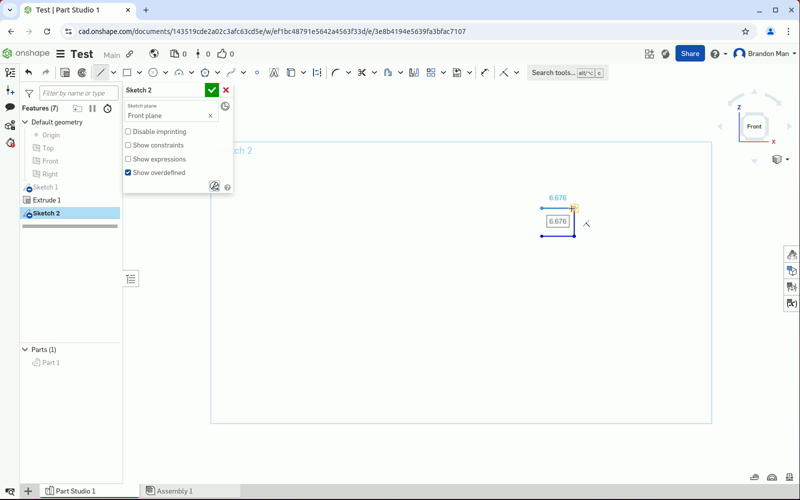
mouse_move(541, 236)
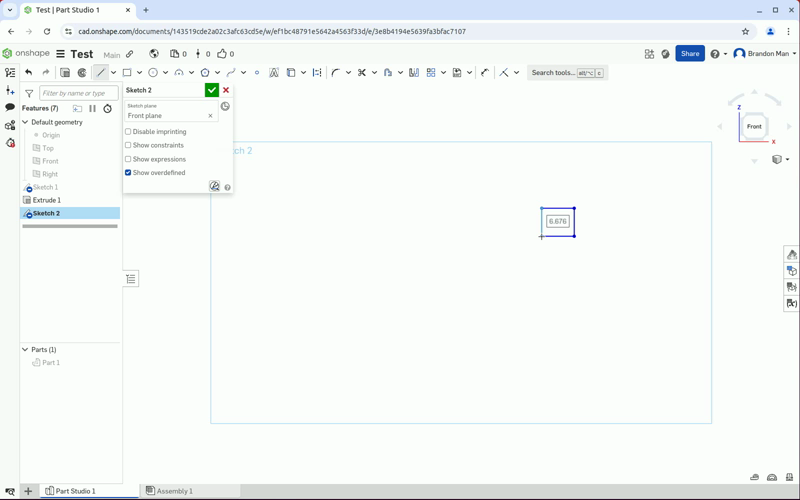
key_up(shift)
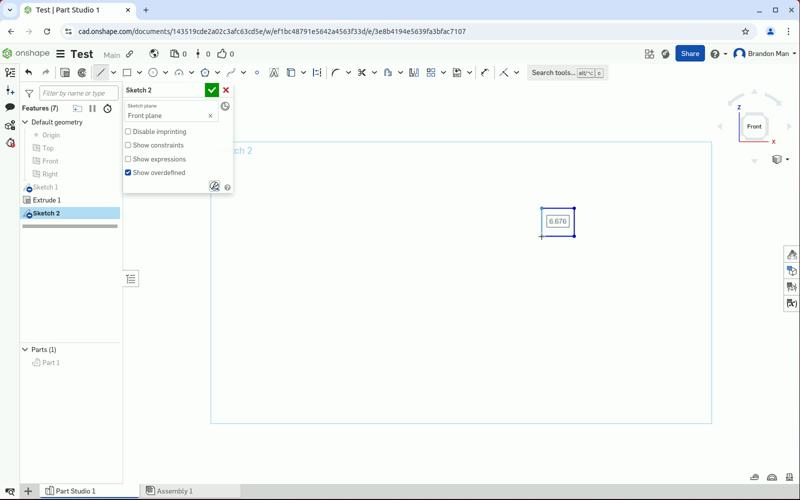
click(541, 236)
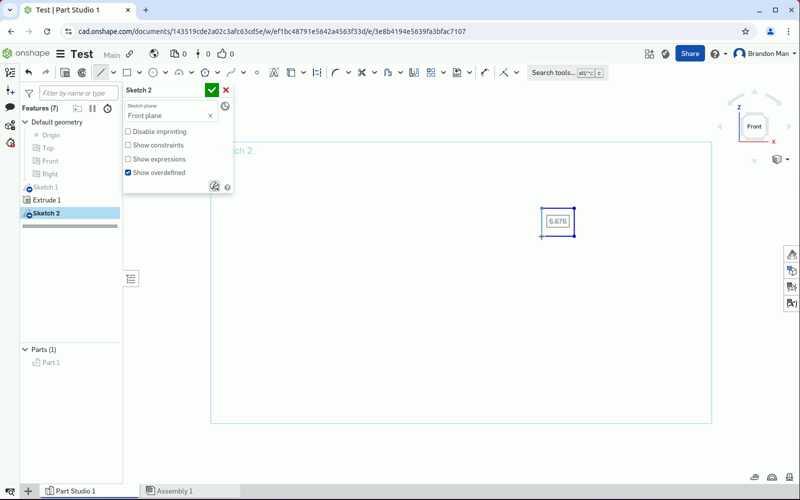
key(esc)
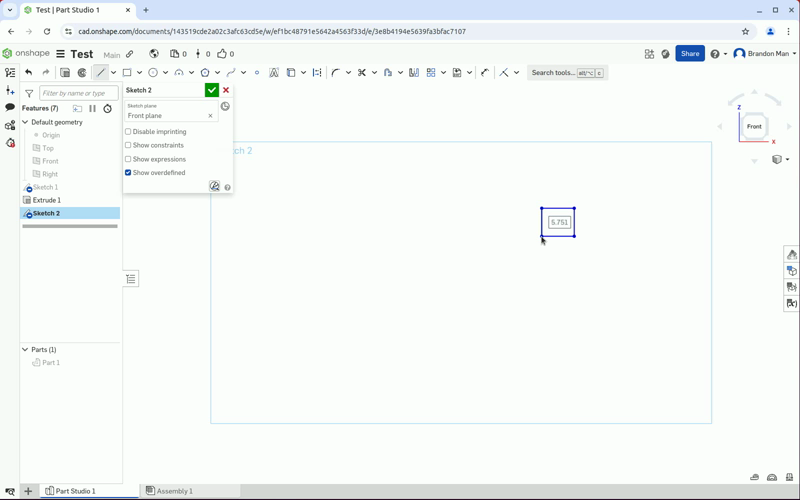
mouse_move(573, 209)
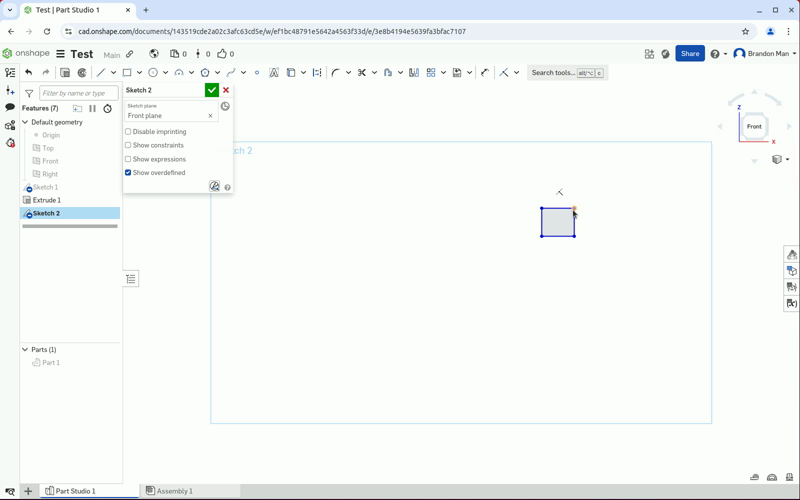
scroll(6)
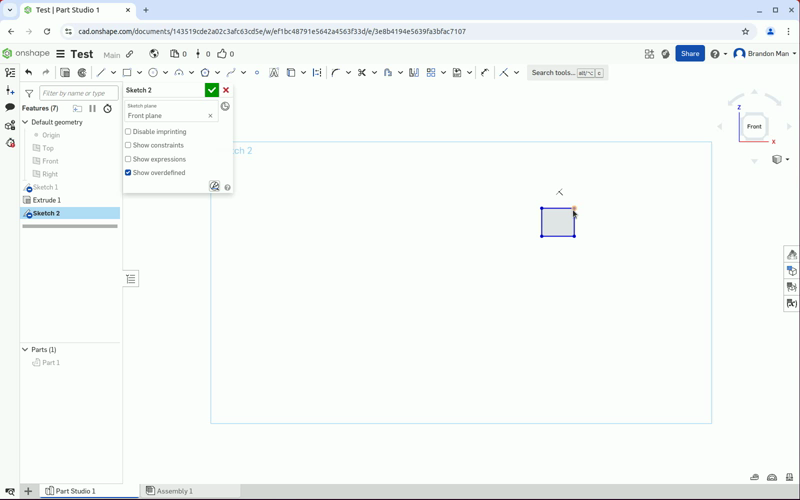
scroll(6)
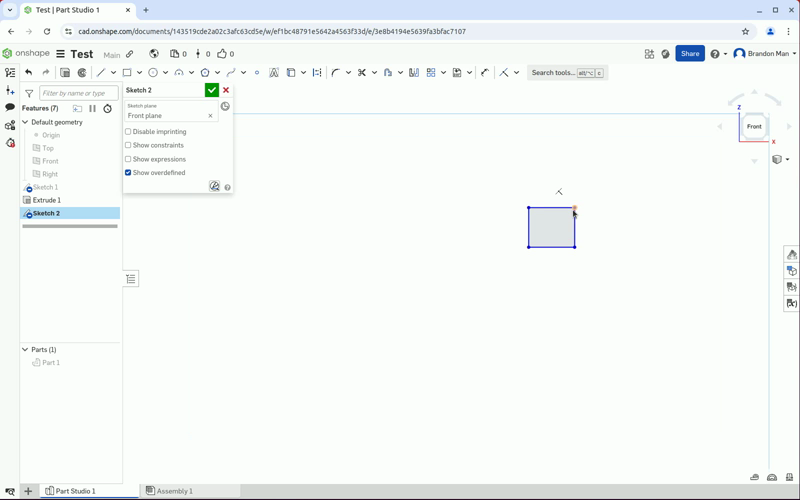
scroll(6)
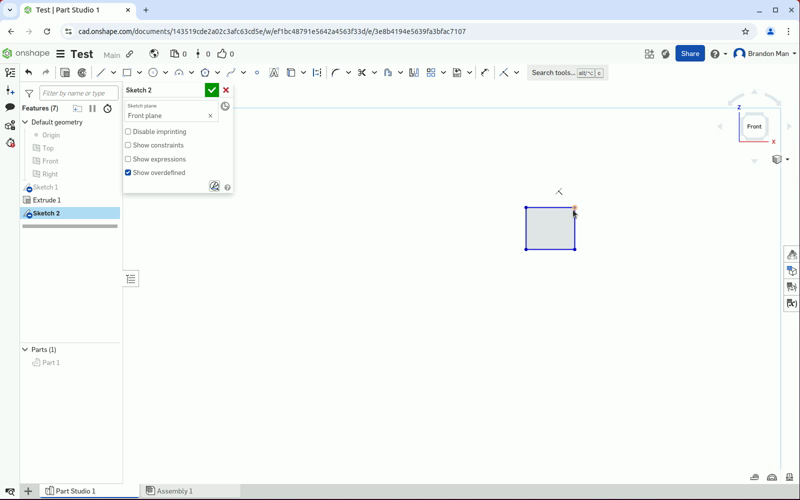
scroll(6)
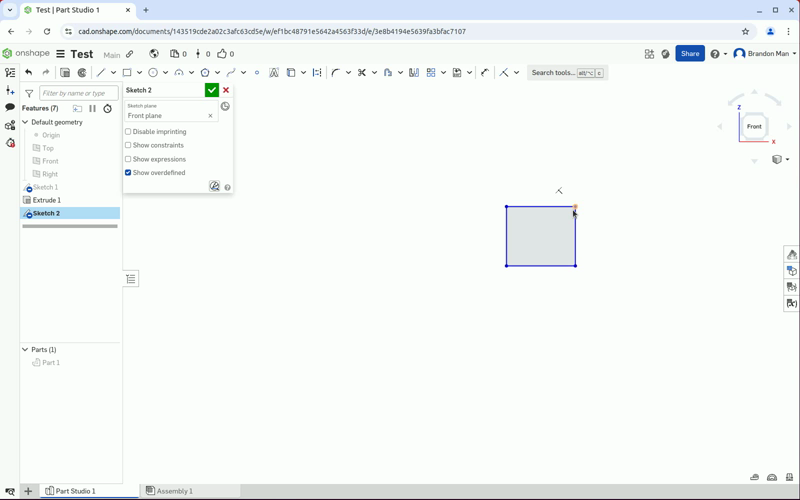
scroll(6)
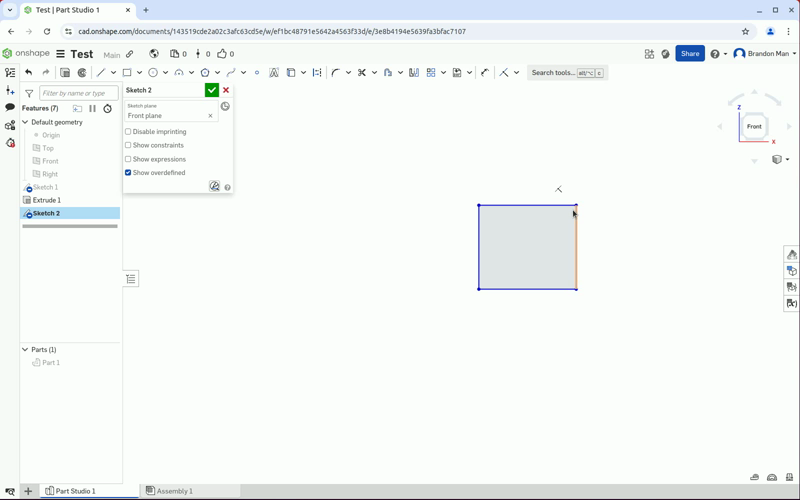
scroll(6)
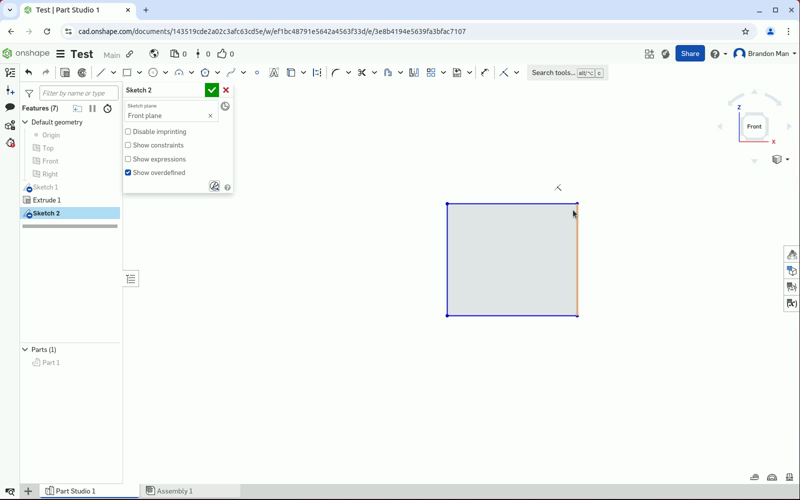
scroll(6)
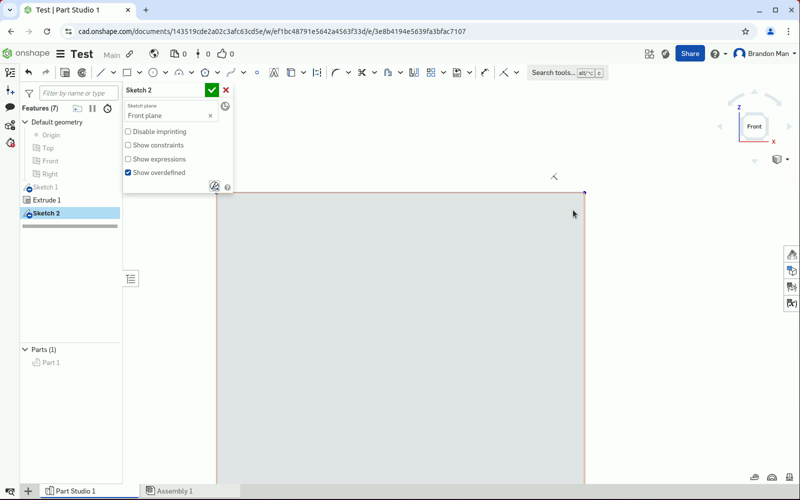
click(573, 209)
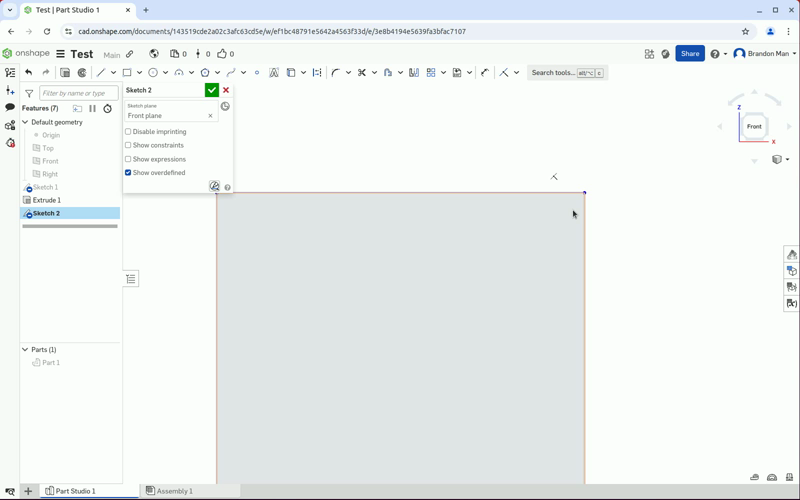
scroll(-6)
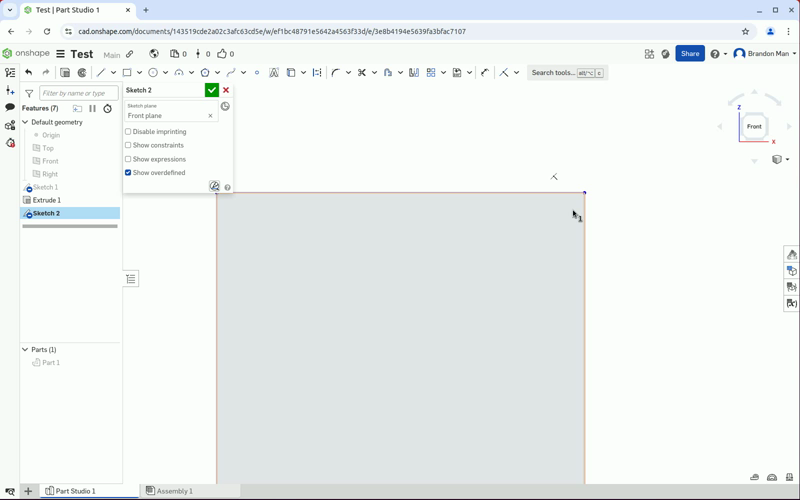
scroll(-6)
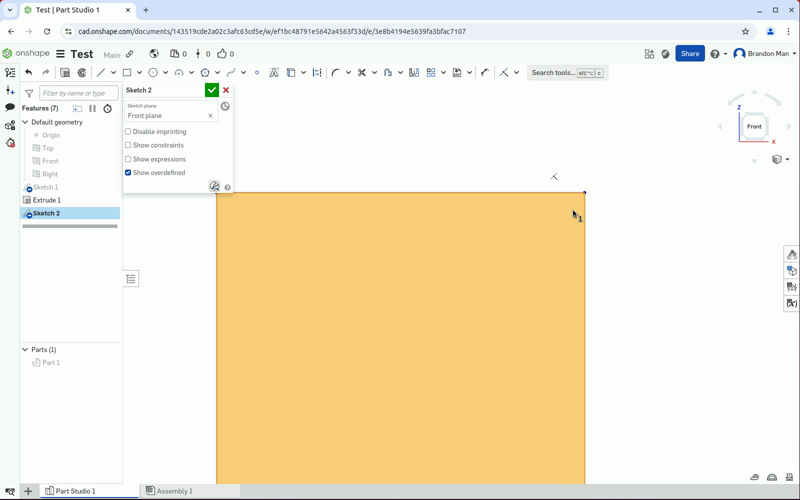
scroll(-6)
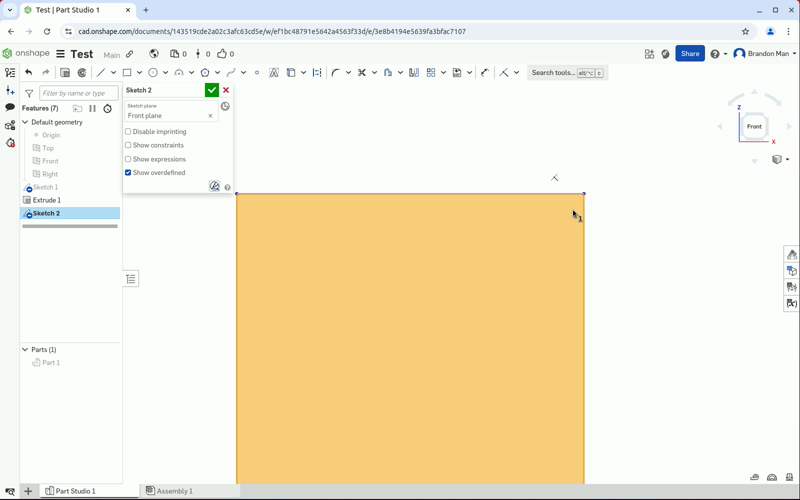
scroll(-6)
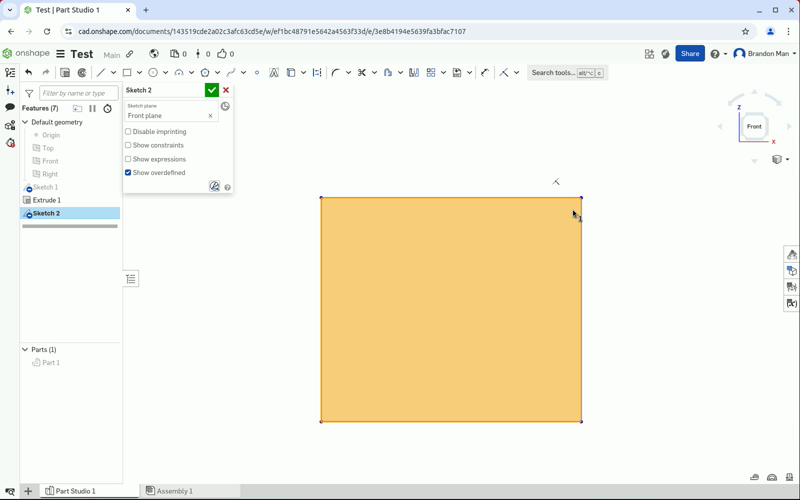
scroll(-6)
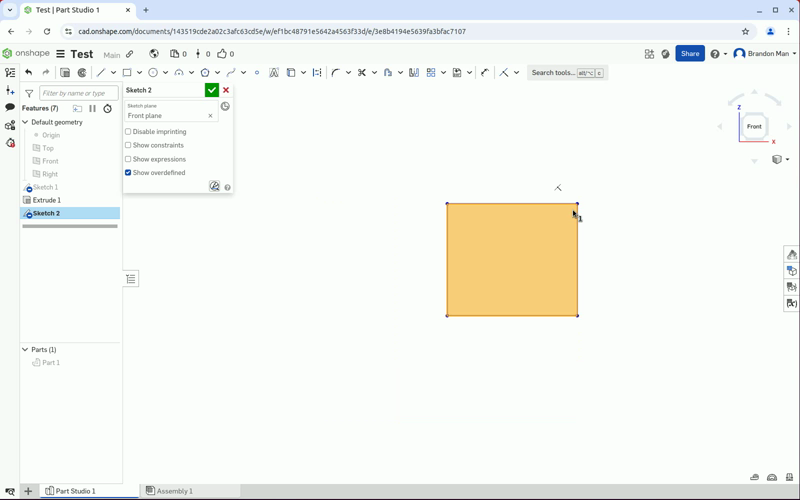
scroll(-6)
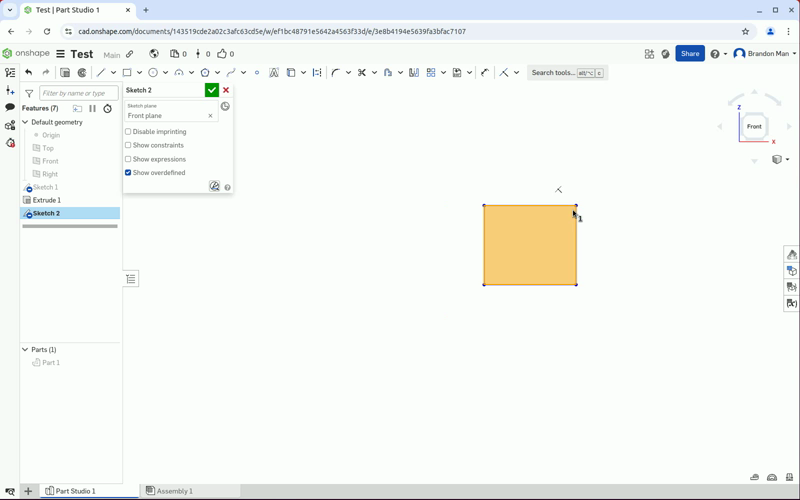
scroll(-6)
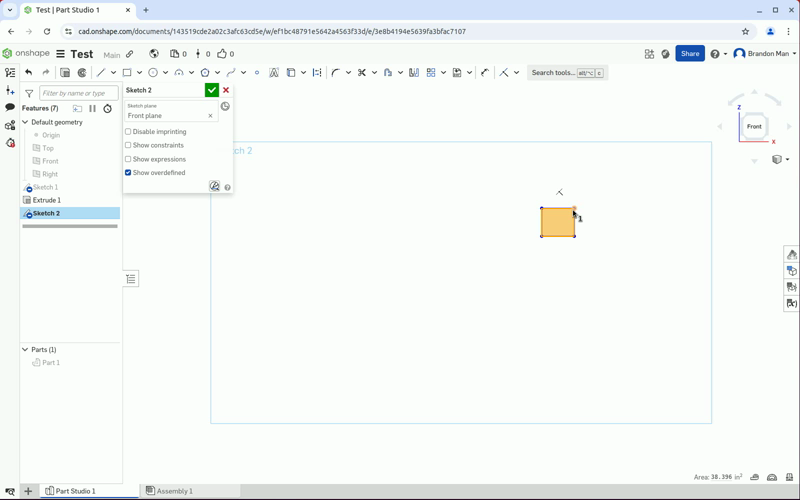
mouse_move(73, 352)
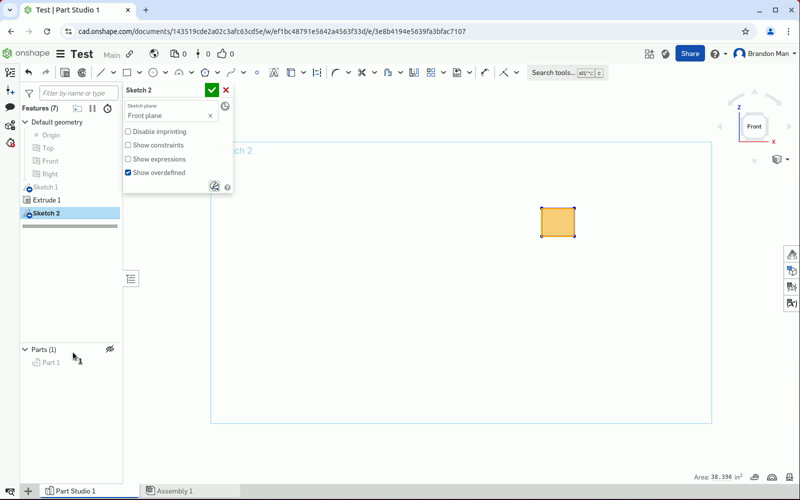
key(shift+y)
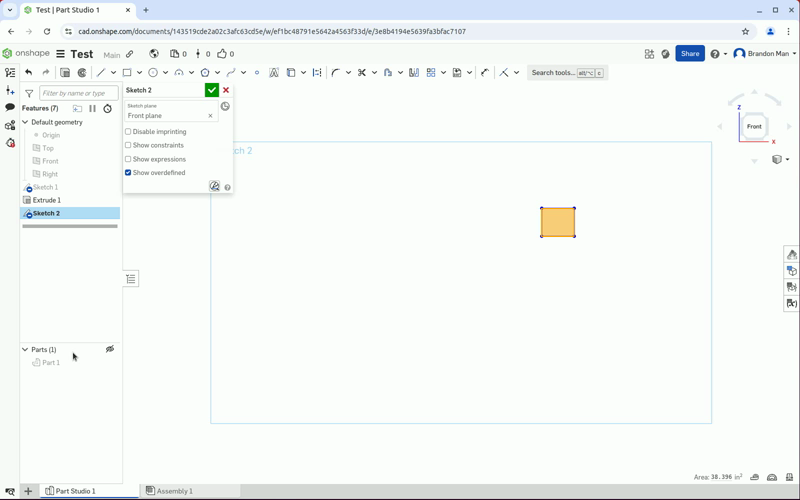
key(shift+e)
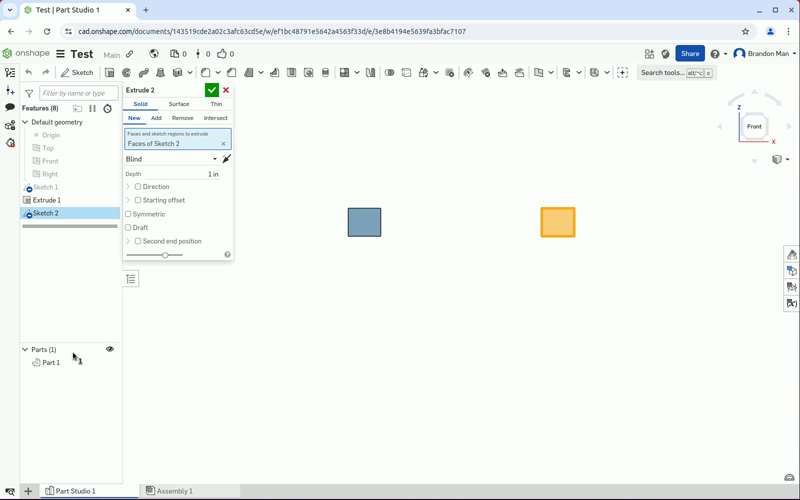
mouse_move(143, 106)
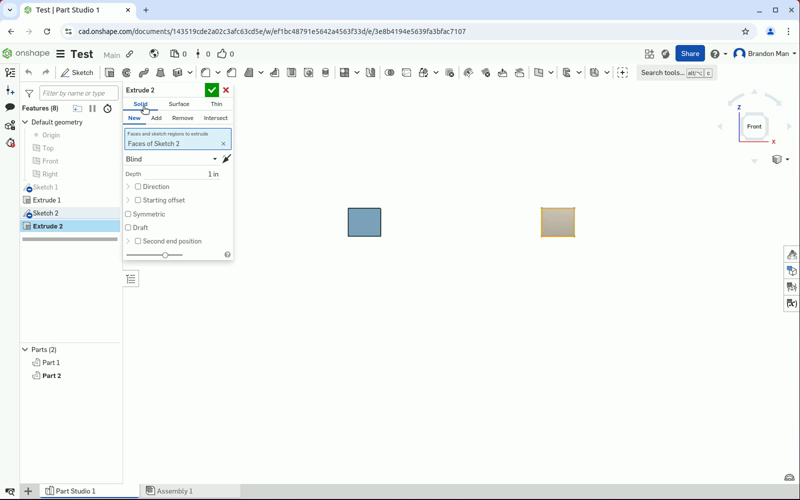
click(143, 106)
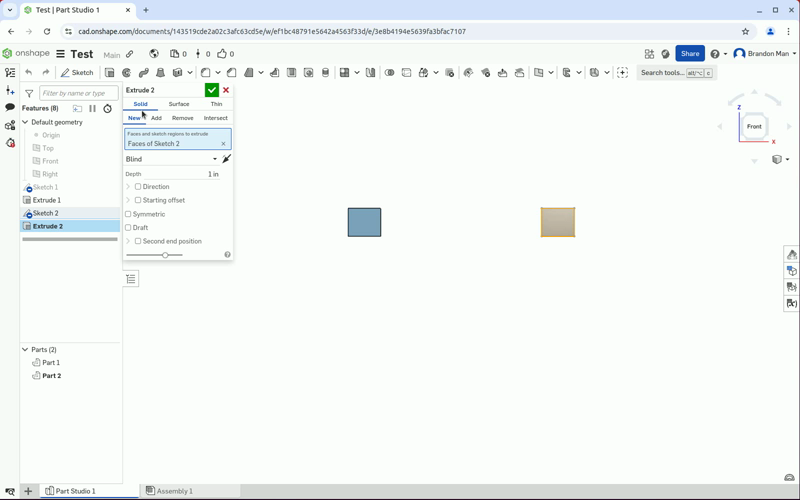
mouse_move(137, 120)
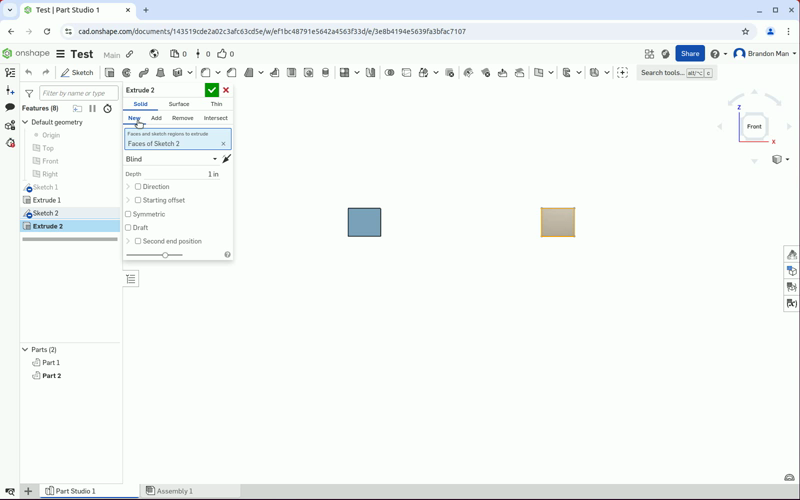
click(137, 120)
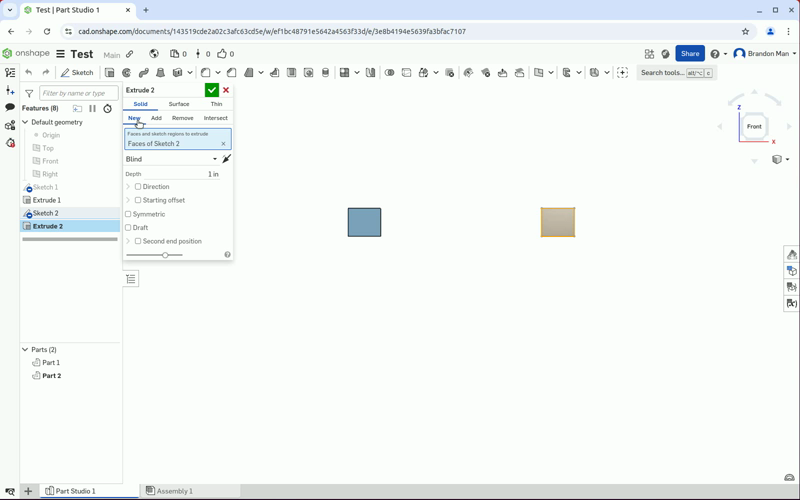
key(tab, 4)
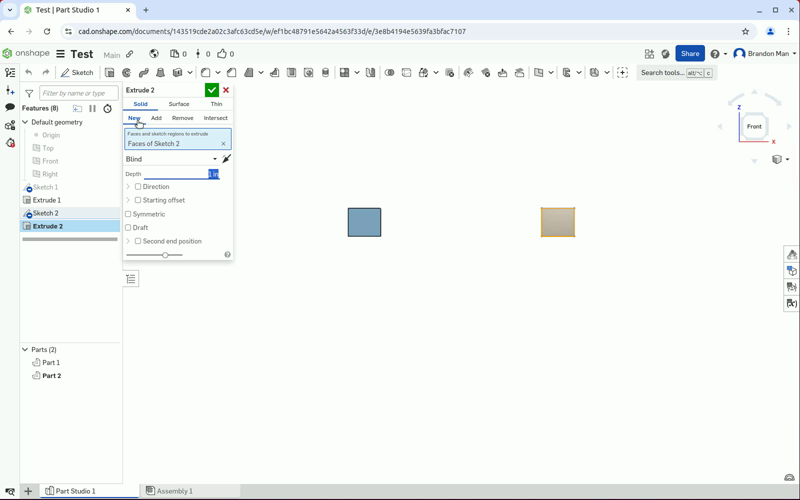
text(11.795)
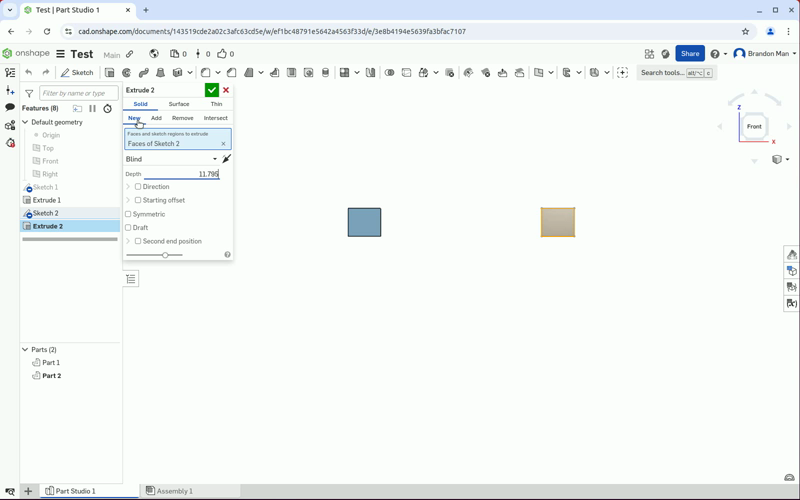
key(enter)
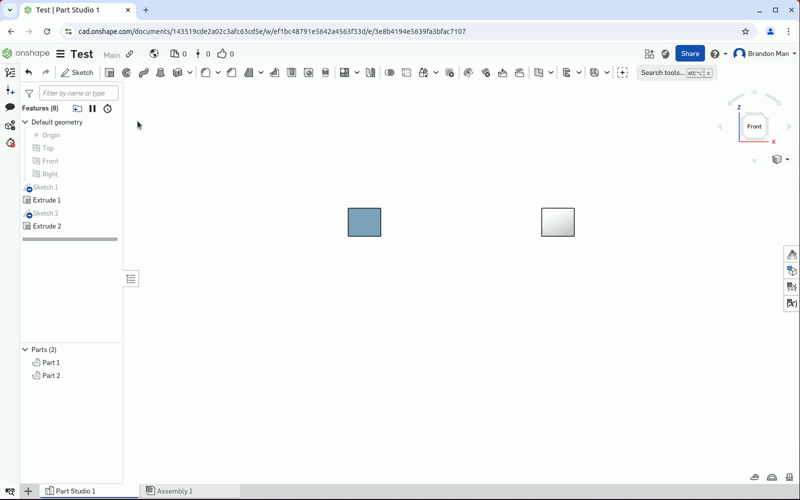
key(shift+h)
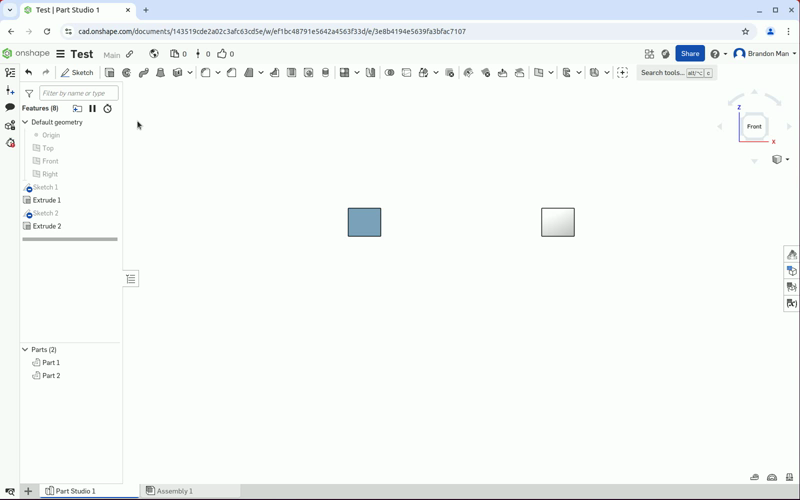
key(shift+h)
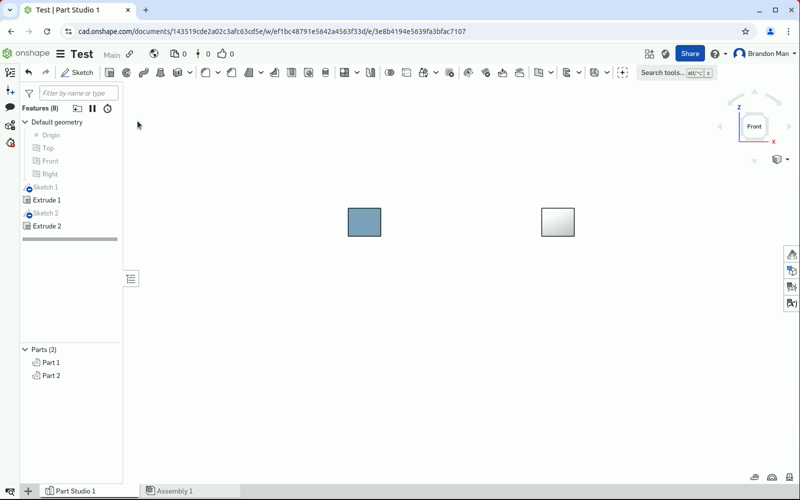
mouse_move(73, 189)
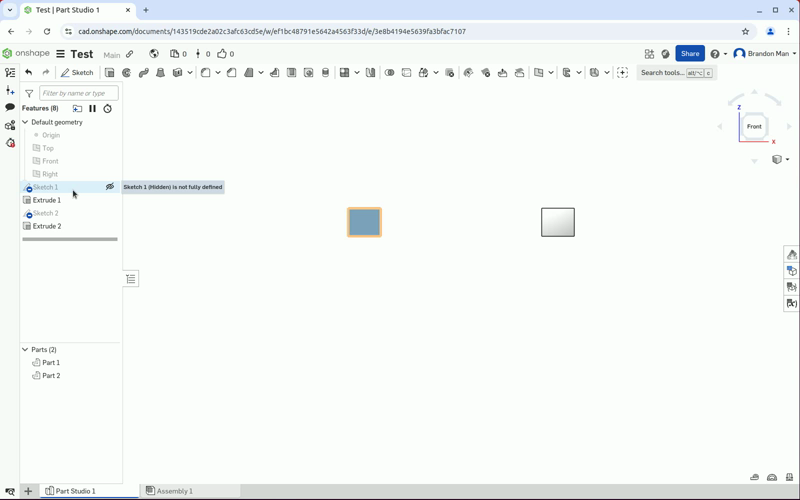
click(73, 189)
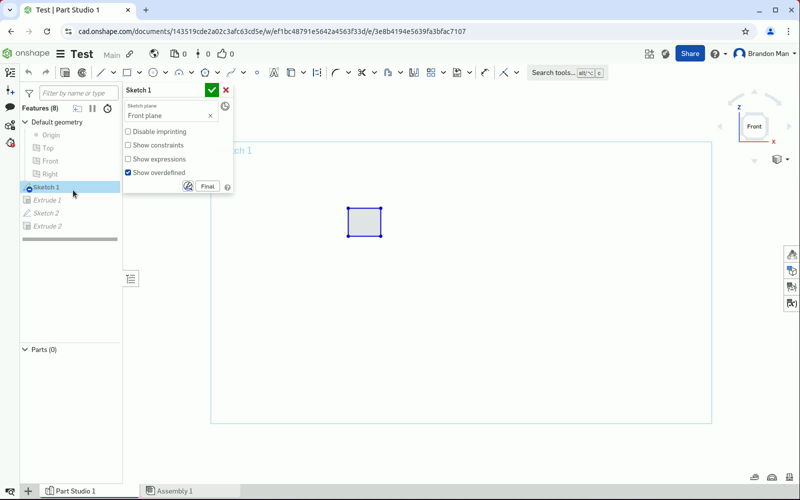
mouse_move(229, 92)
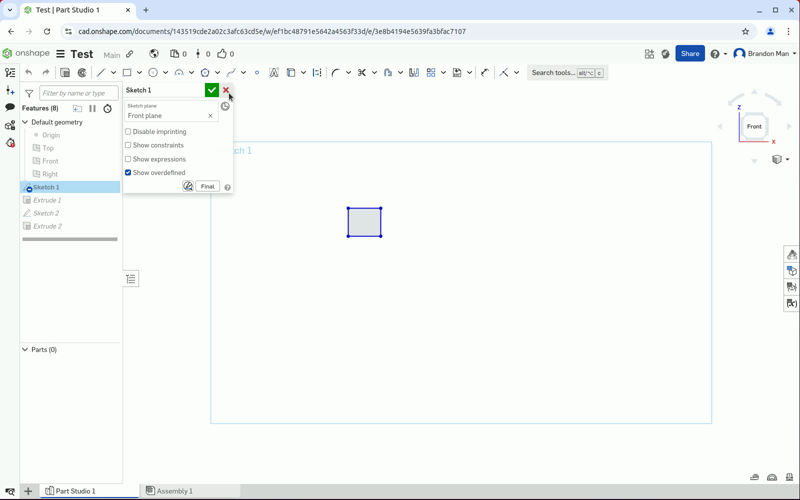
click(229, 92)
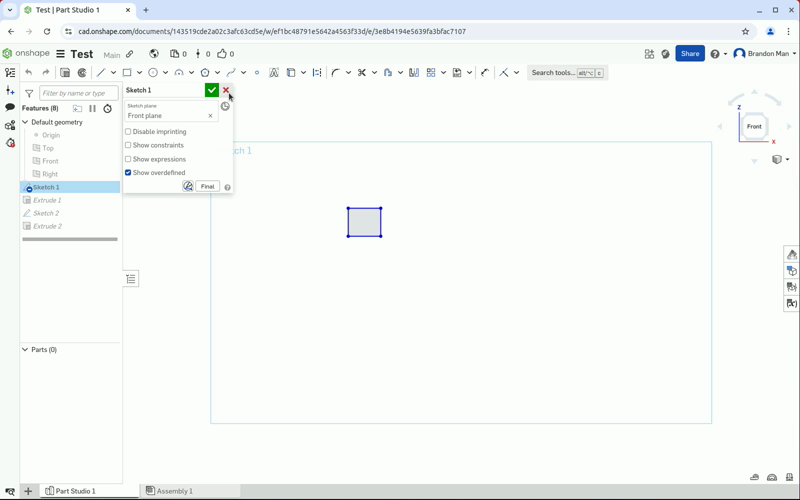
key(shift+s)
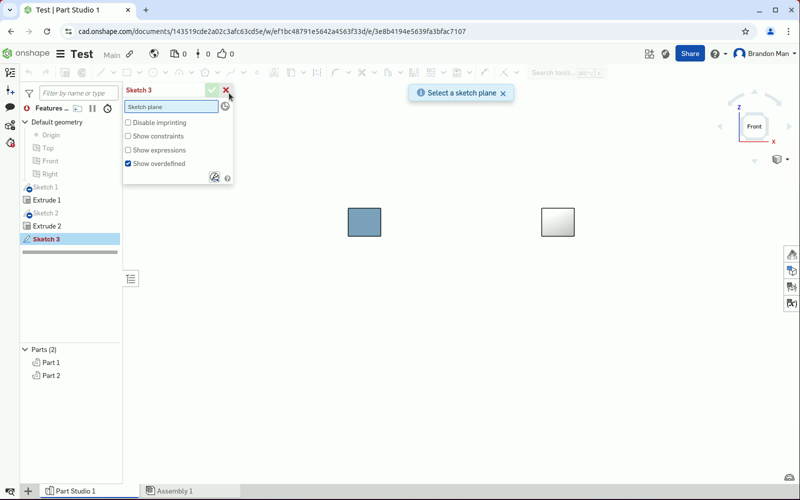
mouse_move(73, 163)
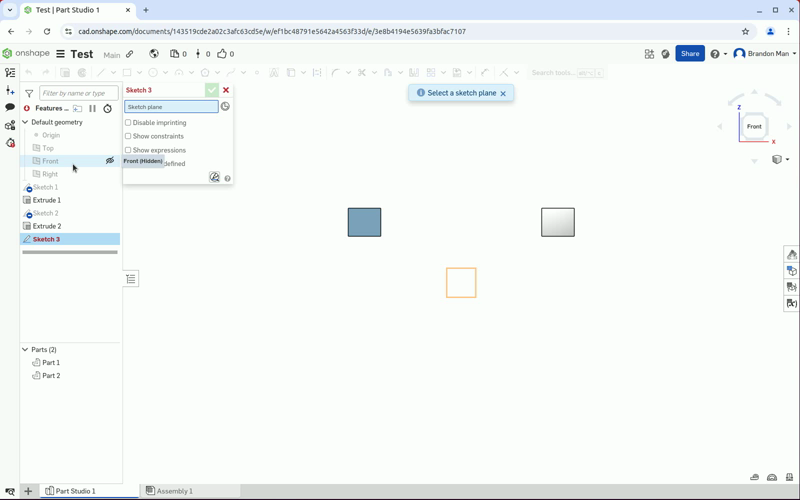
click(73, 163)
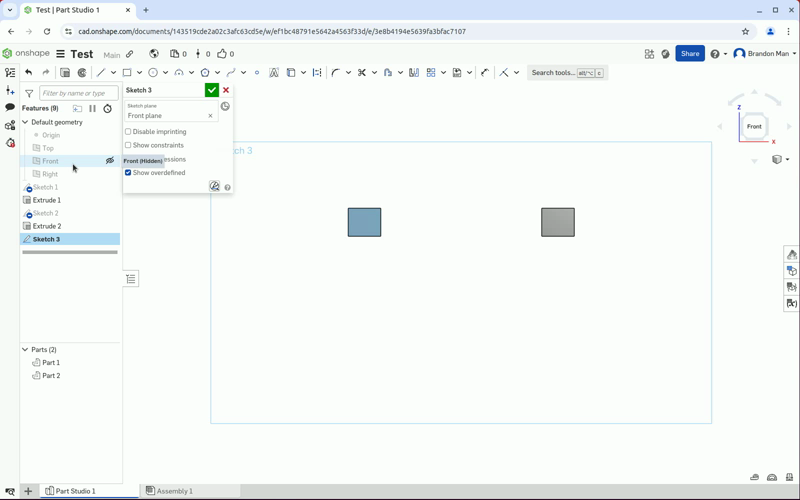
mouse_move(73, 352)
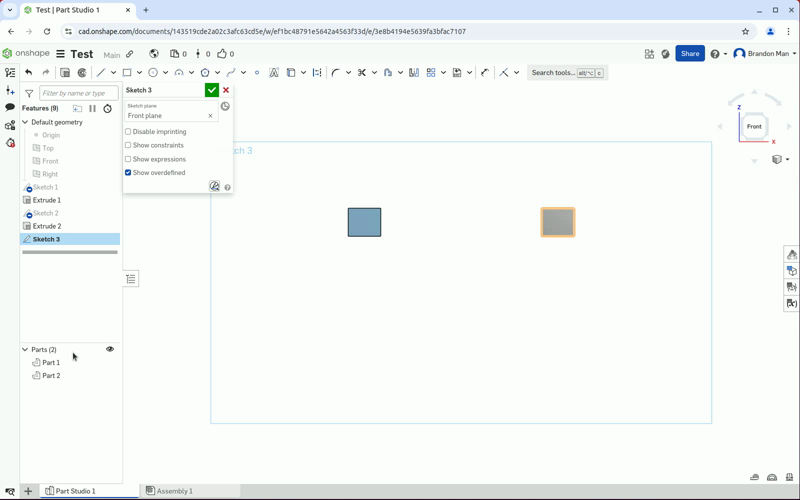
key(y)
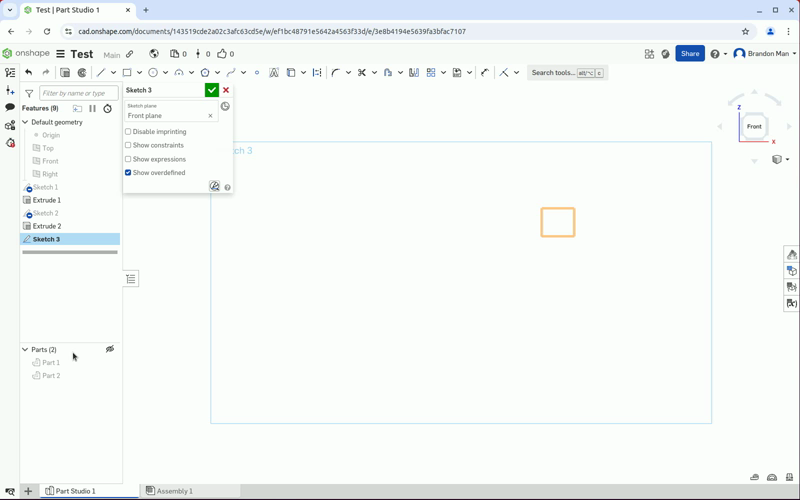
key(l)
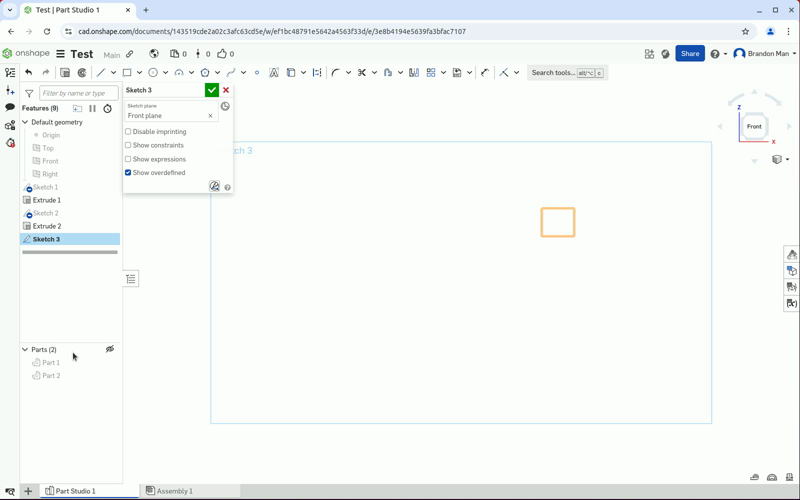
key_down(shift)
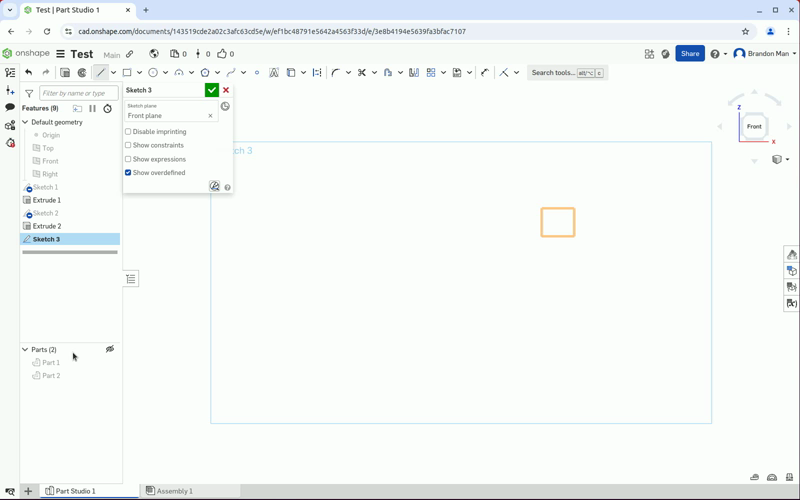
mouse_move(379, 265)
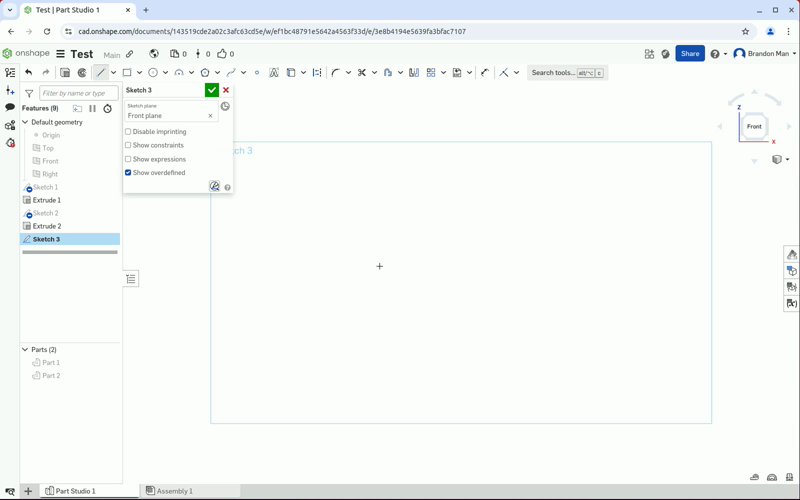
click(379, 265)
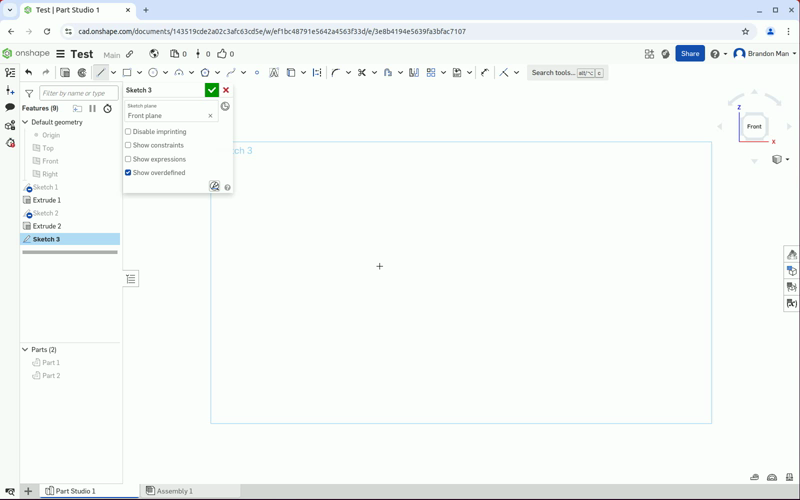
key_up(shift)
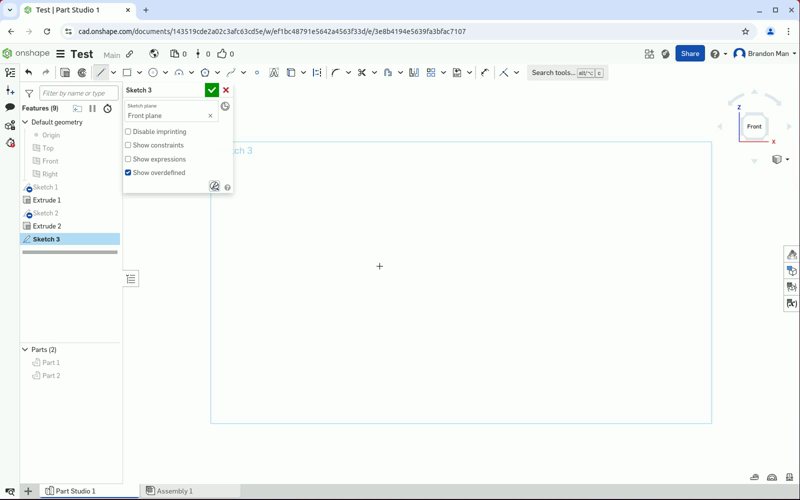
key_down(shift)
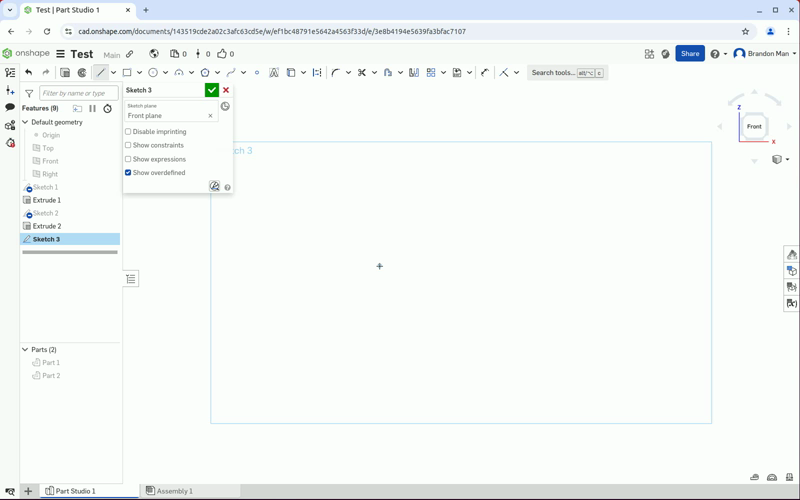
mouse_move(425, 356)
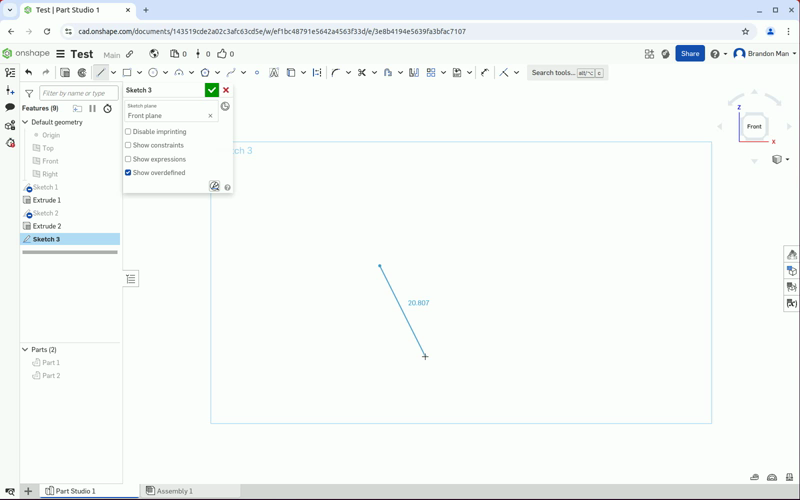
click(425, 356)
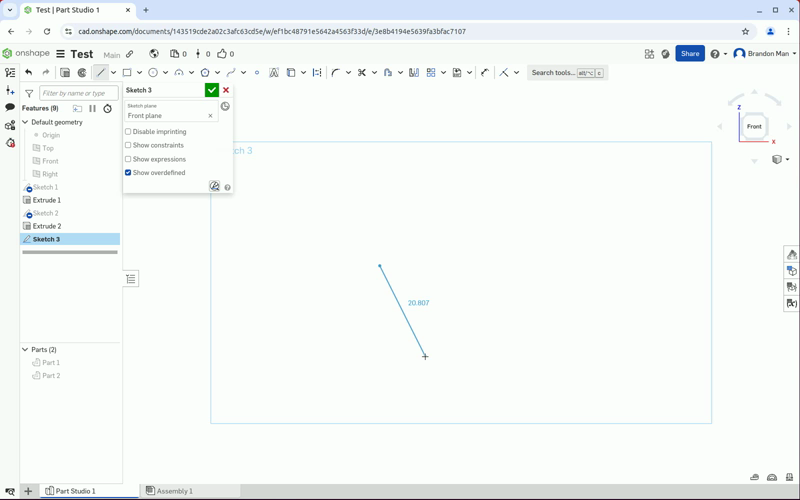
key_up(shift)
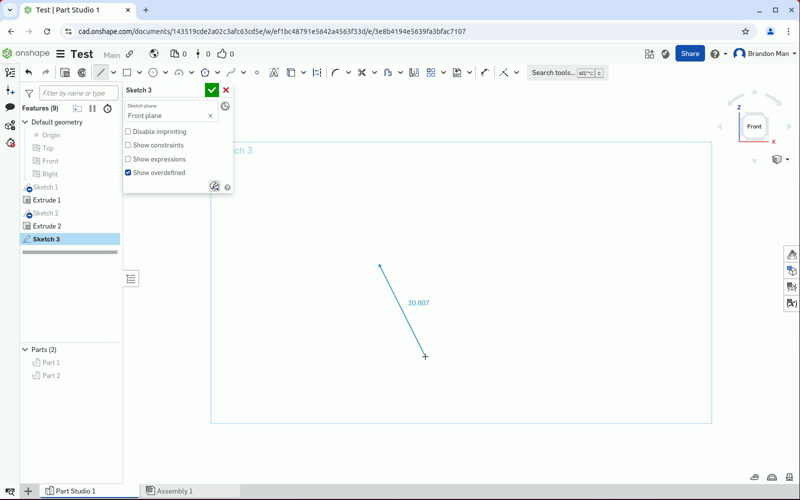
key_down(shift)
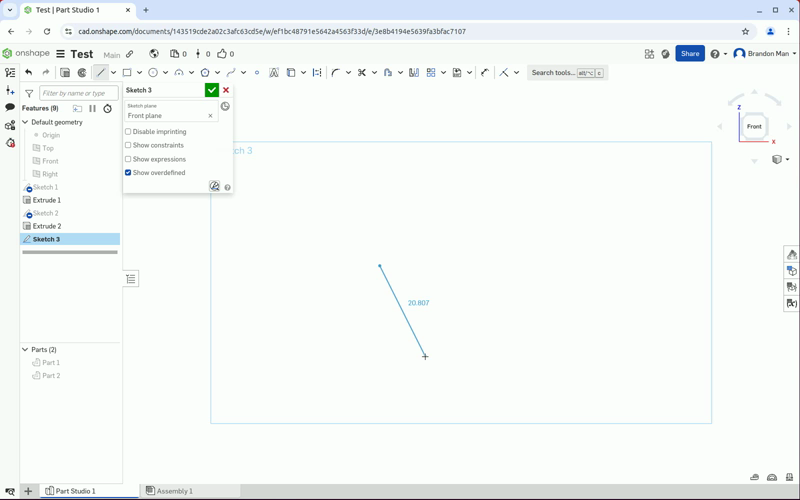
mouse_move(455, 356)
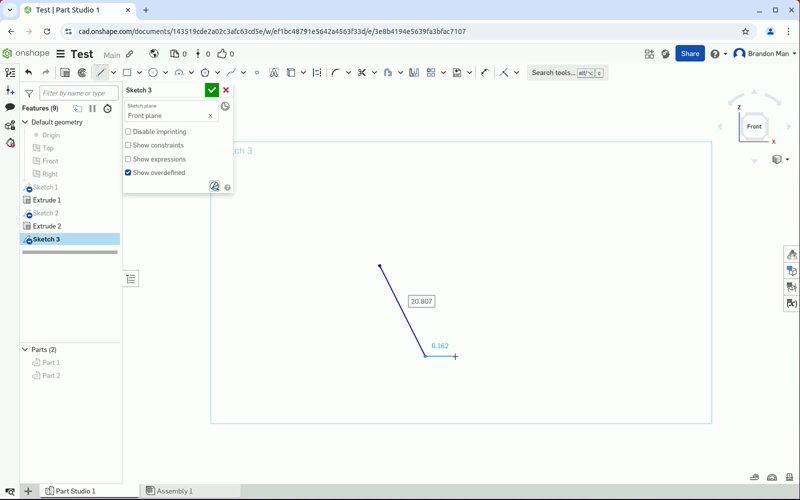
mouse_move(460, 356)
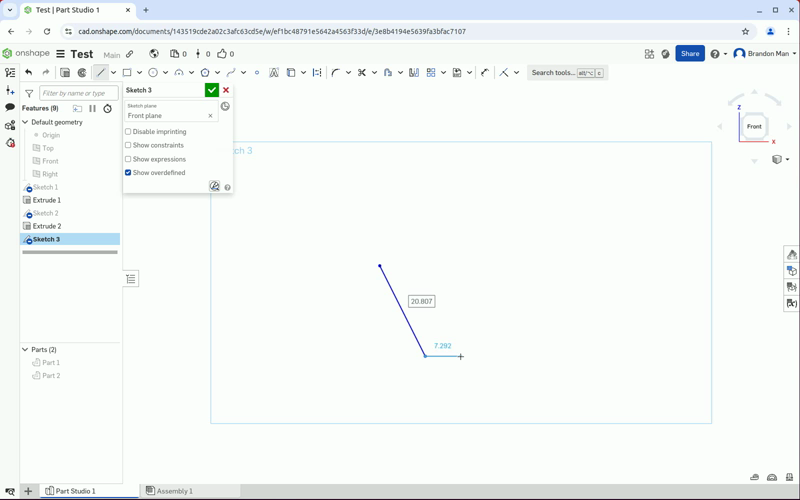
click(460, 356)
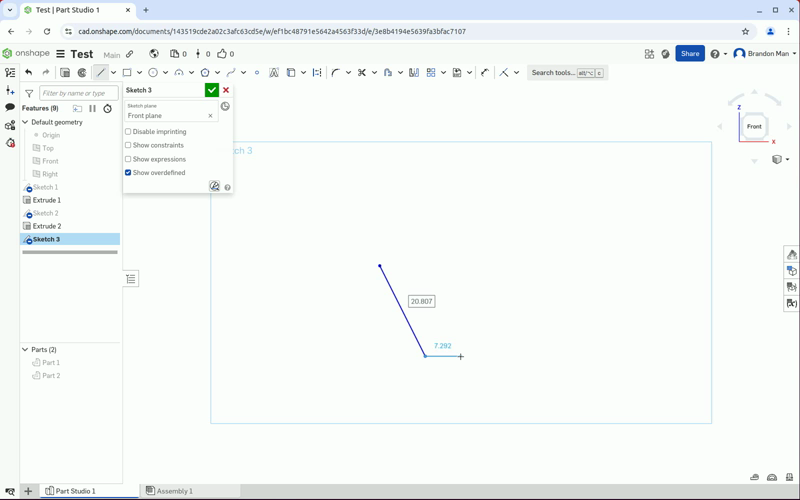
key_up(shift)
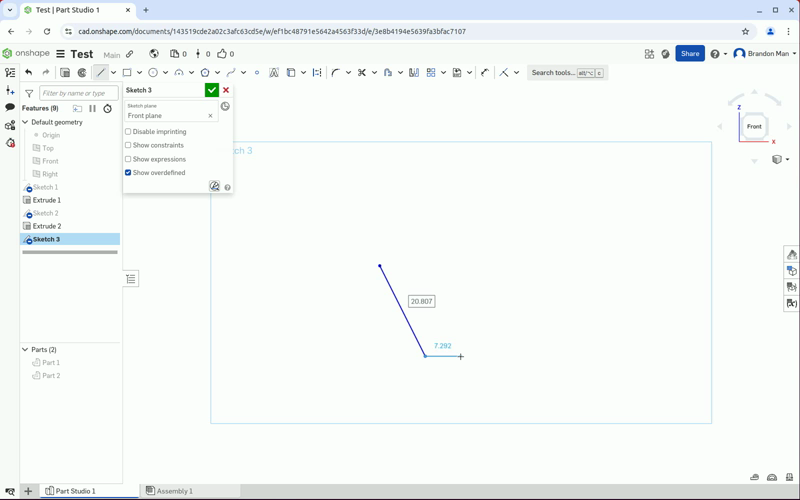
key_down(shift)
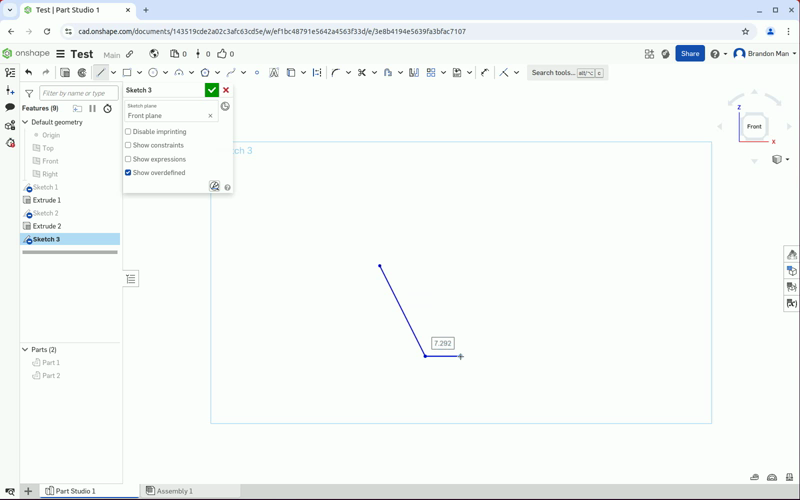
mouse_move(490, 356)
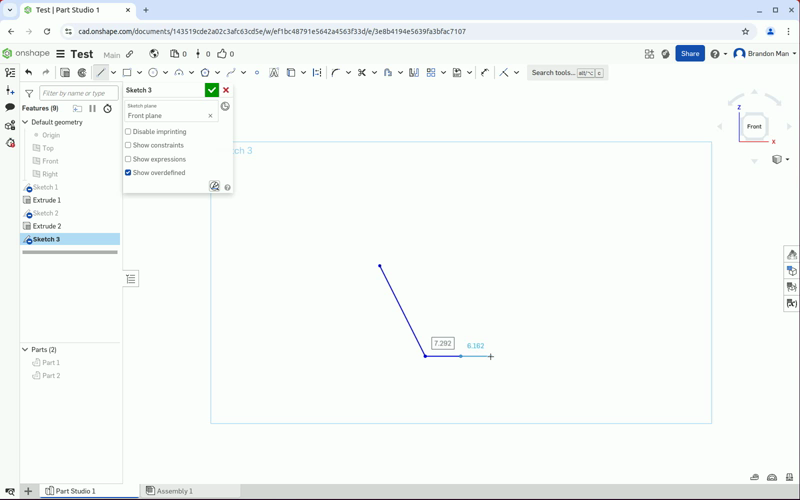
mouse_move(494, 356)
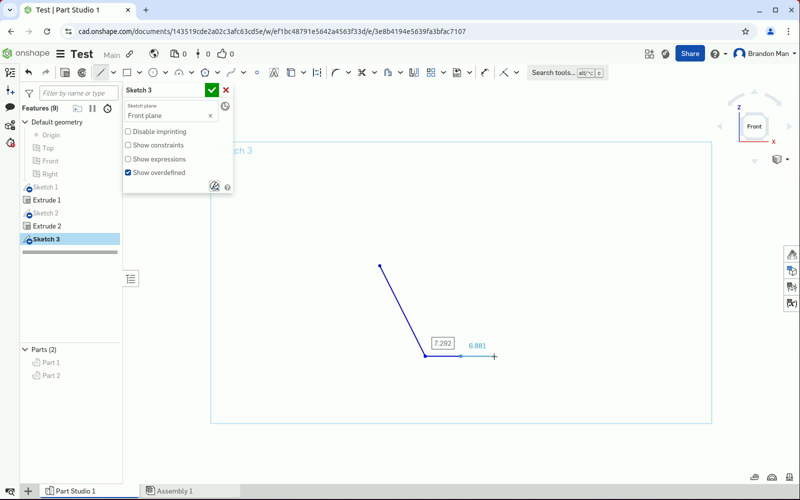
click(494, 356)
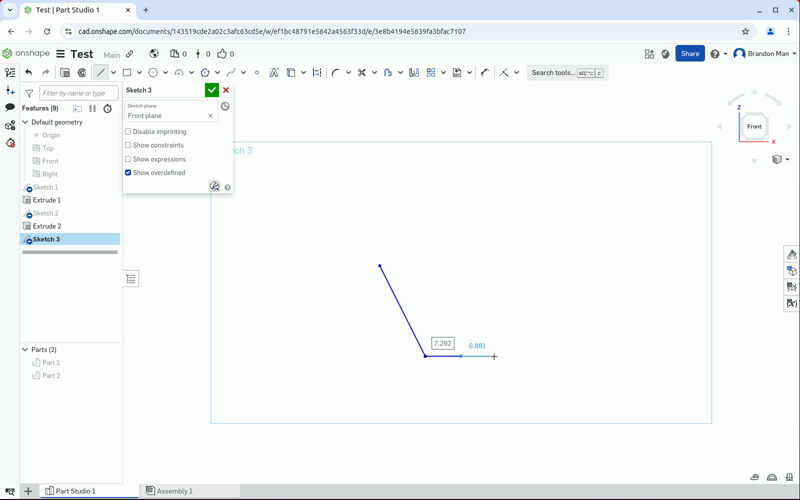
key_up(shift)
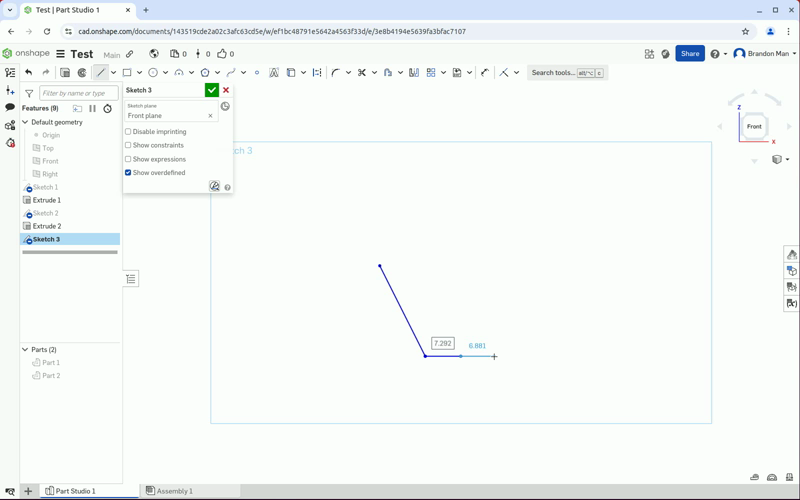
key_down(shift)
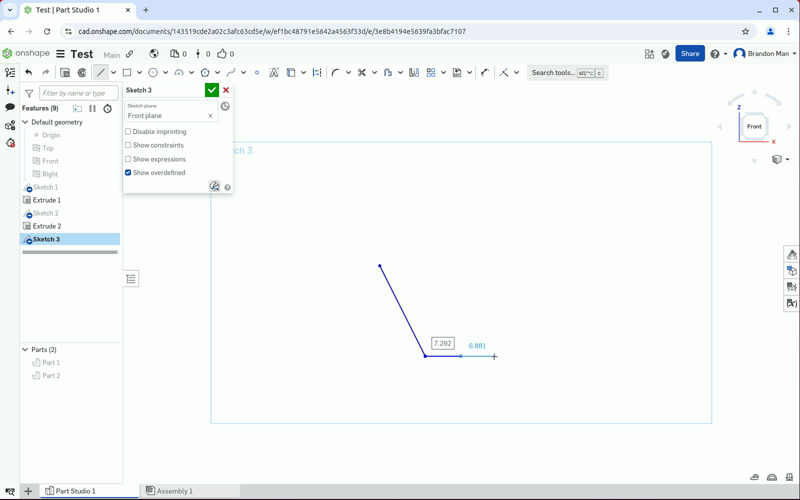
mouse_move(540, 265)
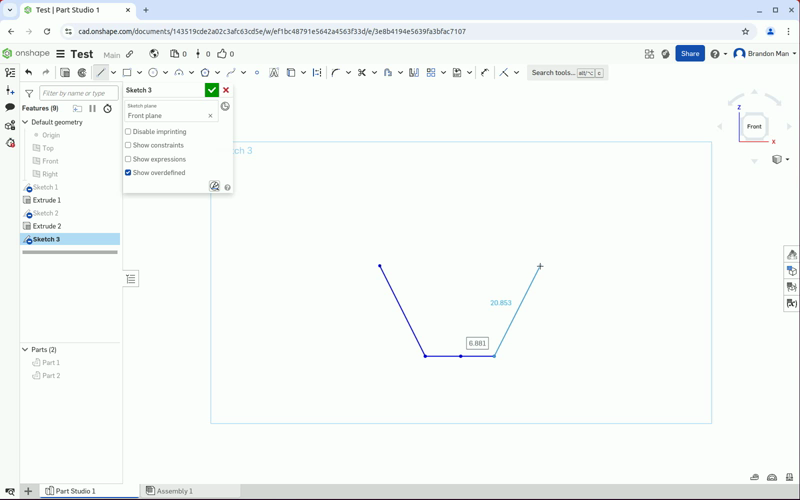
click(540, 265)
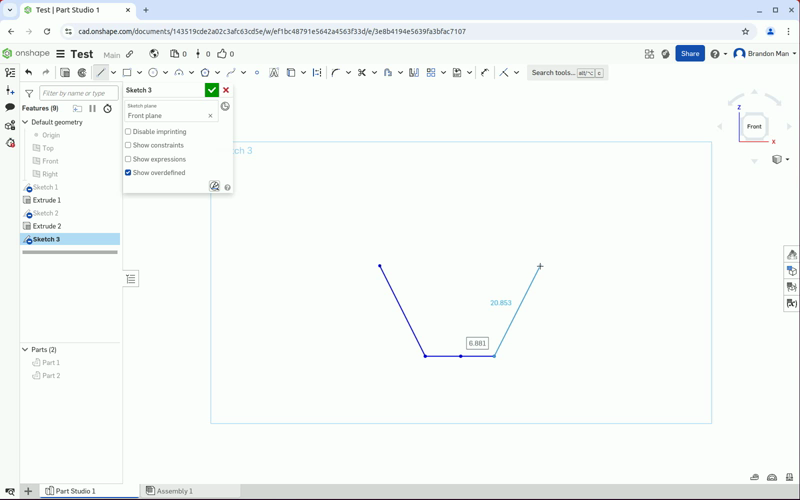
key_up(shift)
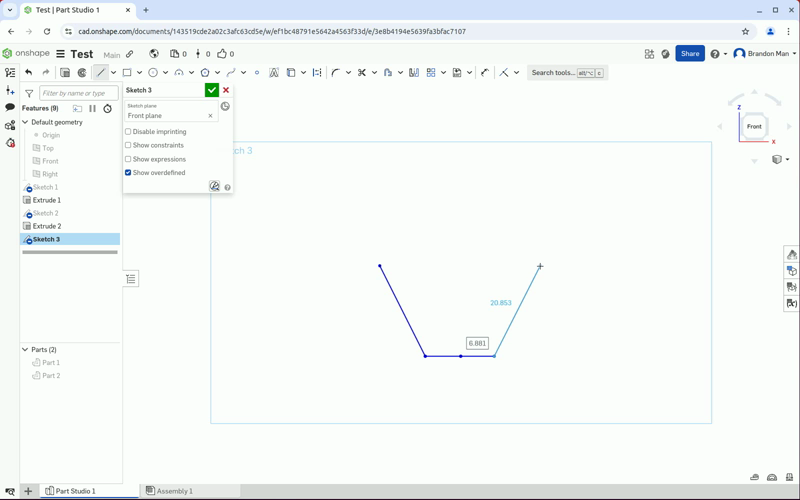
key_down(shift)
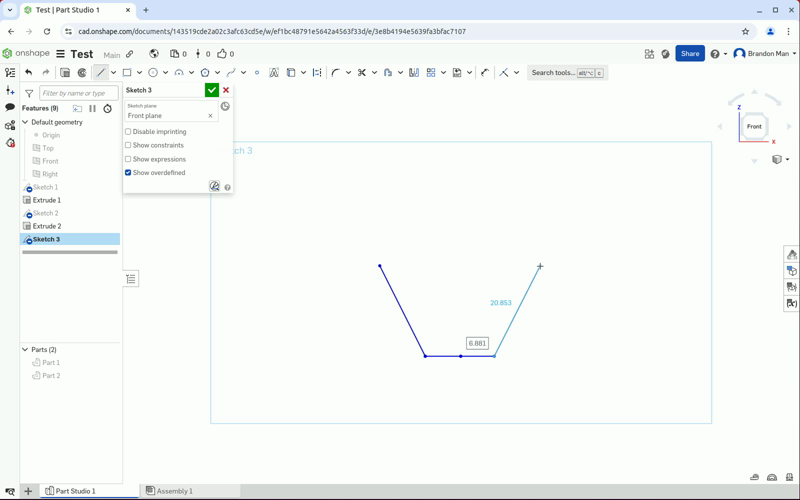
mouse_move(570, 265)
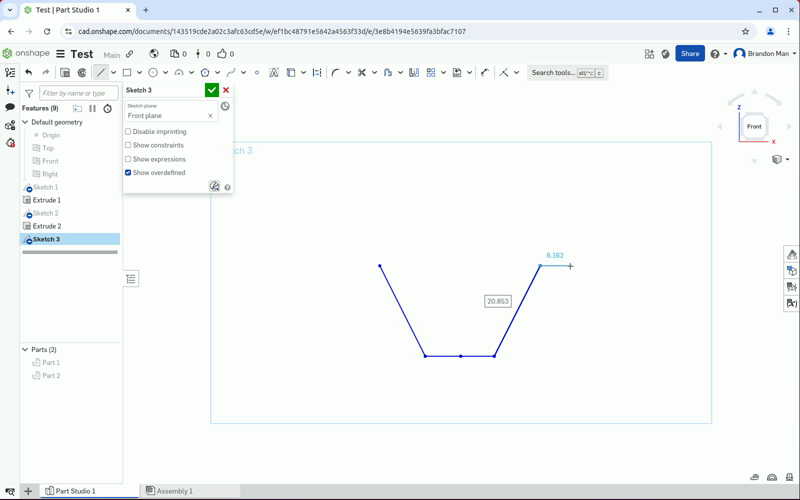
mouse_move(540, 234)
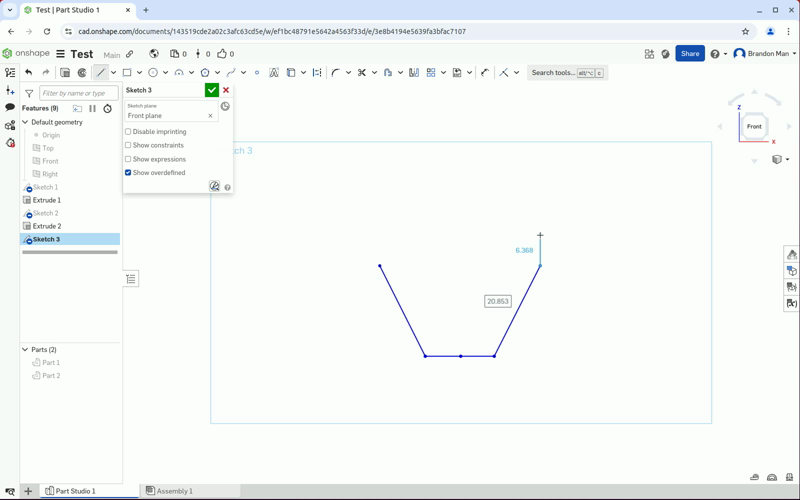
click(540, 234)
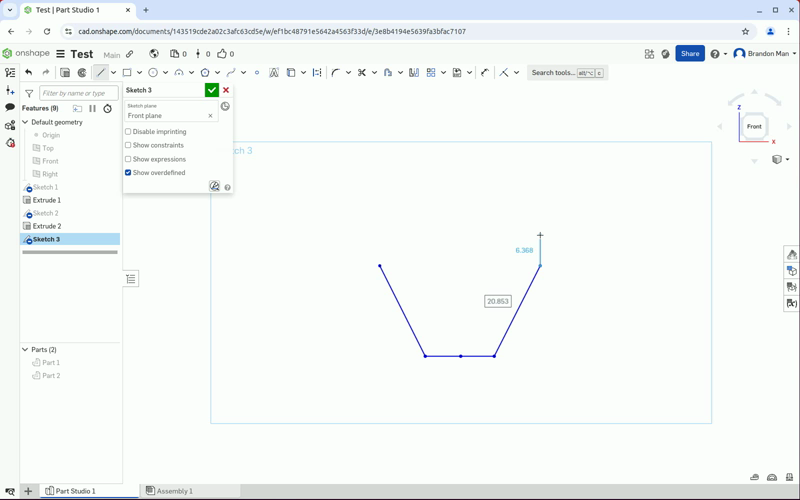
key_up(shift)
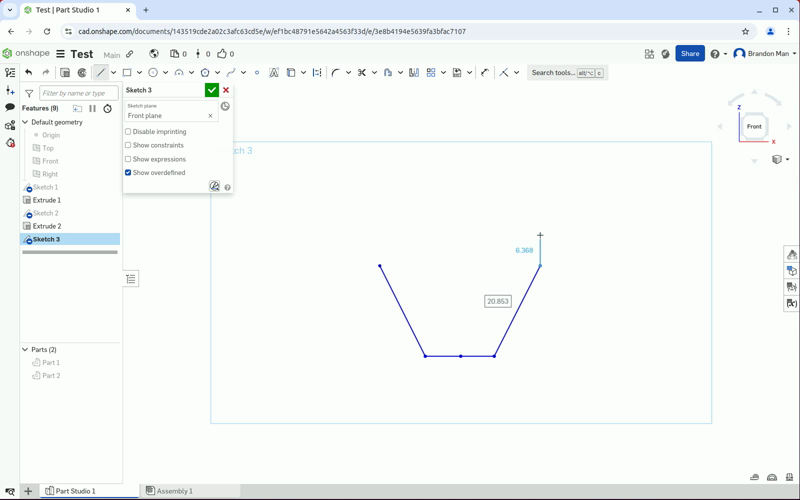
key_down(shift)
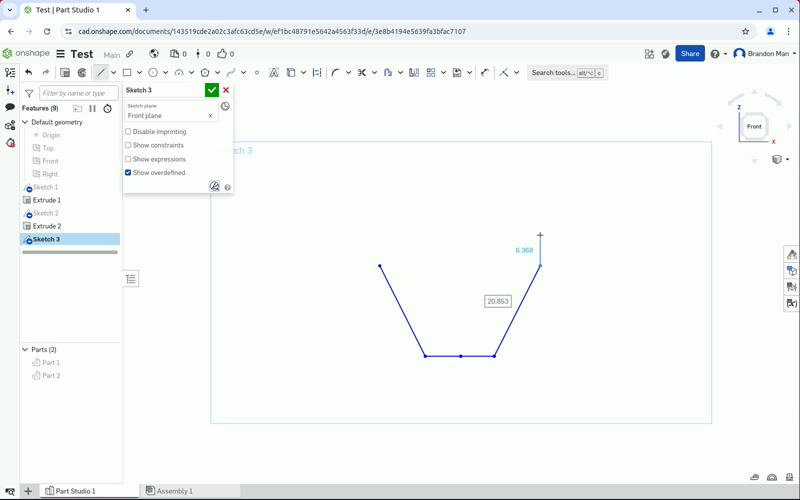
mouse_move(570, 234)
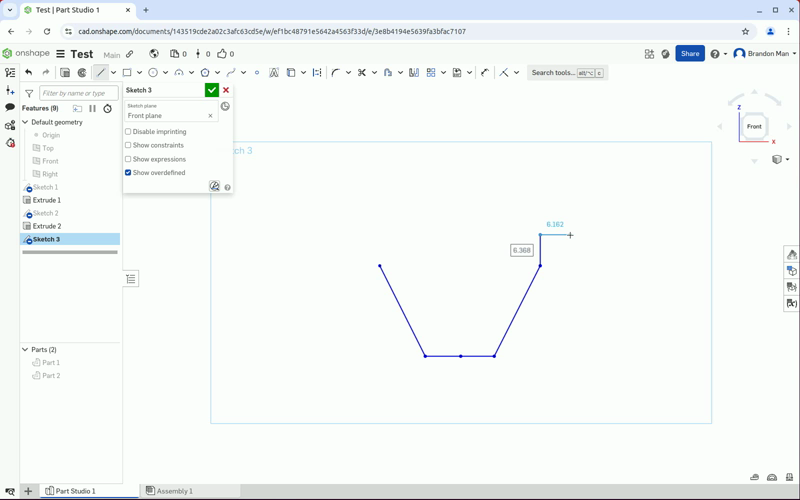
mouse_move(540, 208)
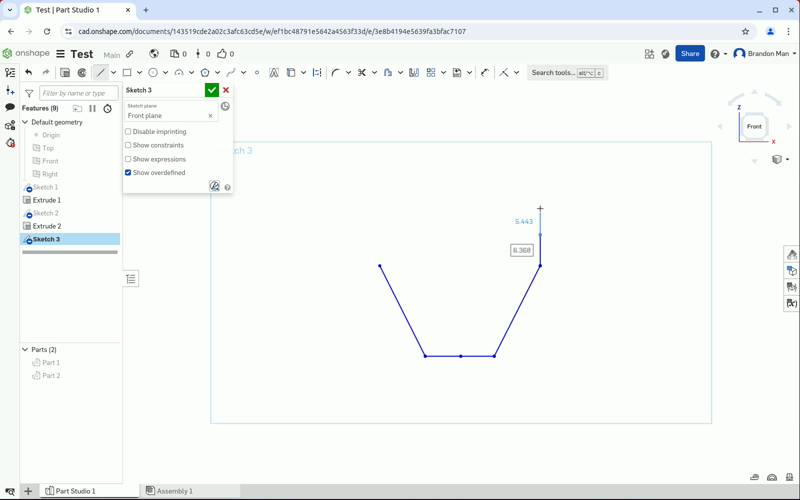
click(540, 208)
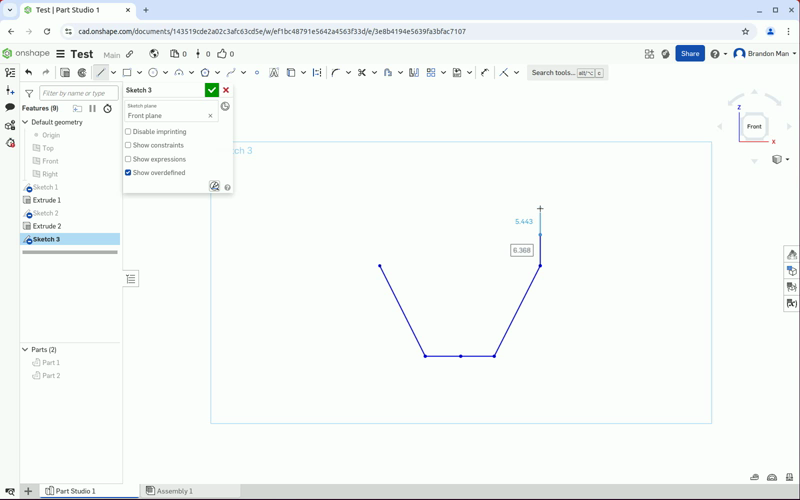
key_up(shift)
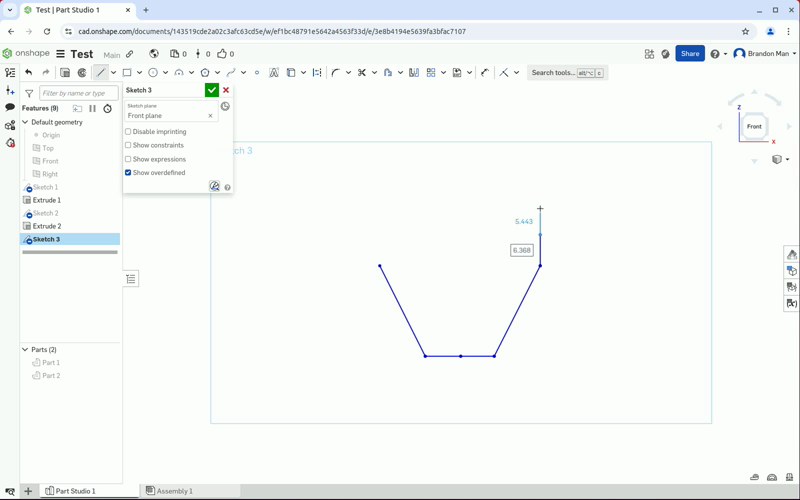
key_down(shift)
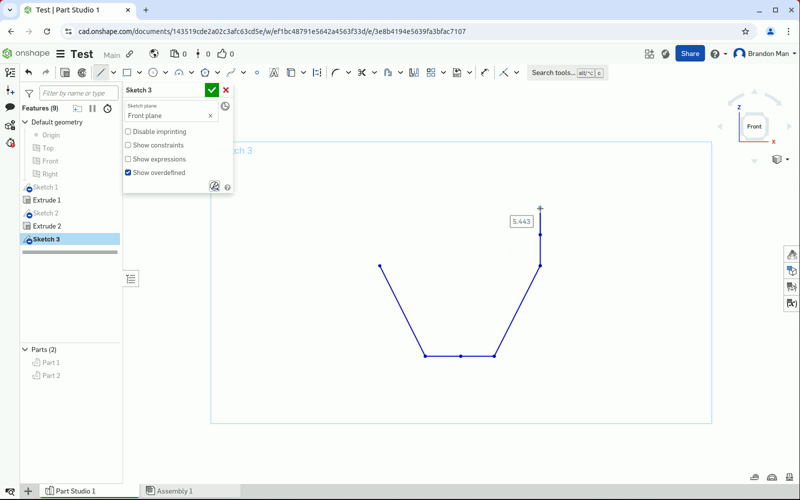
mouse_move(379, 208)
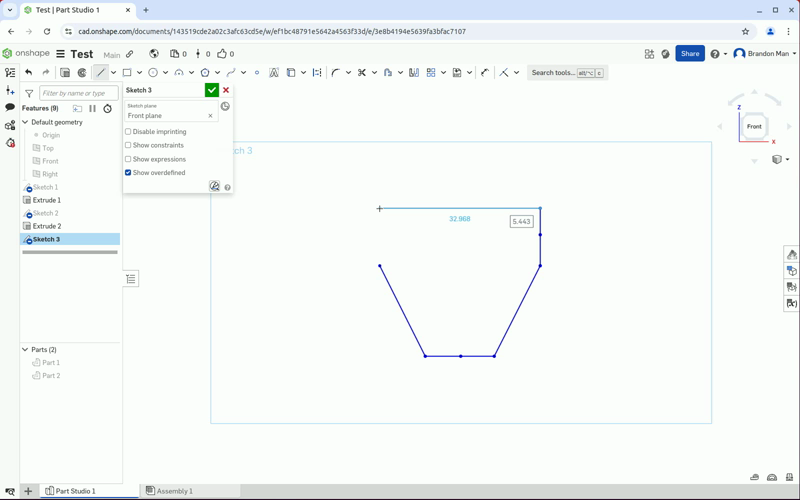
click(379, 208)
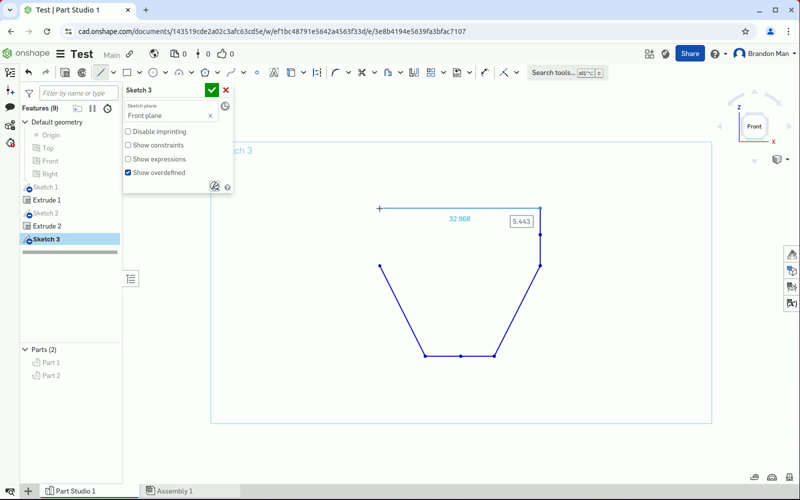
key_up(shift)
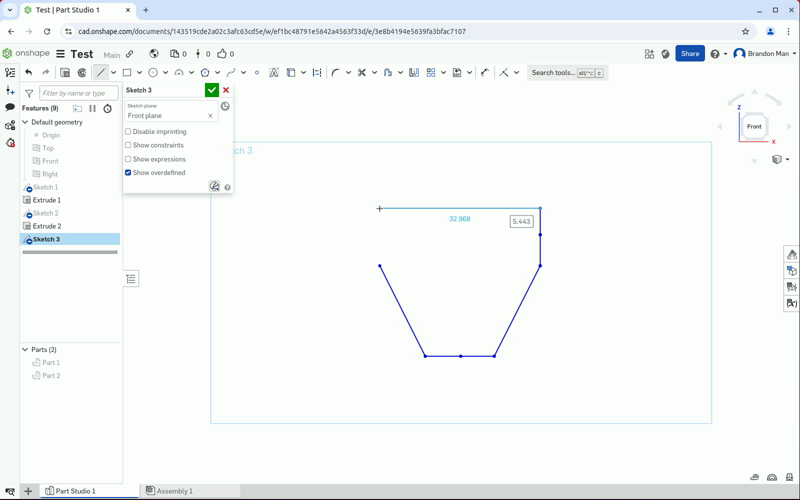
key_down(shift)
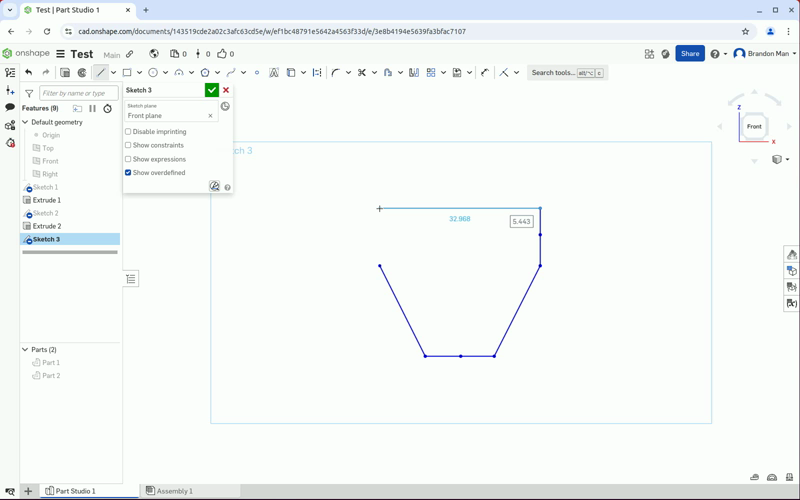
mouse_move(409, 208)
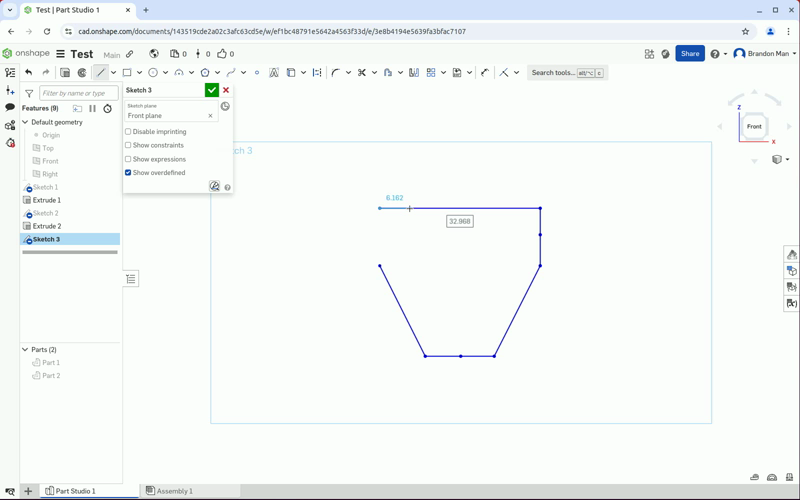
mouse_move(379, 234)
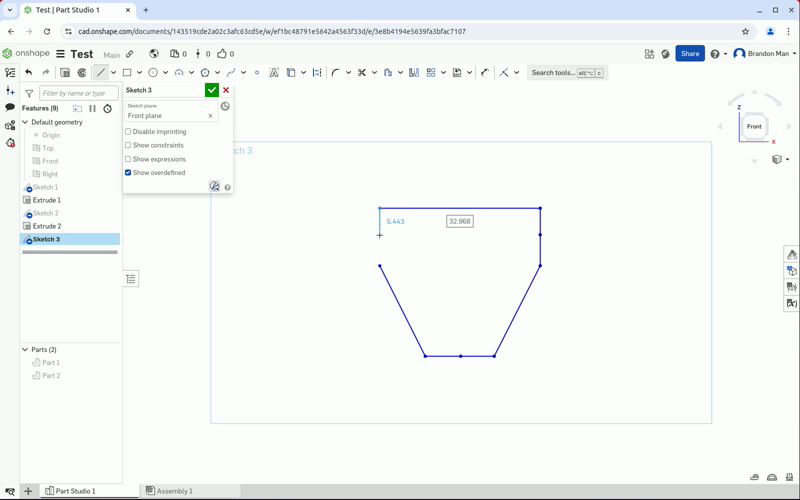
click(379, 234)
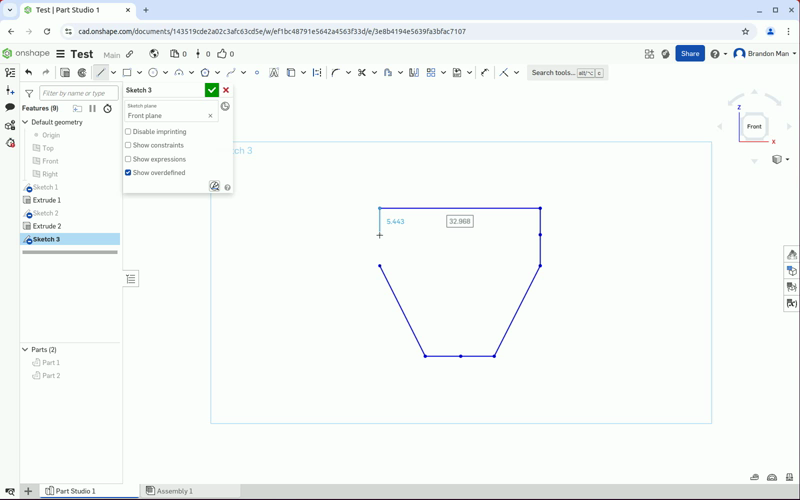
key_up(shift)
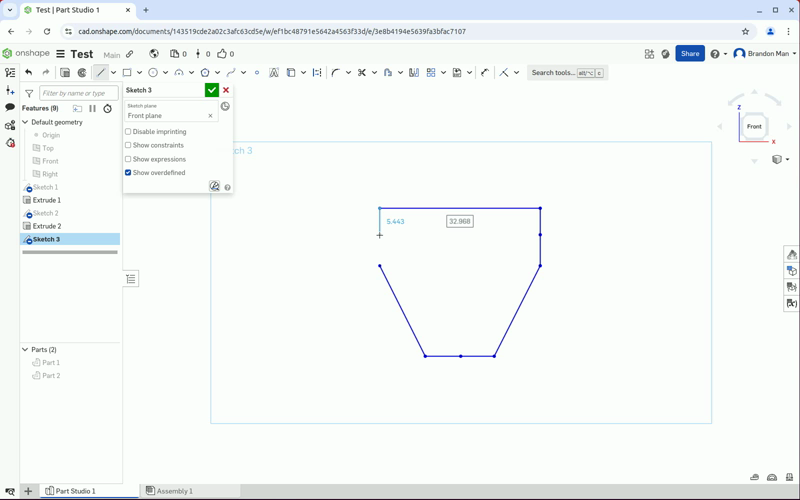
mouse_move(409, 234)
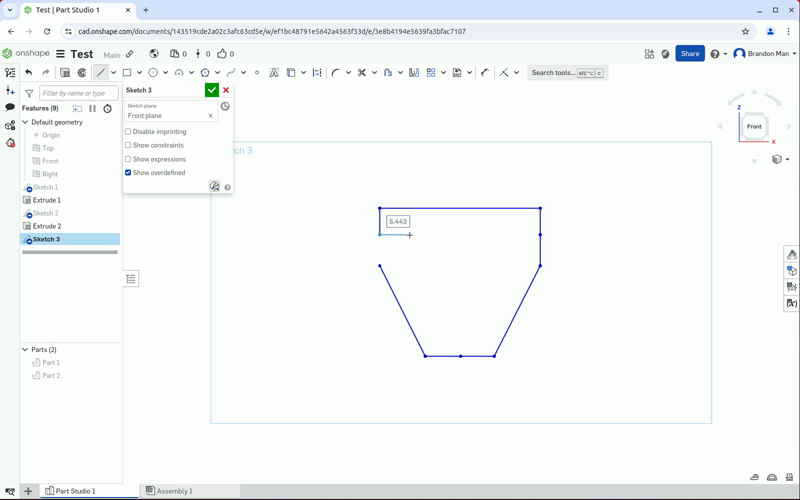
key_down(shift)
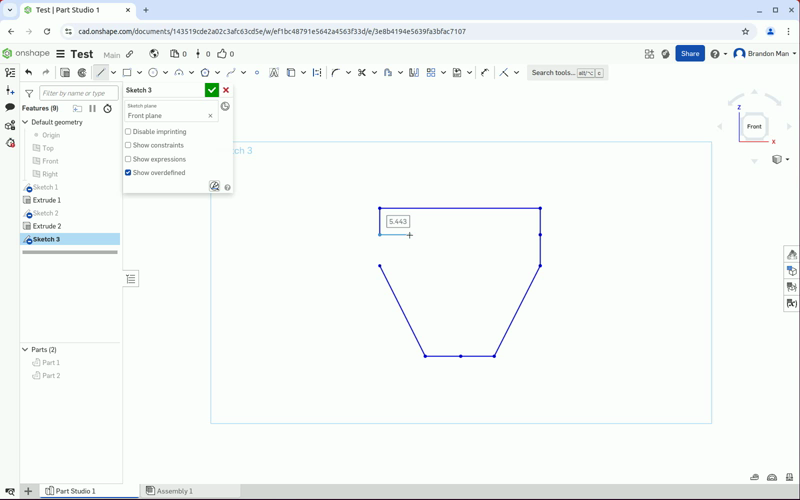
mouse_move(379, 265)
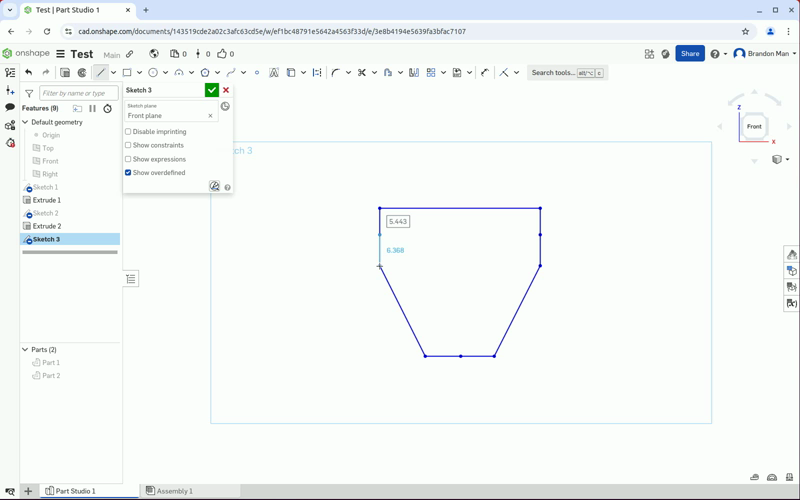
key_up(shift)
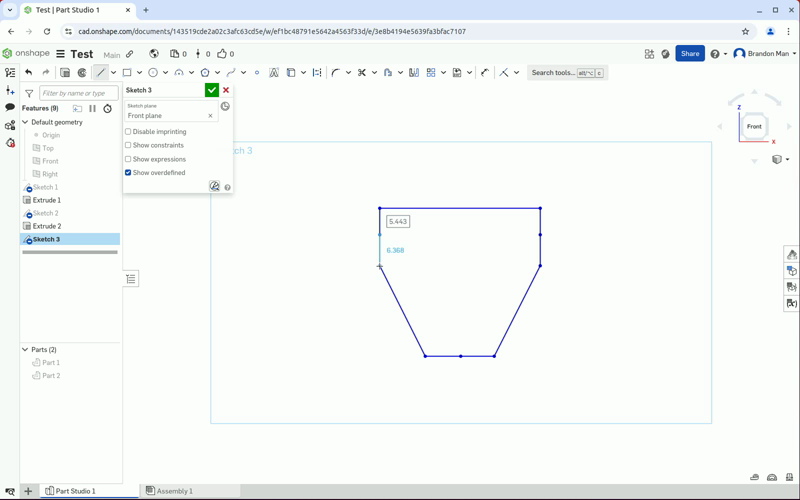
click(379, 265)
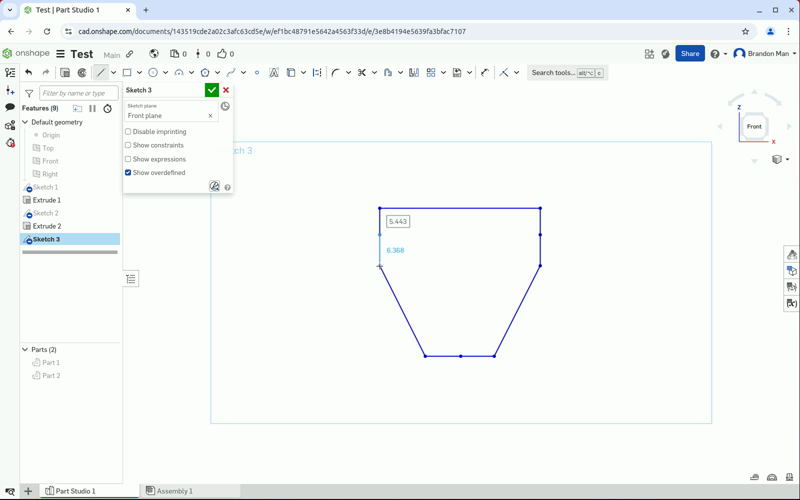
key(esc)
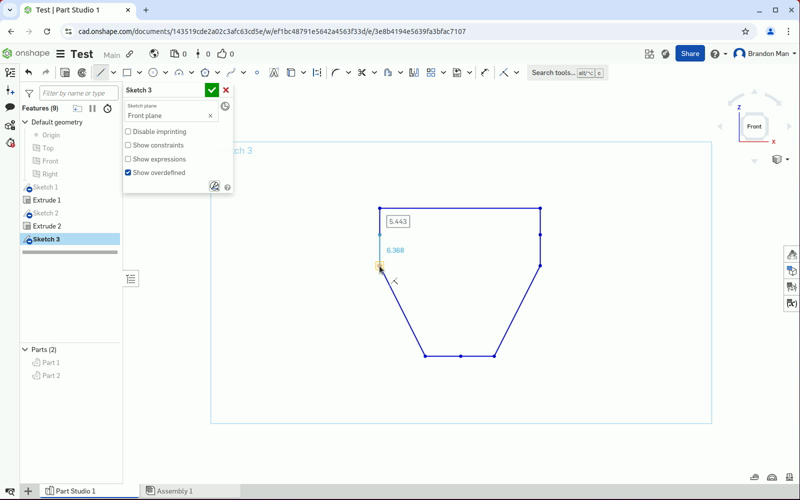
mouse_move(442, 273)
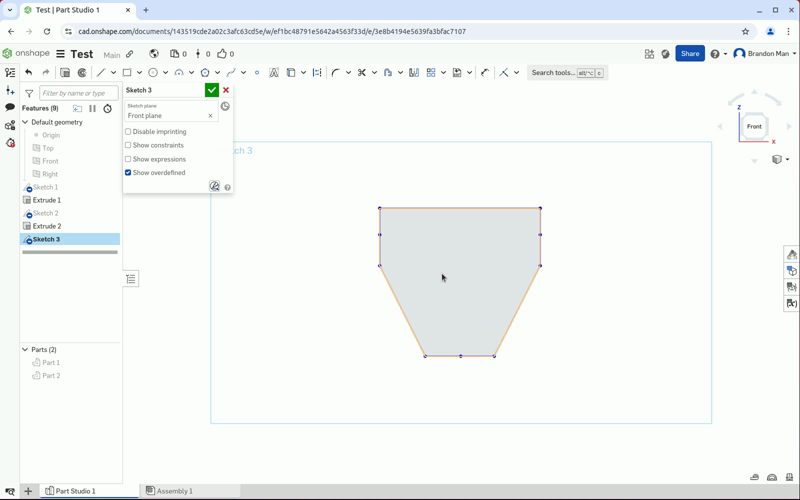
click(442, 273)
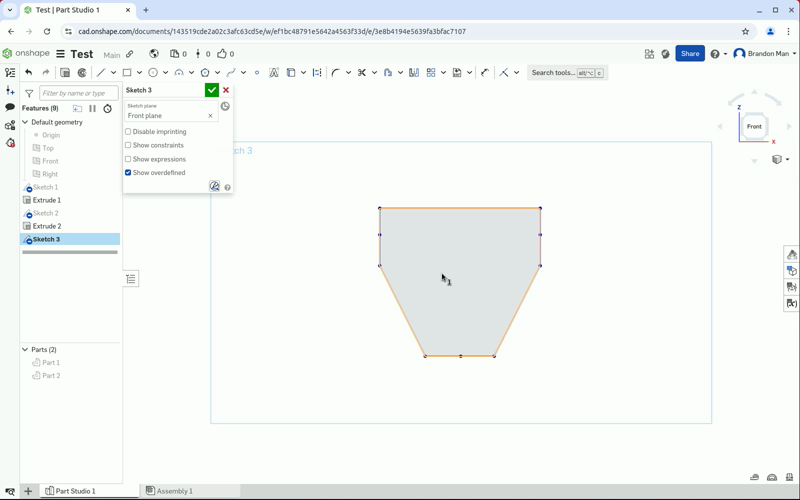
mouse_move(73, 352)
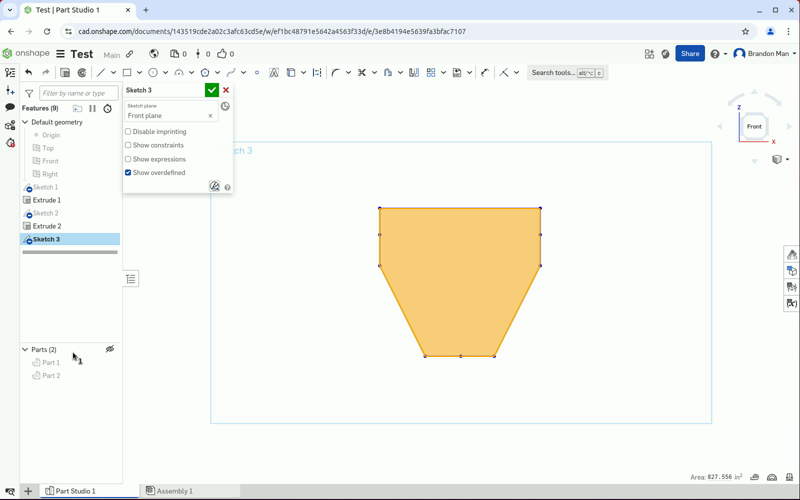
key(shift+y)
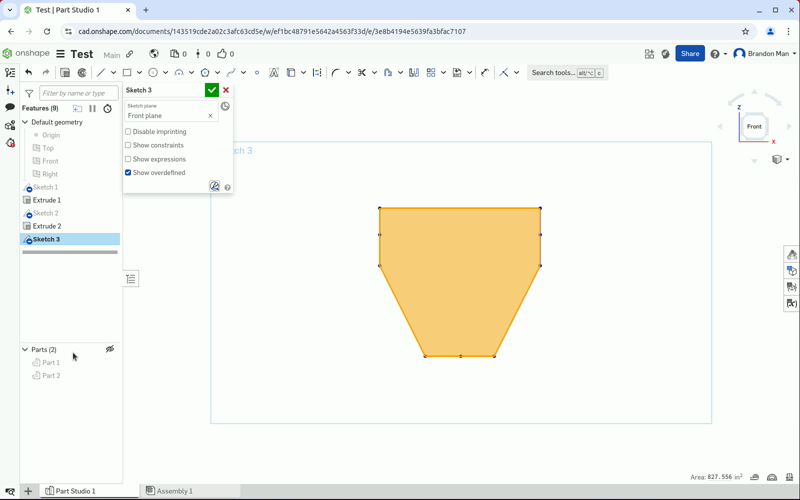
key(shift+e)
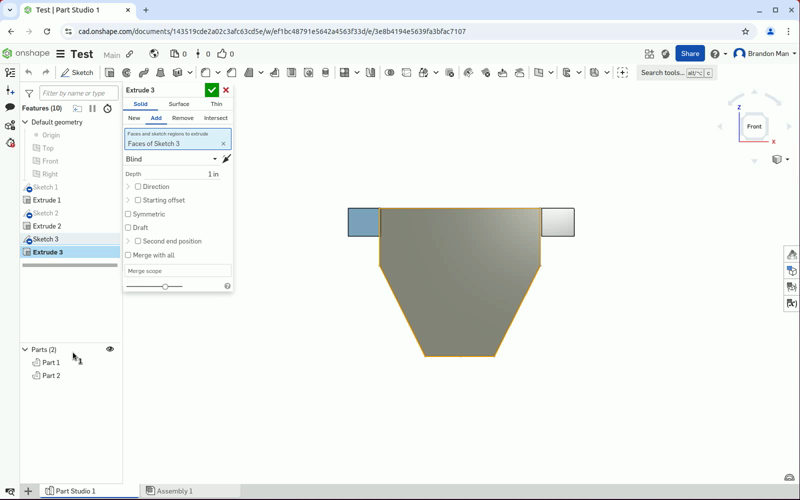
mouse_move(143, 106)
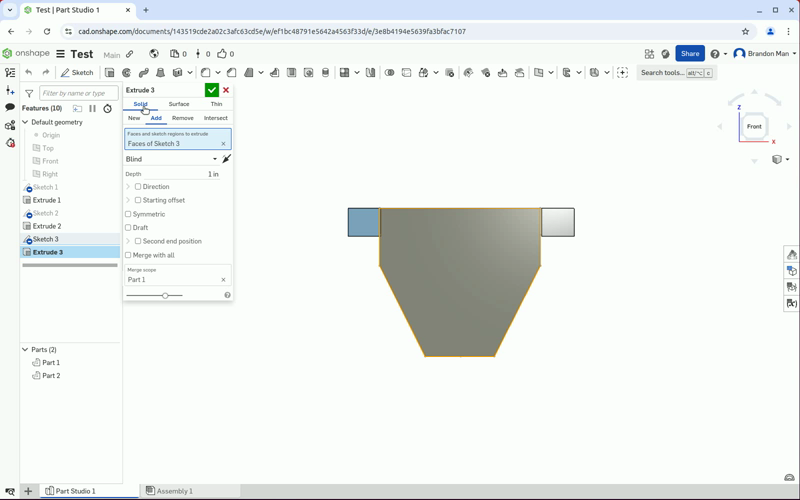
click(143, 106)
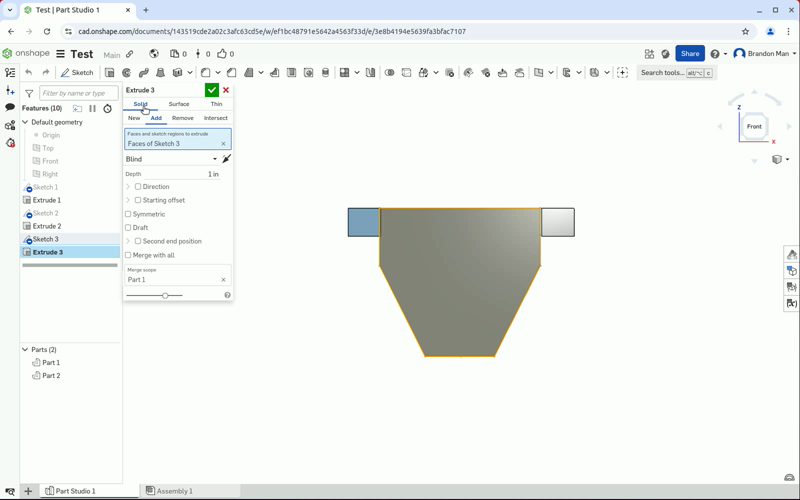
mouse_move(137, 120)
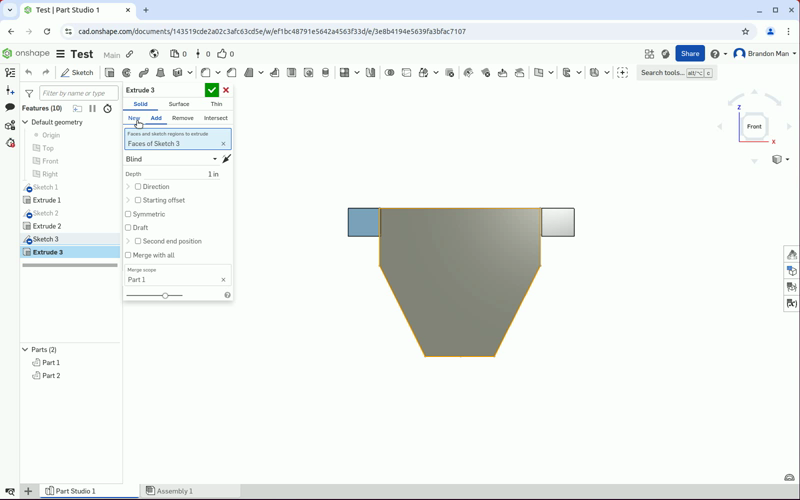
click(137, 120)
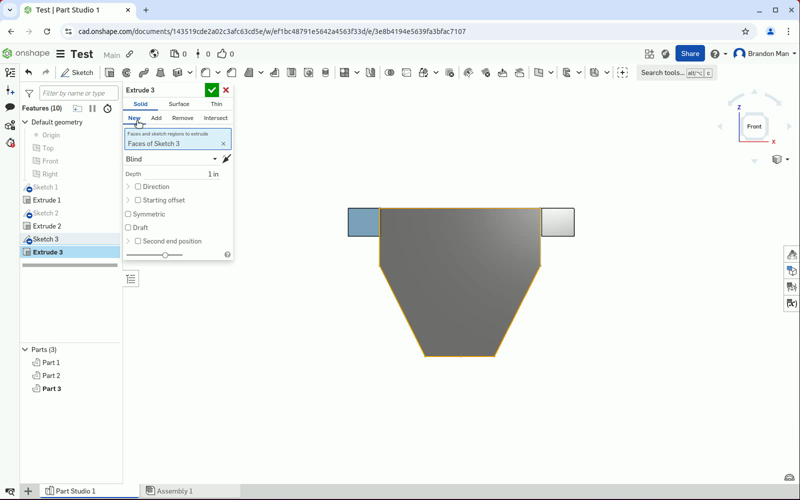
key(tab, 4)
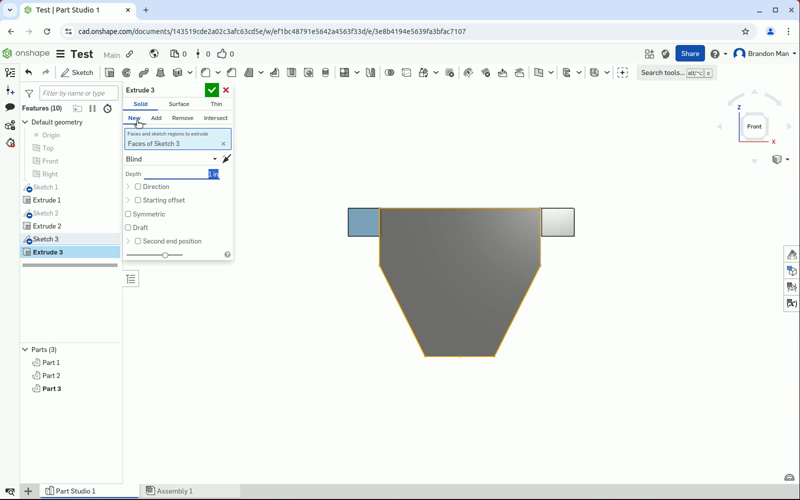
text(20.701)
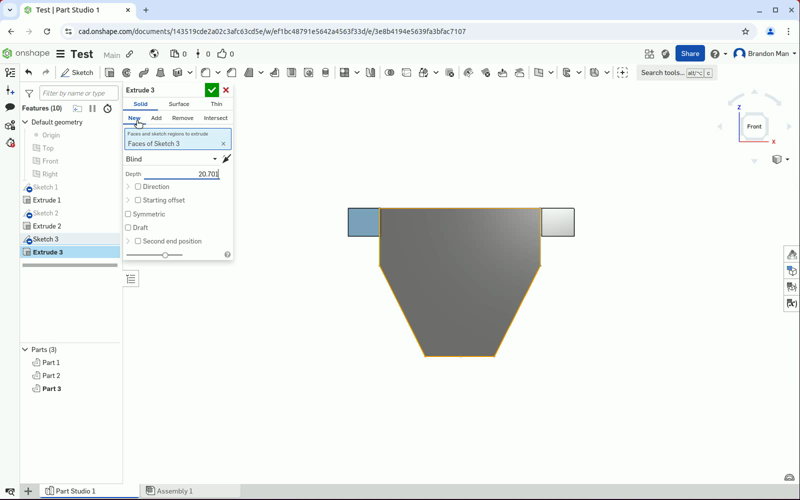
key(enter)
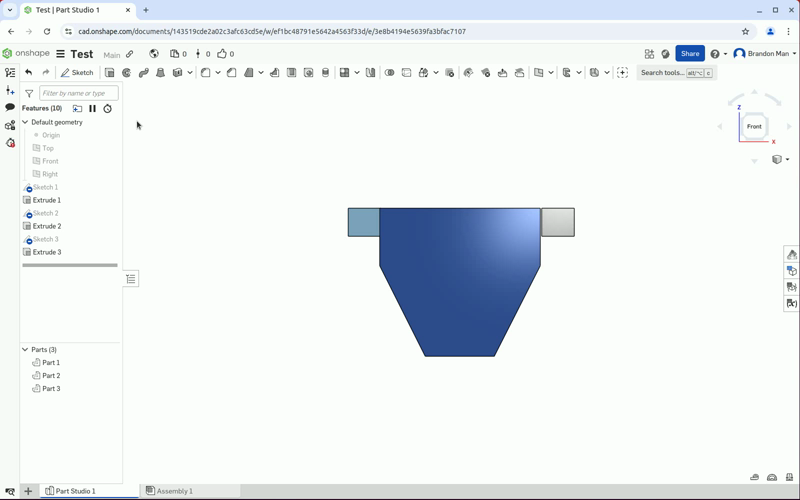
key(shift+h)
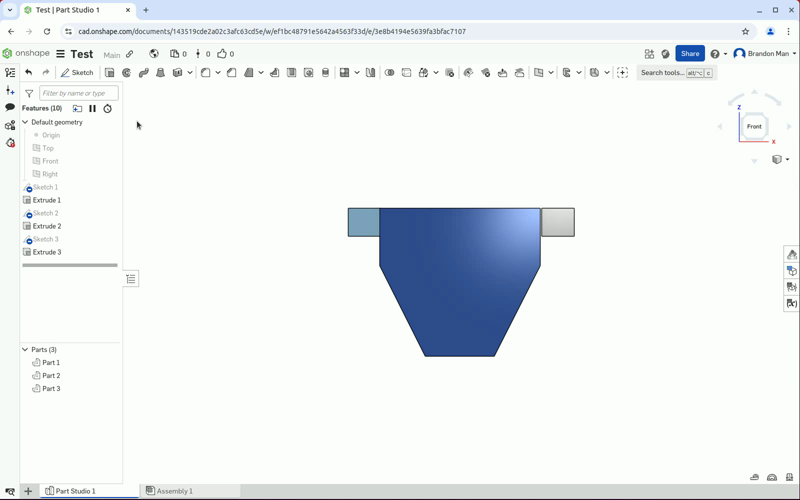
key(shift+h)
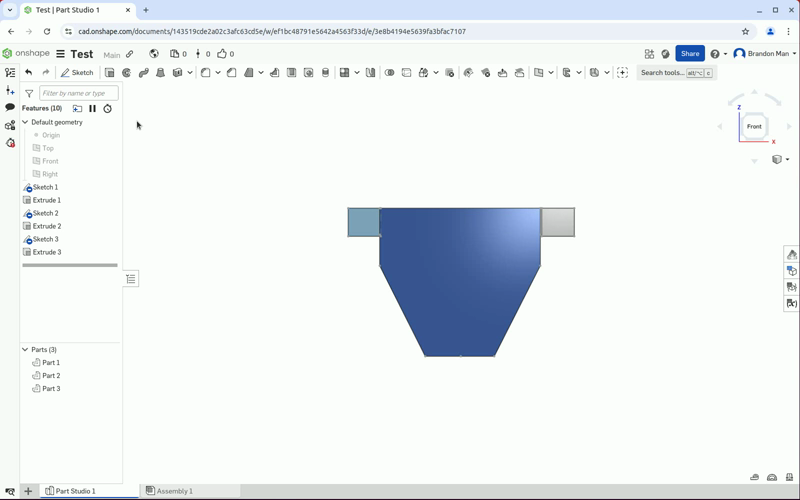
key(shift+7)
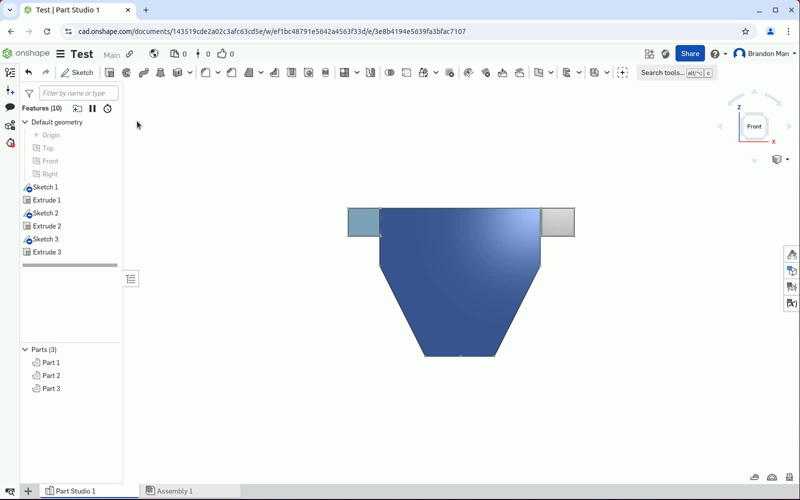
key(left, 2)
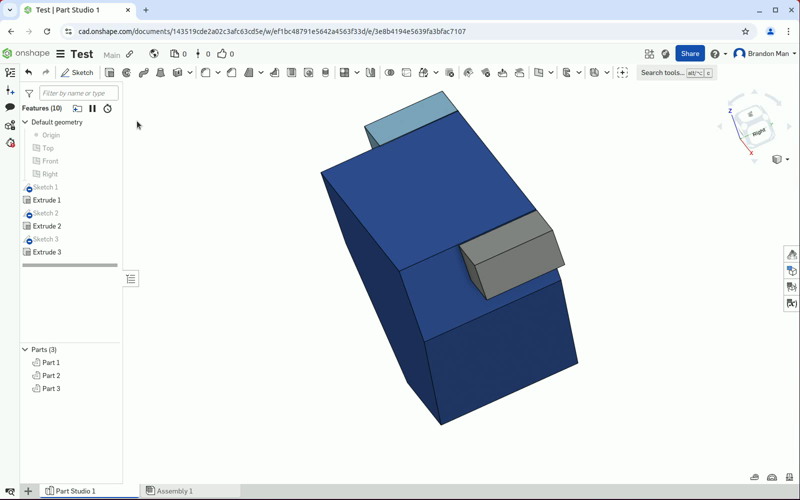
key(down, 2)
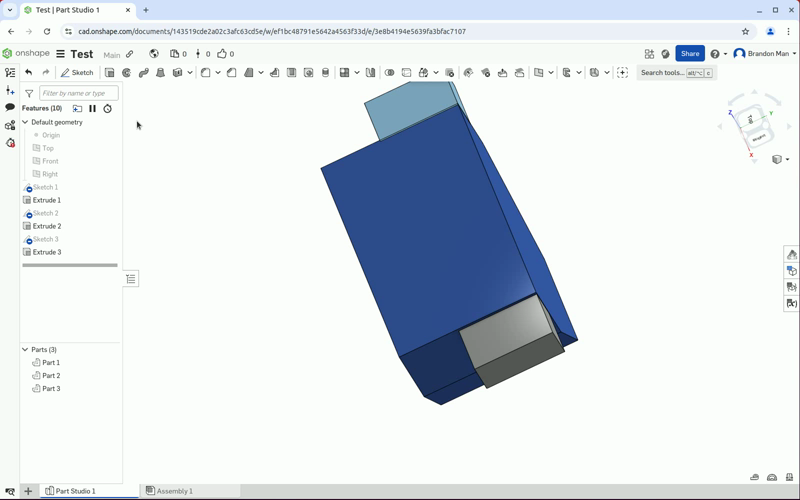
key(up, 2)
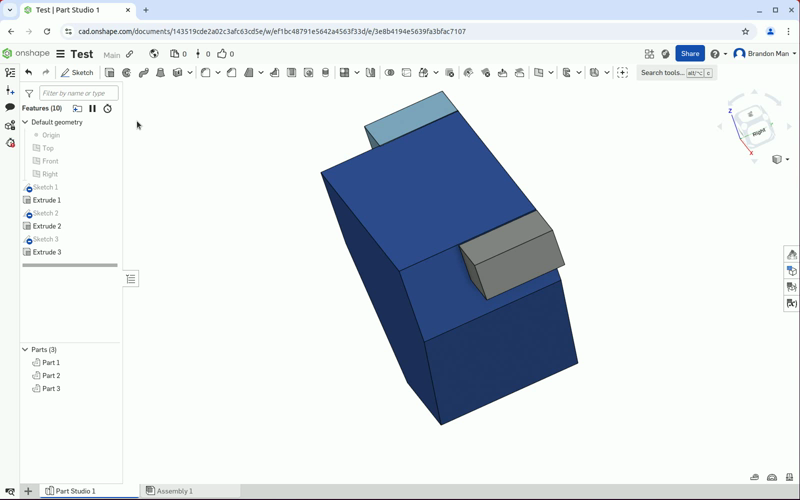
key(right, 2)
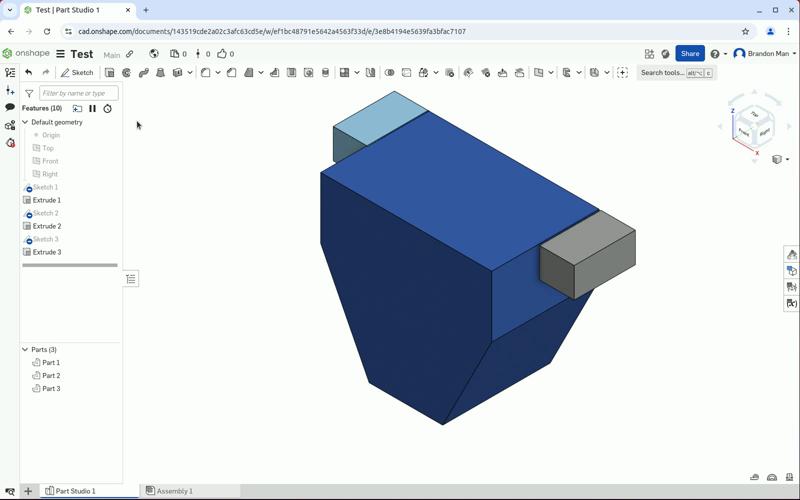
mouse_move(73, 189)
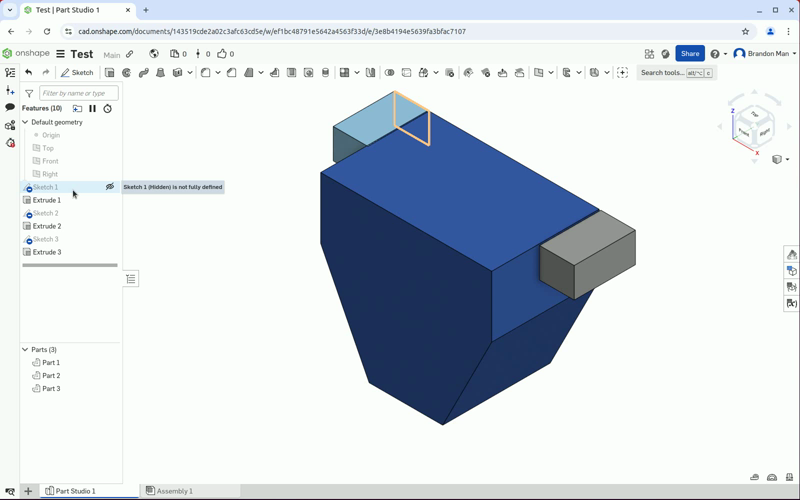
click(73, 189)